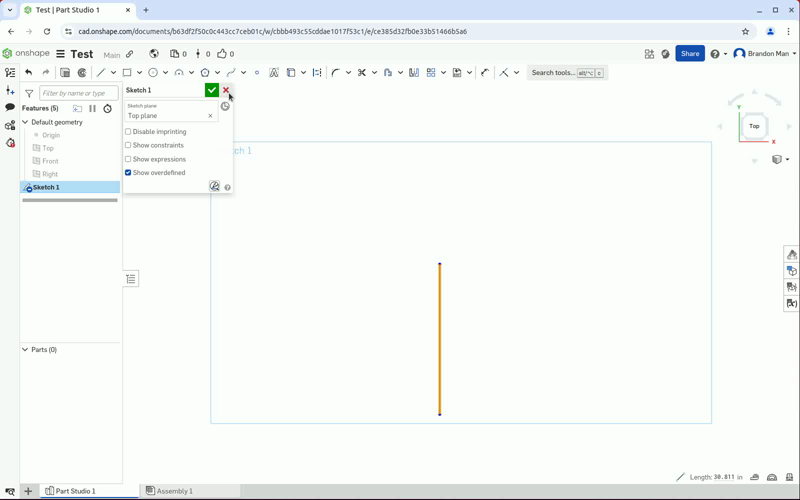
key(shift+h)
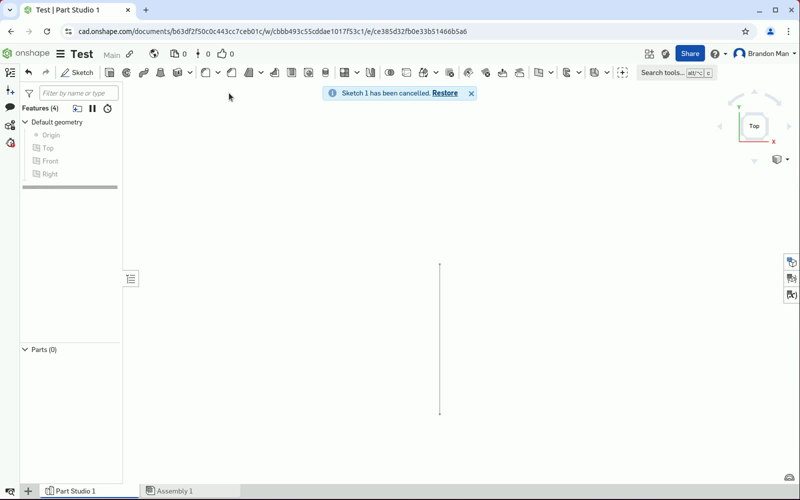
mouse_move(73, 352)
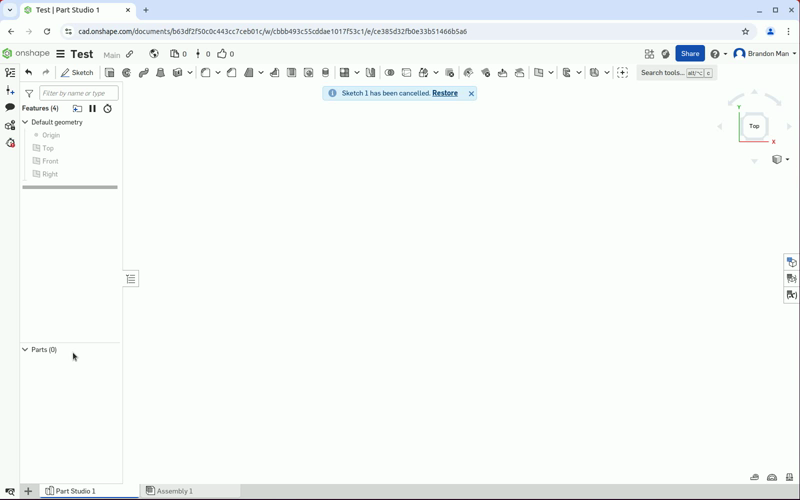
key(y)
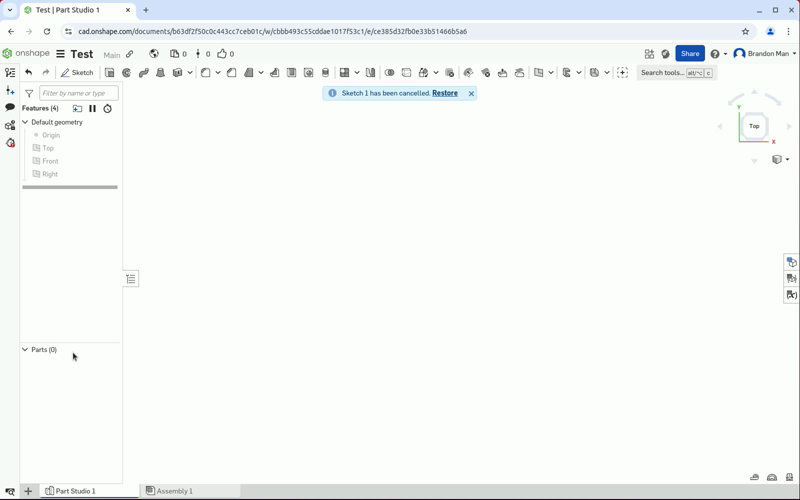
key(shift+p)
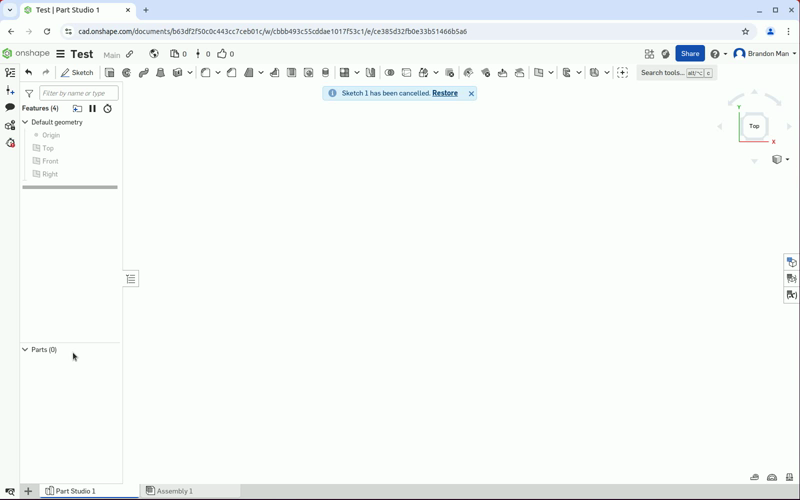
key(space)
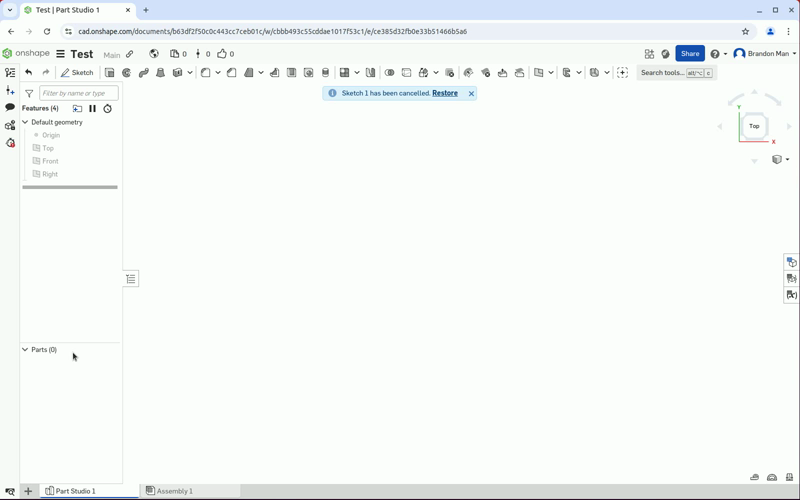
key_down(shift)
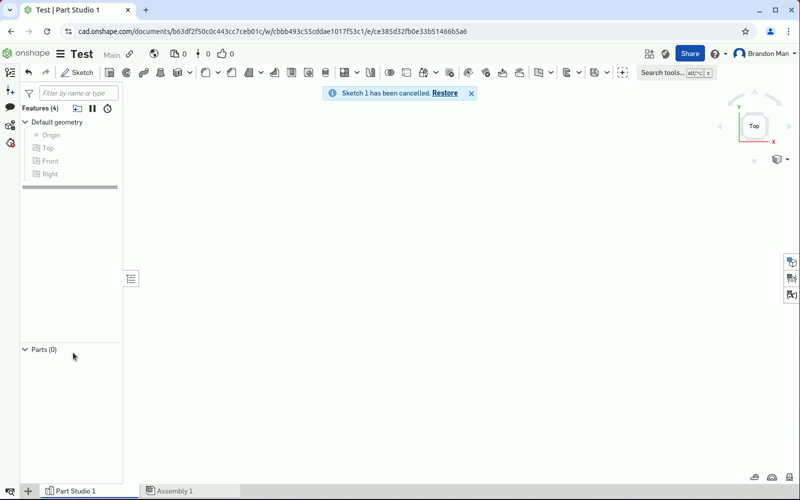
key(up)
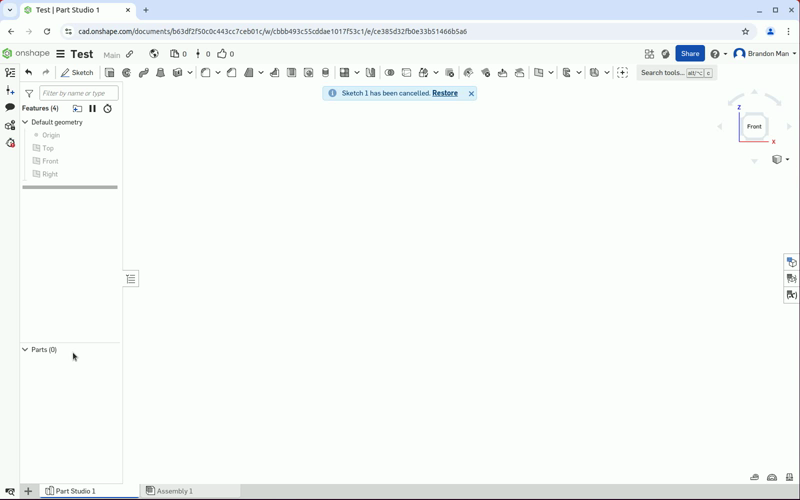
key_up(shift)
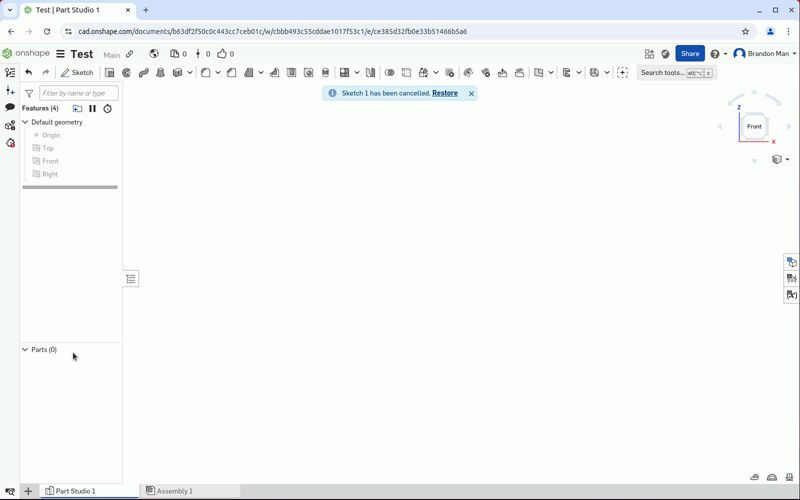
mouse_move(73, 352)
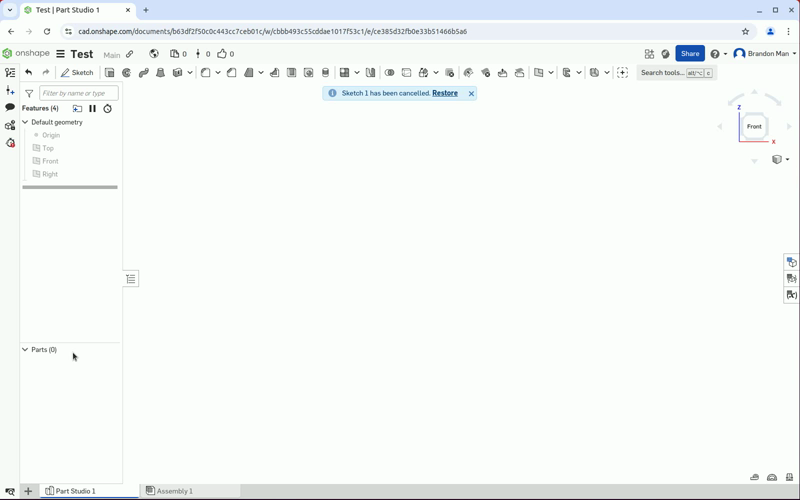
key(shift+y)
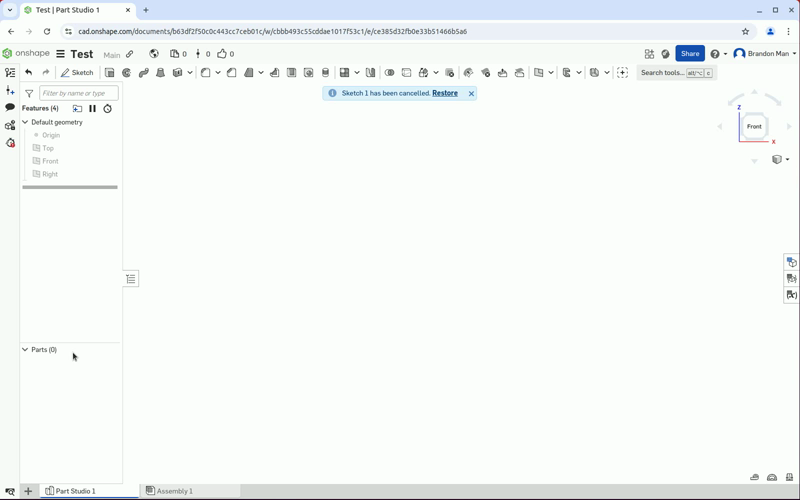
key(shift+s)
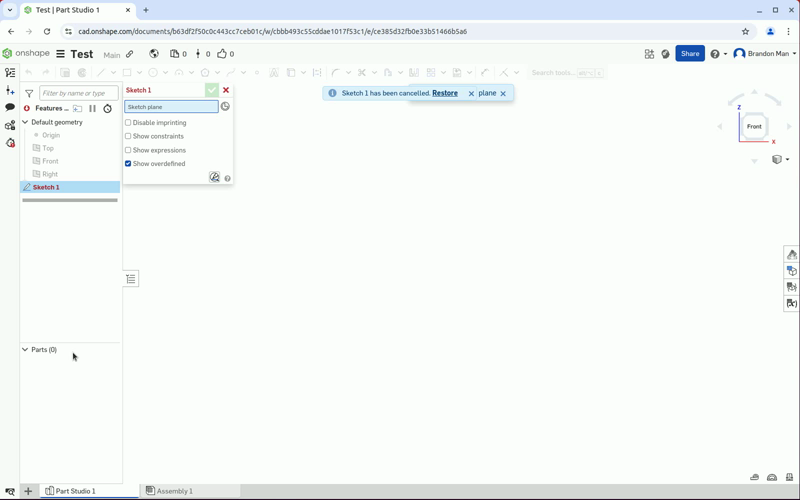
mouse_move(73, 163)
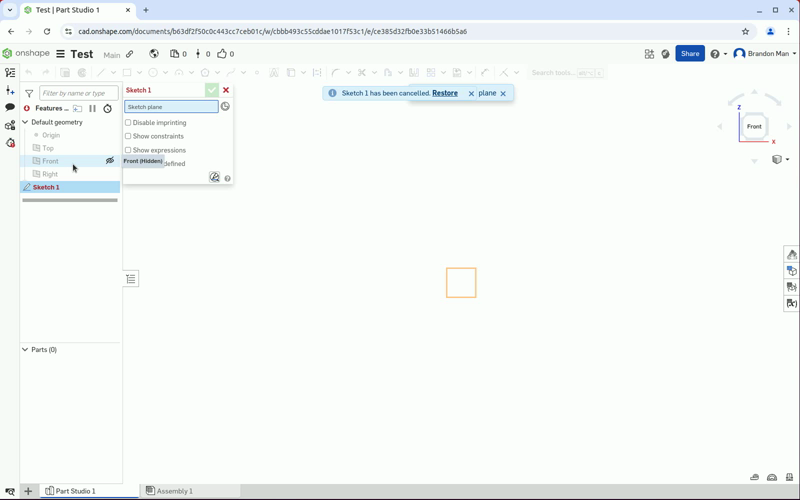
click(73, 163)
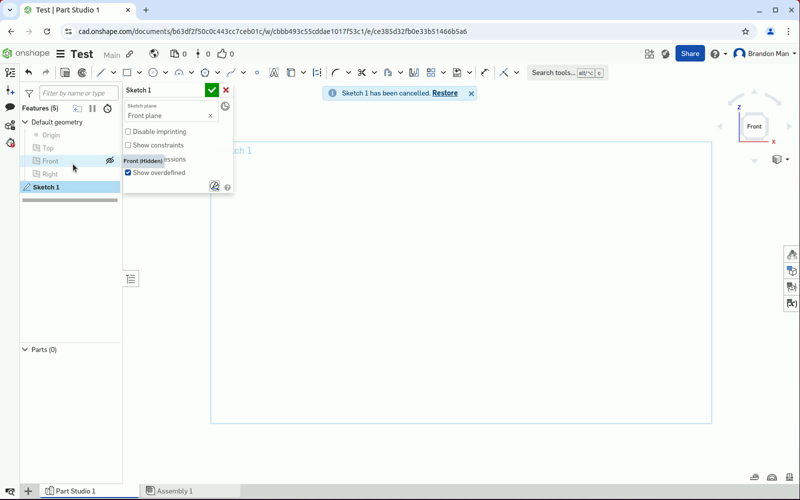
mouse_move(73, 352)
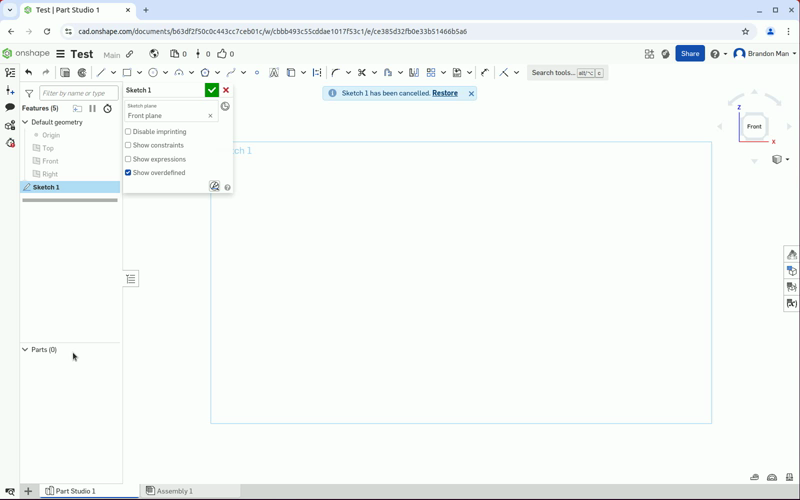
key(y)
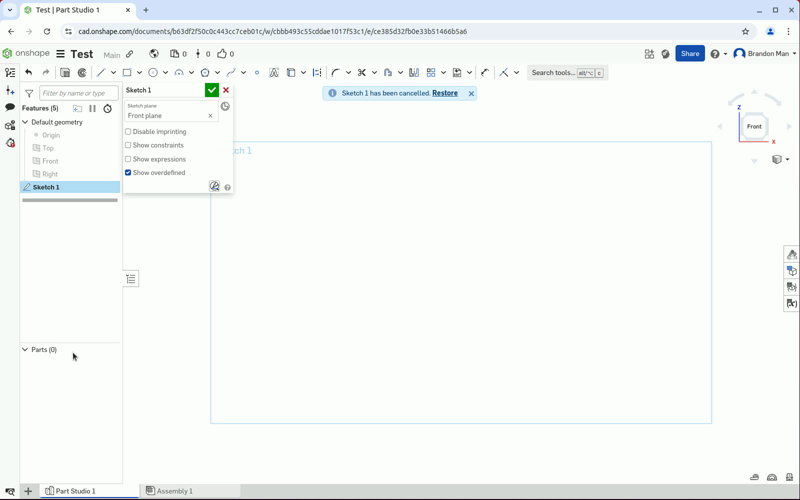
key(l)
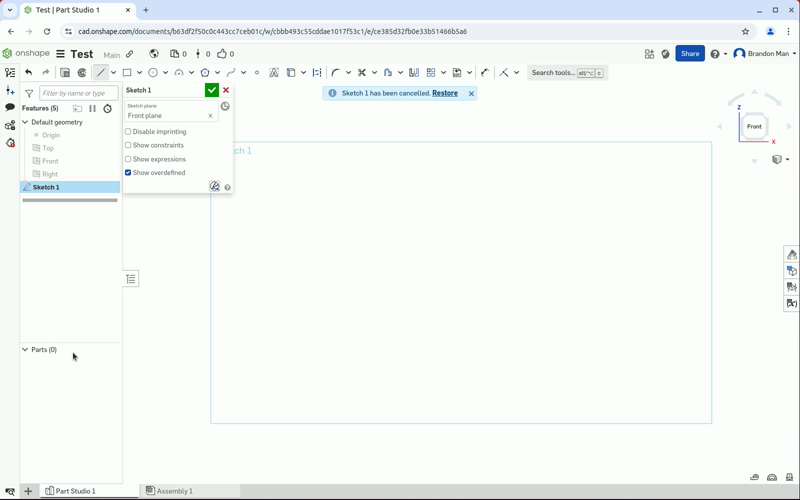
key_down(shift)
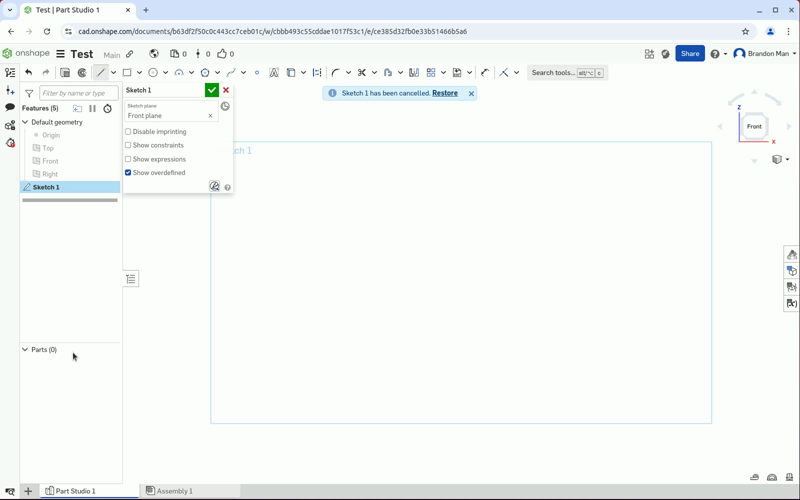
mouse_move(377, 220)
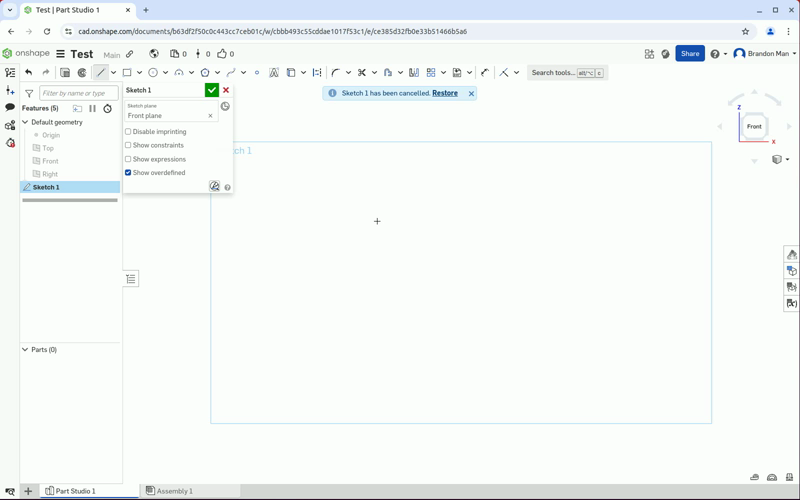
click(377, 220)
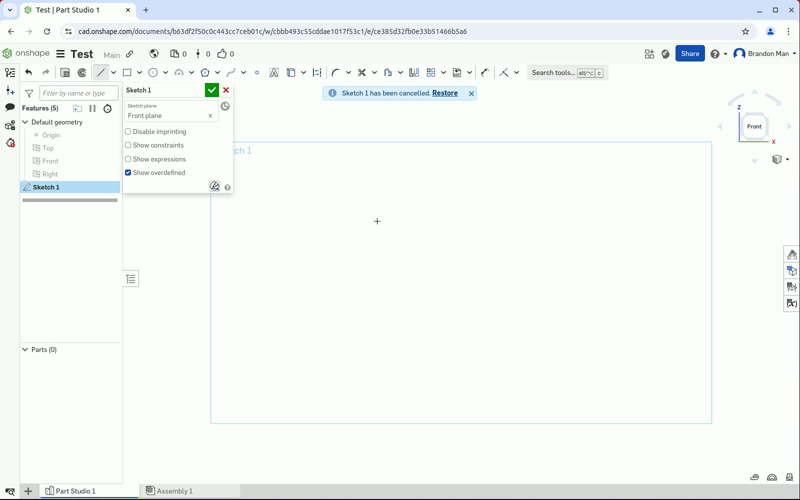
key_up(shift)
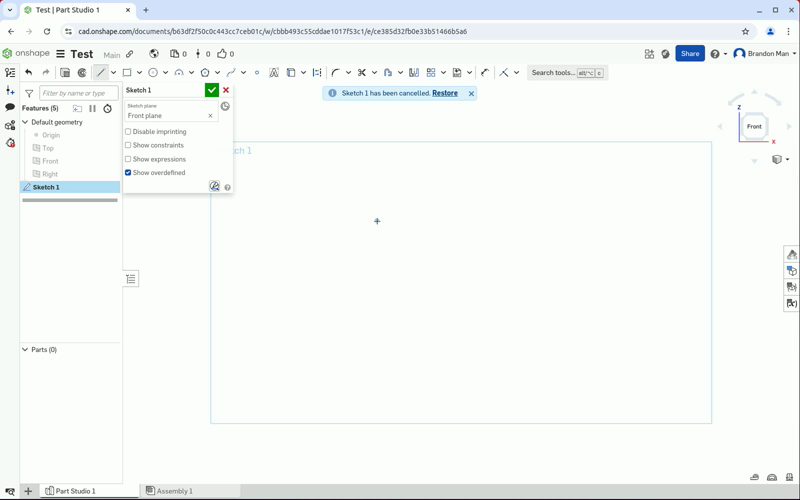
key_down(shift)
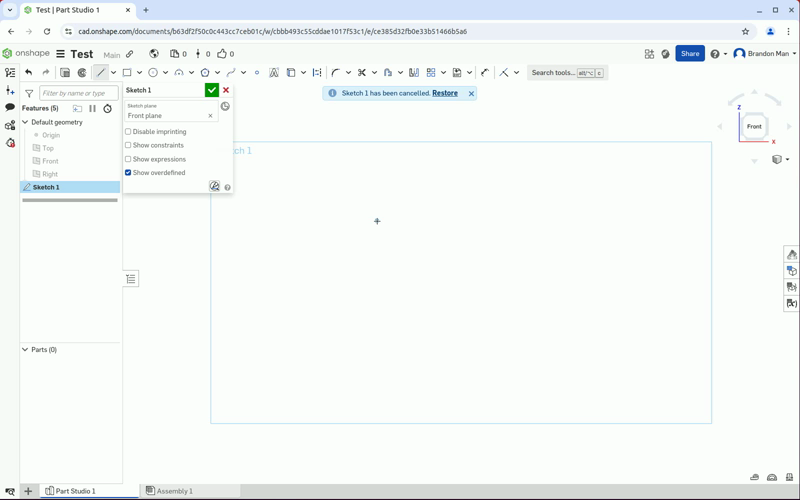
mouse_move(473, 220)
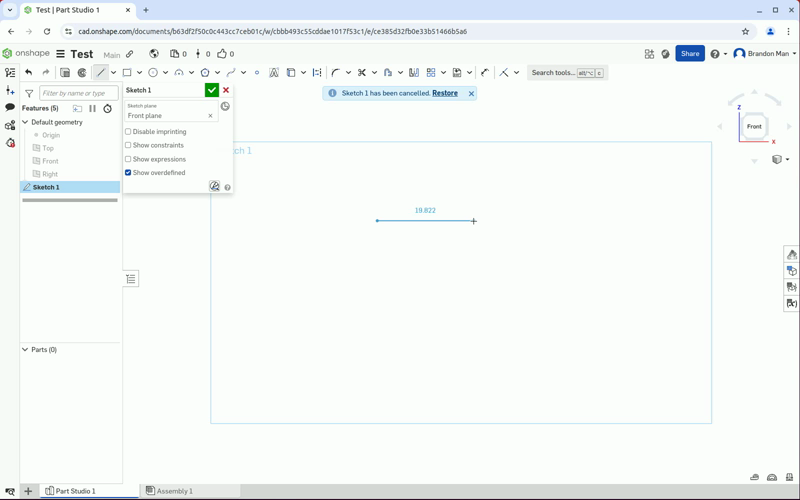
click(473, 220)
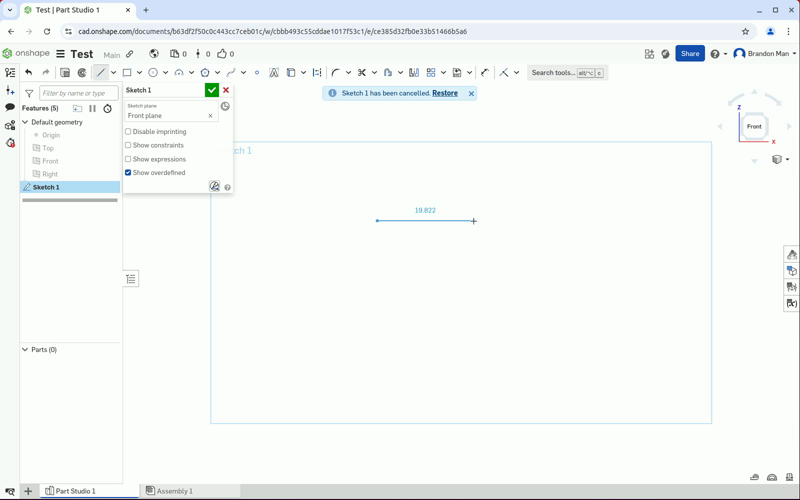
key_up(shift)
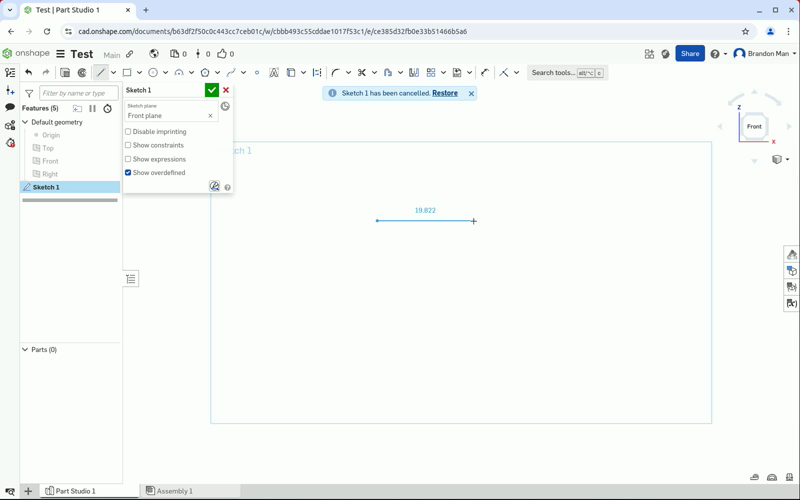
key_down(shift)
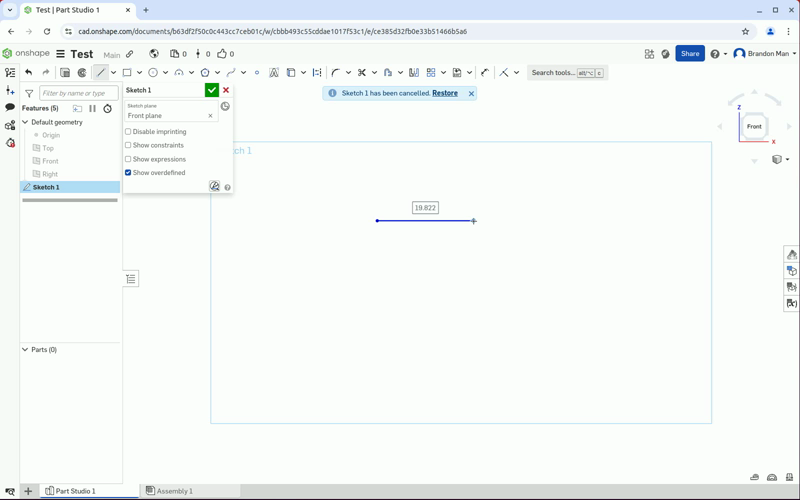
mouse_move(503, 220)
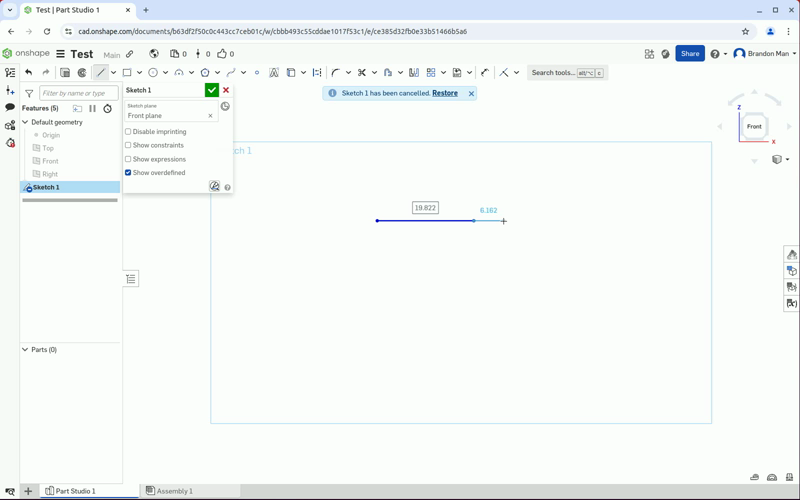
mouse_move(473, 170)
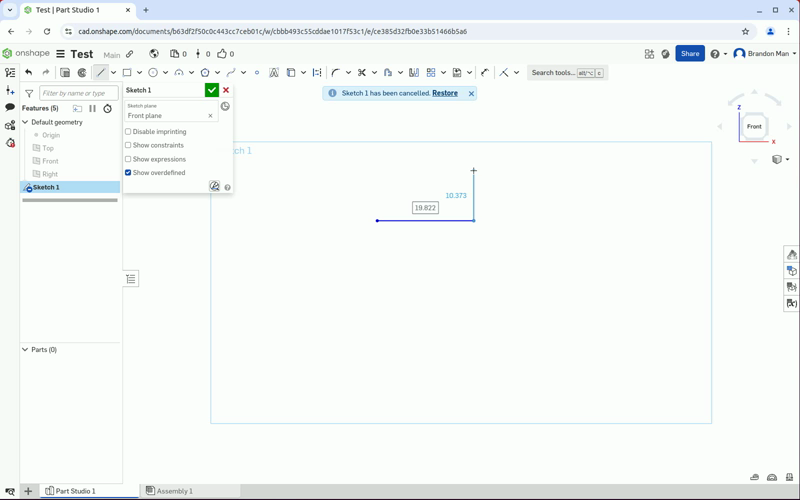
click(473, 170)
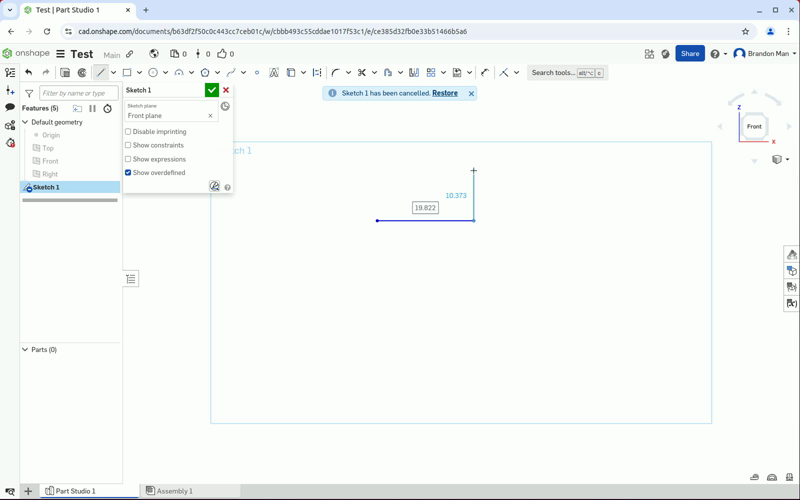
key_up(shift)
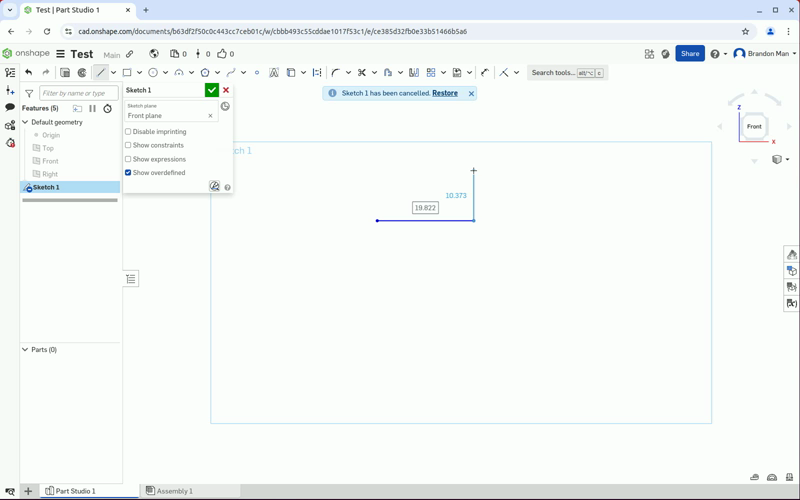
key_down(shift)
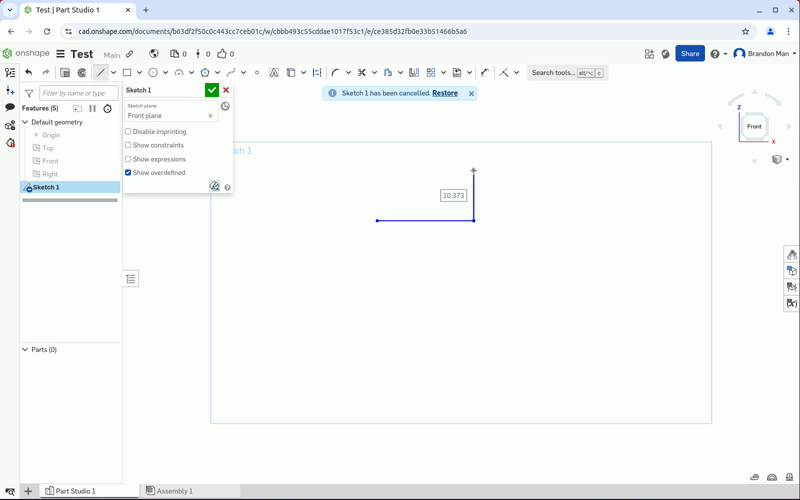
mouse_move(377, 170)
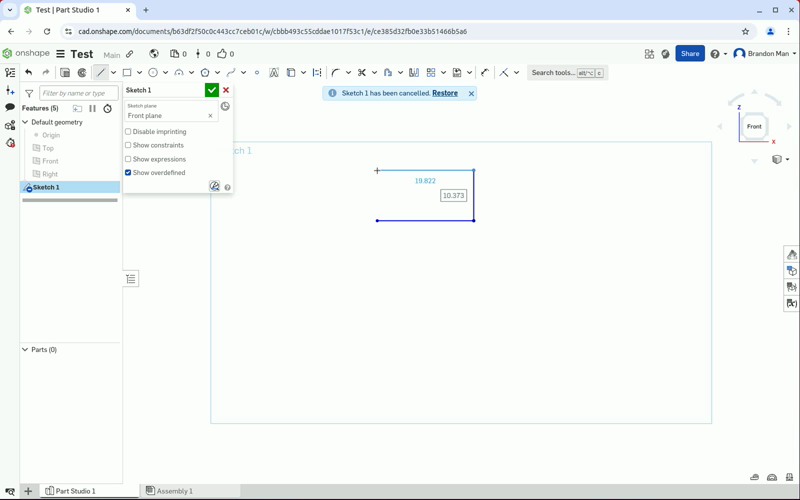
click(377, 170)
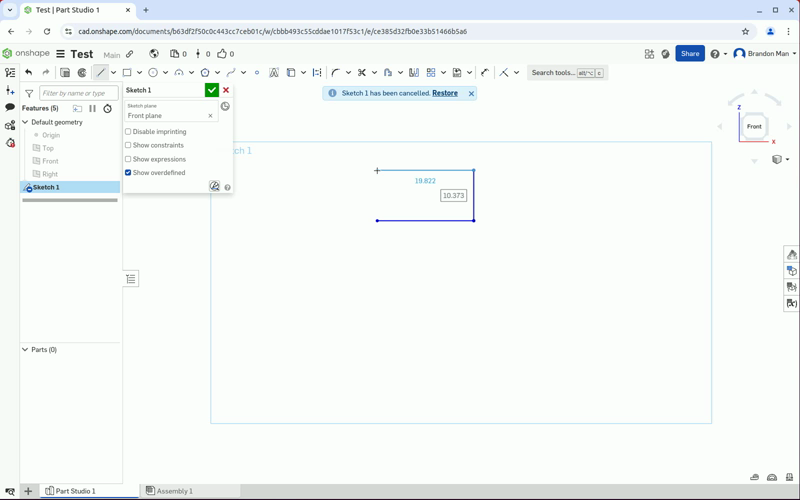
key_up(shift)
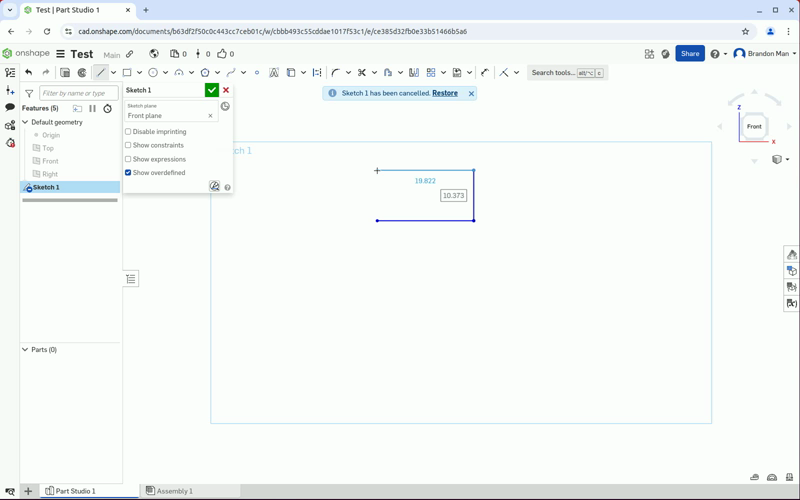
mouse_move(407, 170)
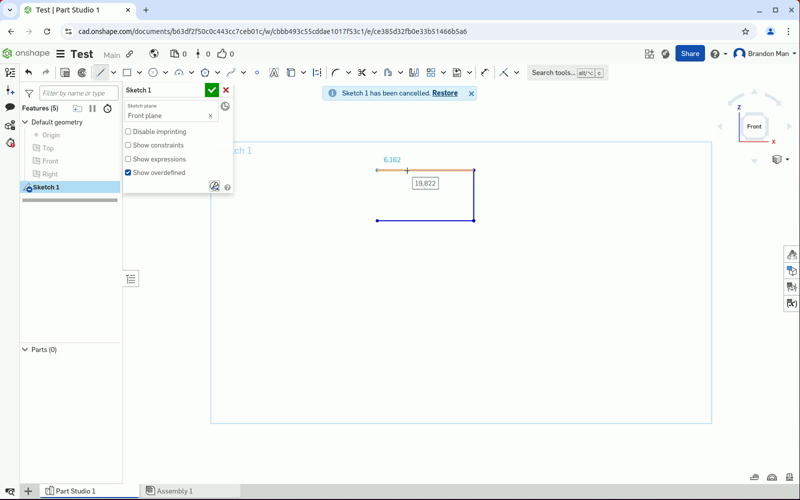
key_down(shift)
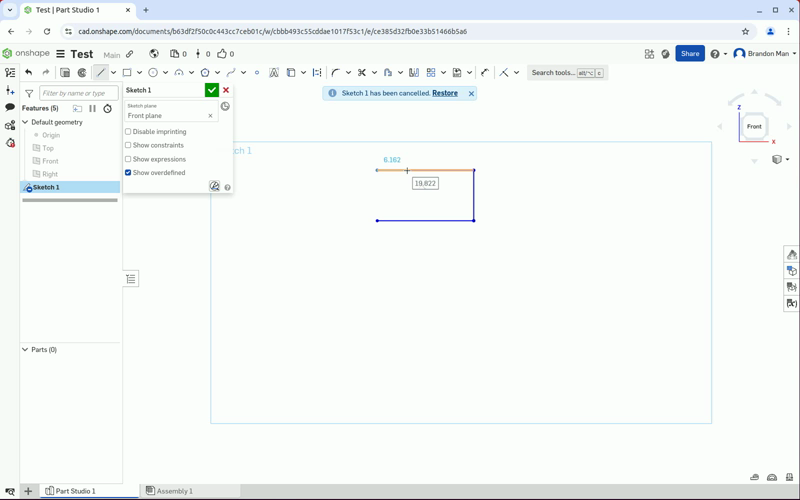
mouse_move(377, 220)
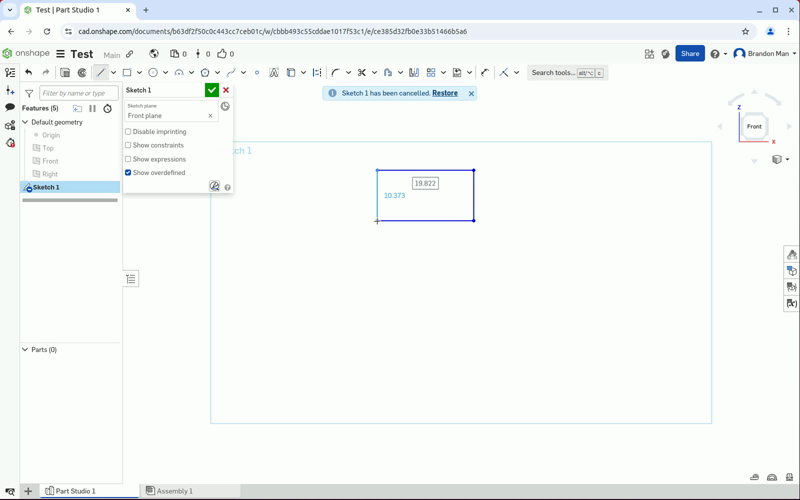
key_up(shift)
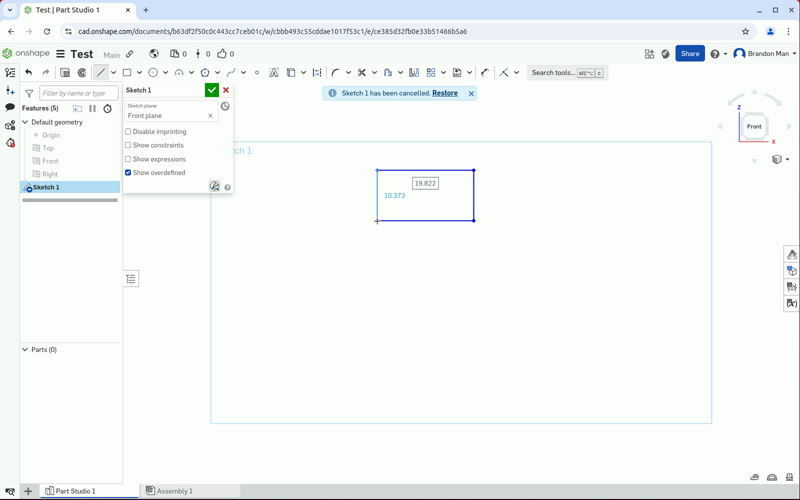
click(377, 220)
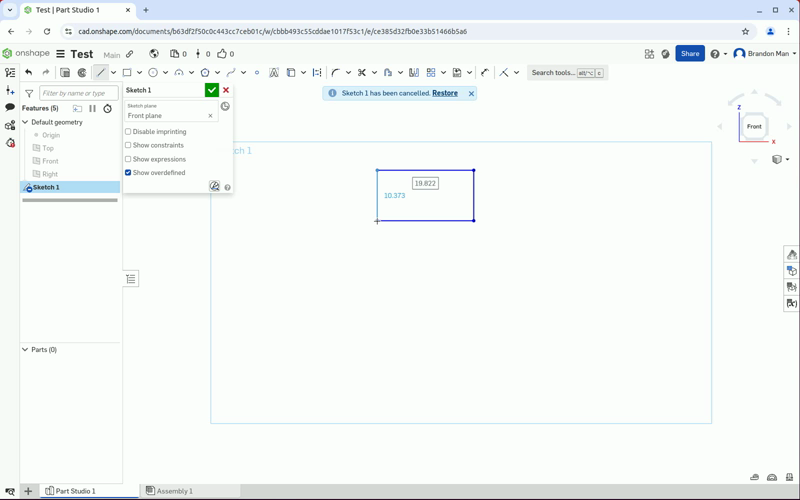
key(esc)
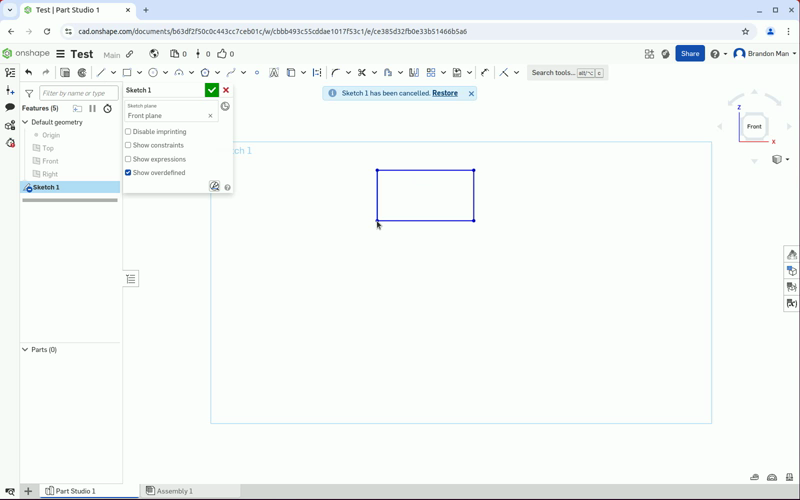
mouse_move(443, 207)
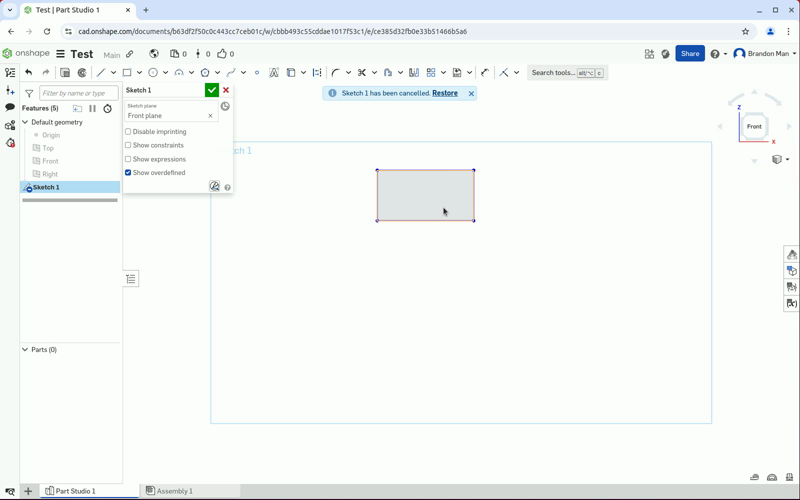
click(443, 207)
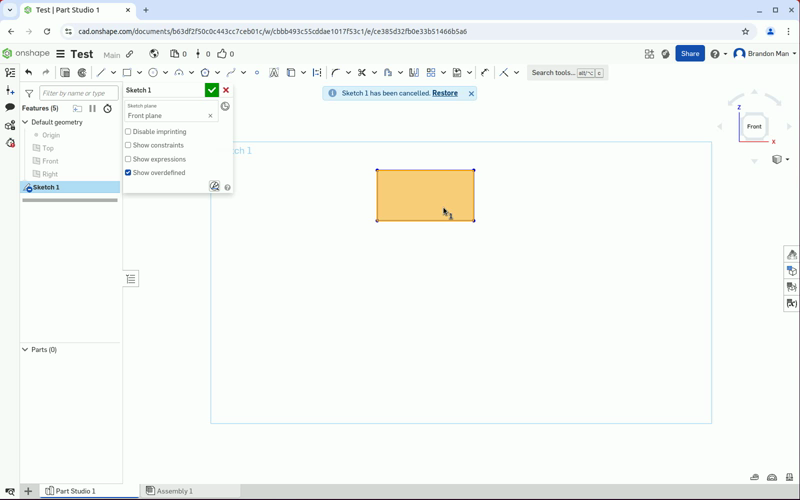
mouse_move(73, 352)
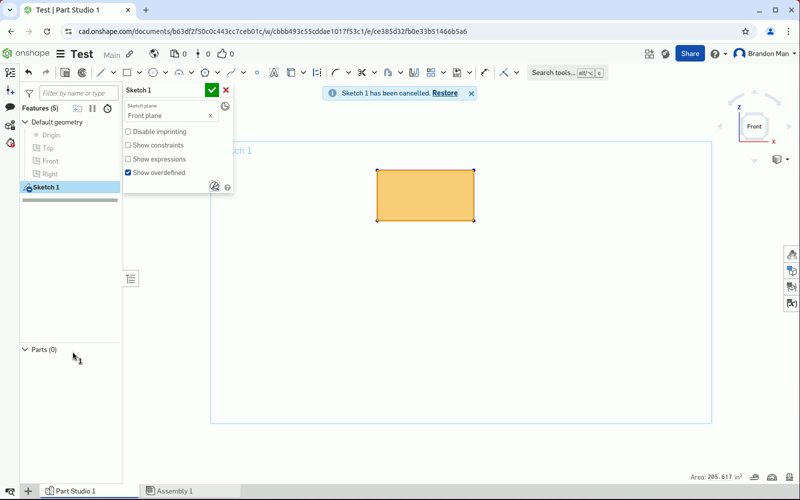
key(shift+y)
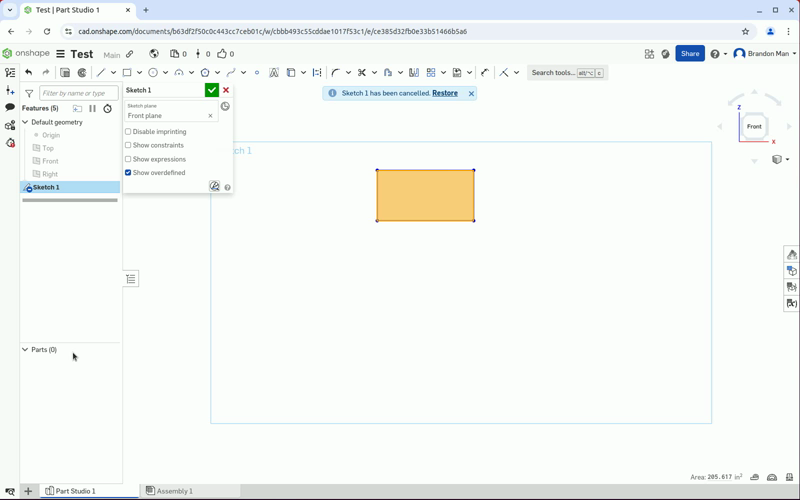
key(shift+e)
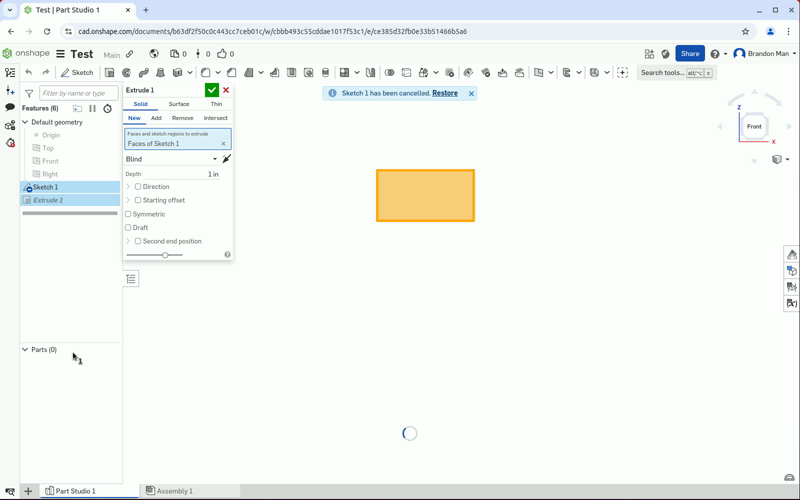
mouse_move(143, 106)
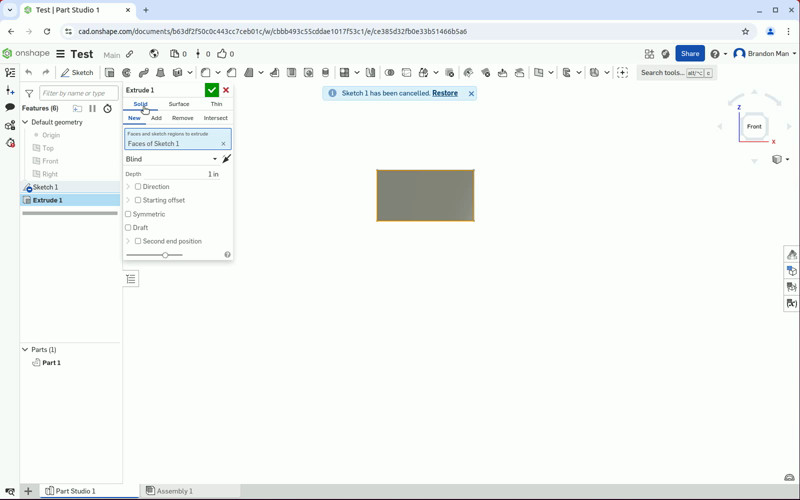
click(143, 106)
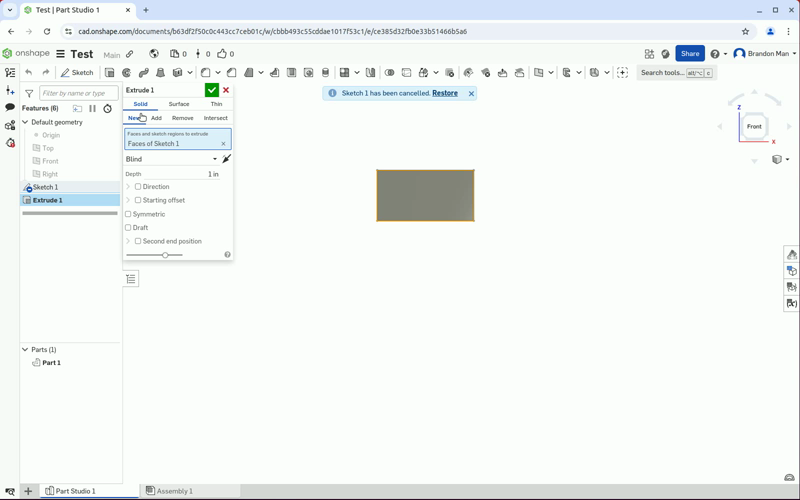
mouse_move(137, 120)
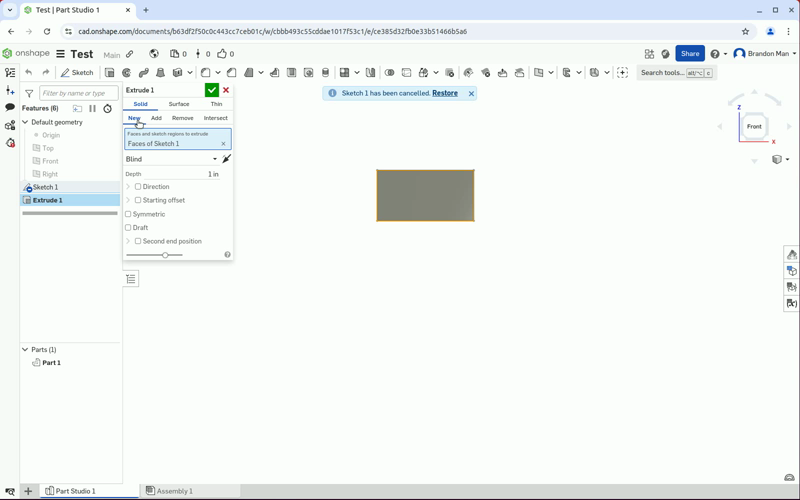
click(137, 120)
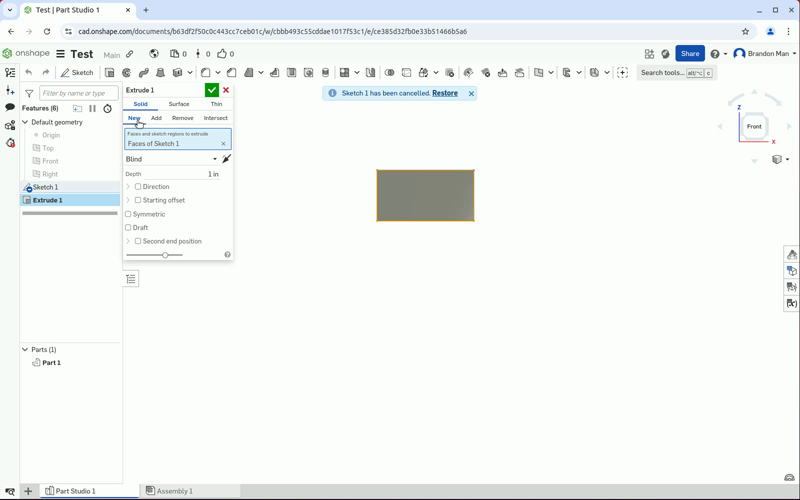
key(tab, 4)
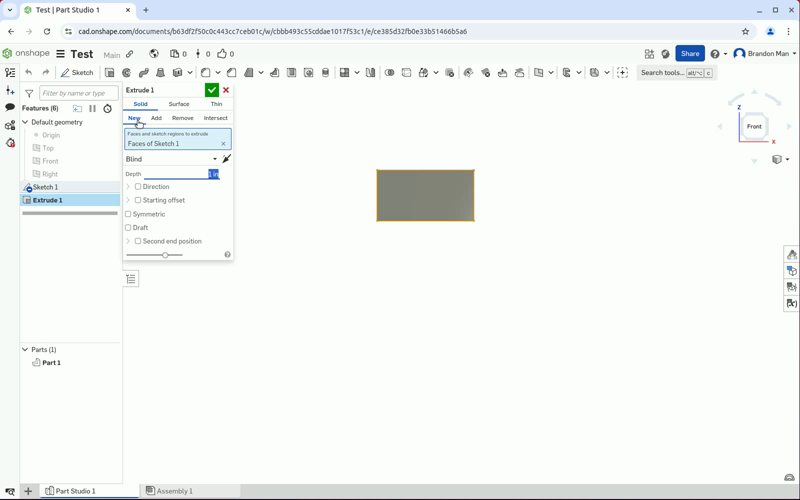
text(5.777)
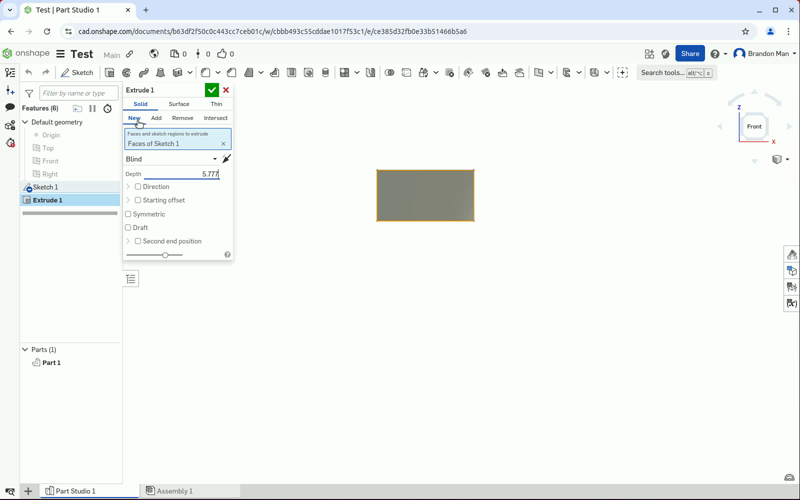
key(enter)
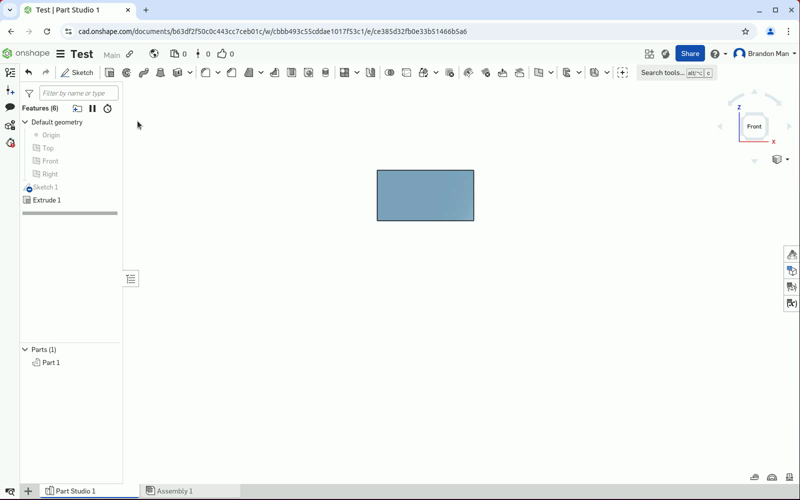
key(shift+h)
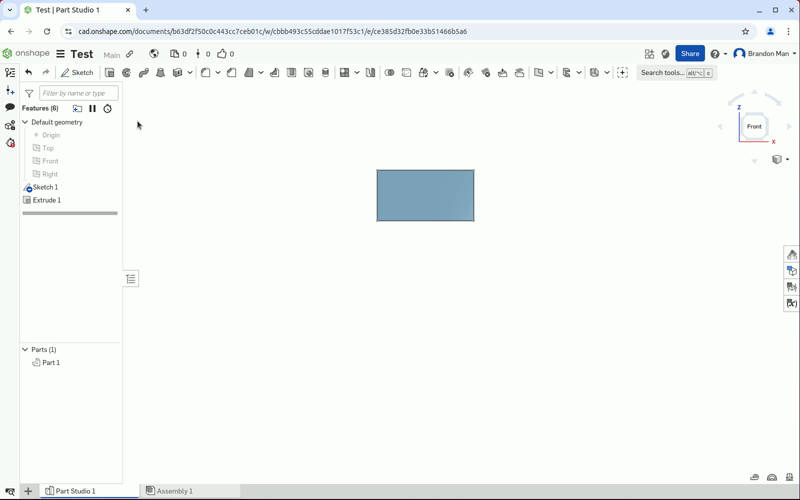
key(shift+h)
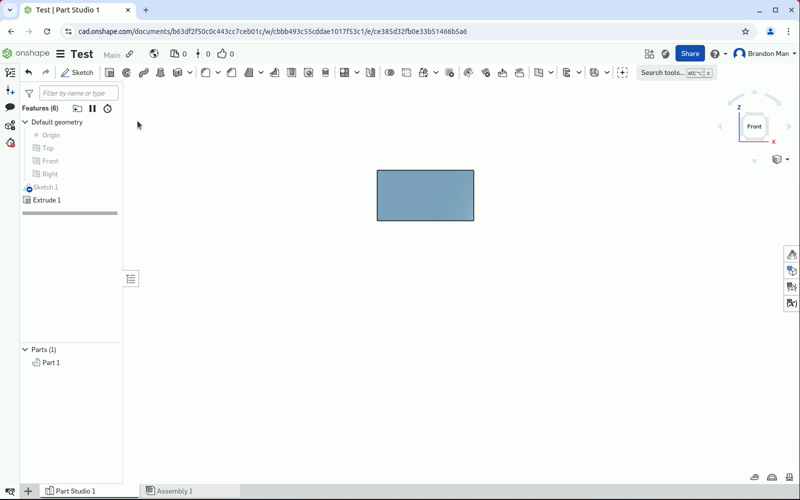
mouse_move(73, 189)
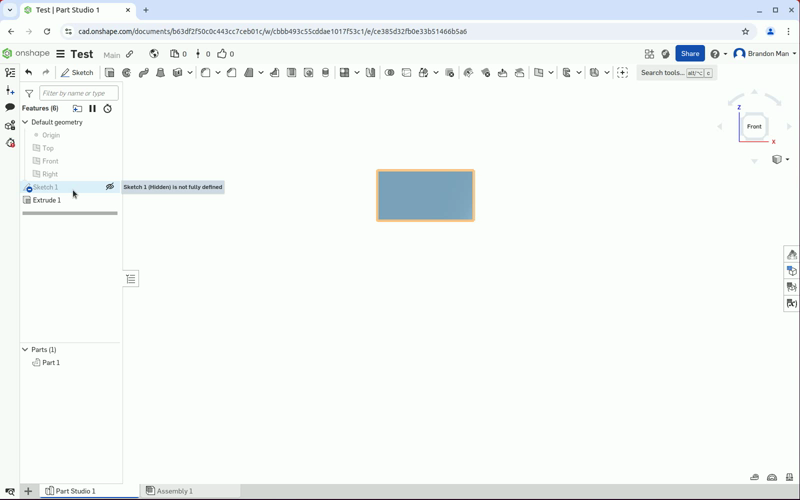
click(73, 189)
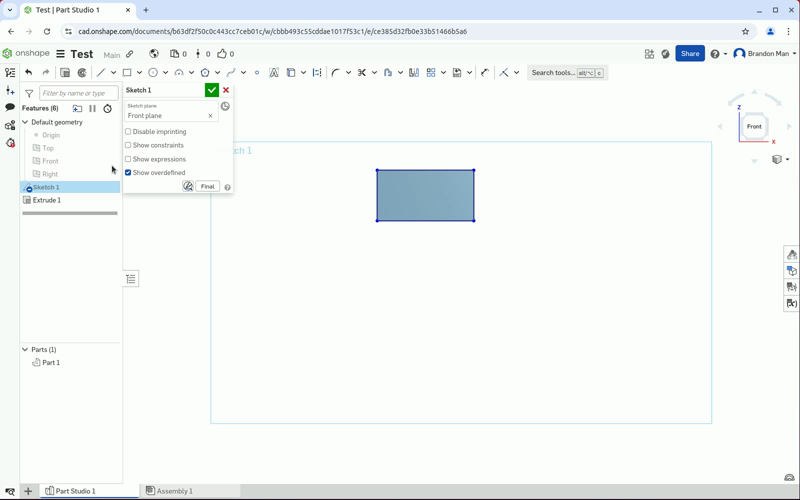
mouse_move(229, 92)
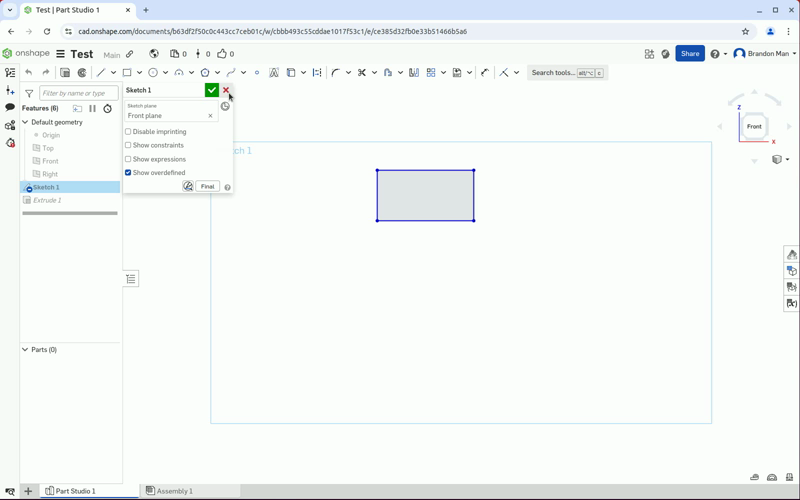
click(229, 92)
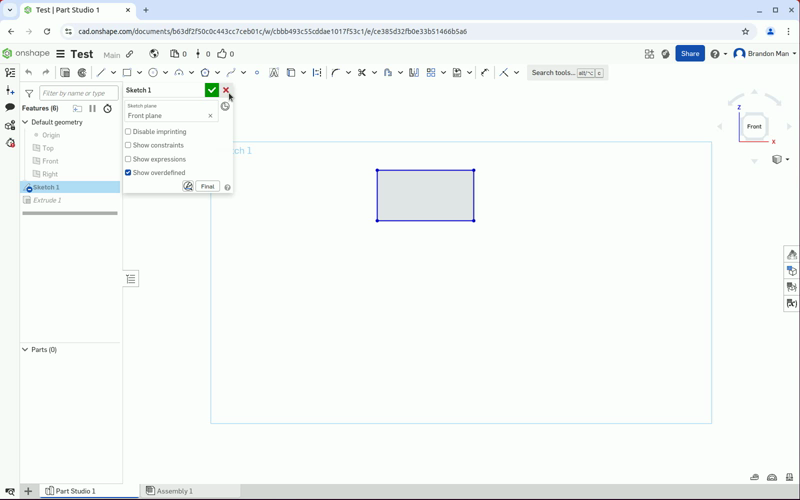
key(shift+s)
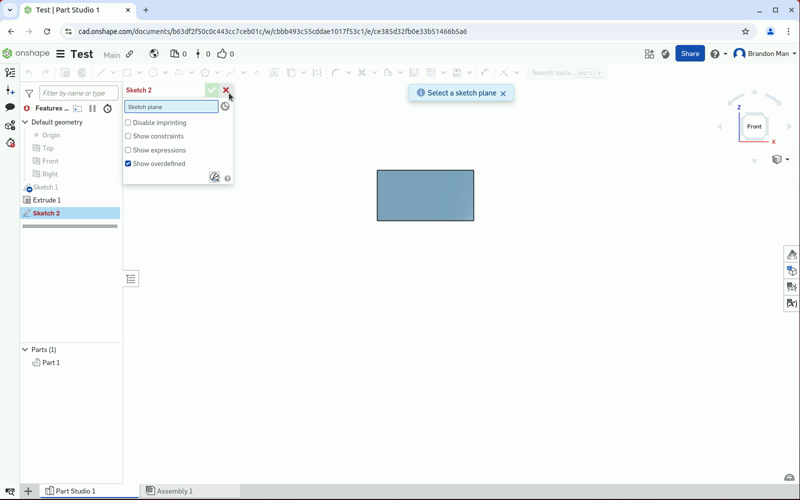
mouse_move(73, 163)
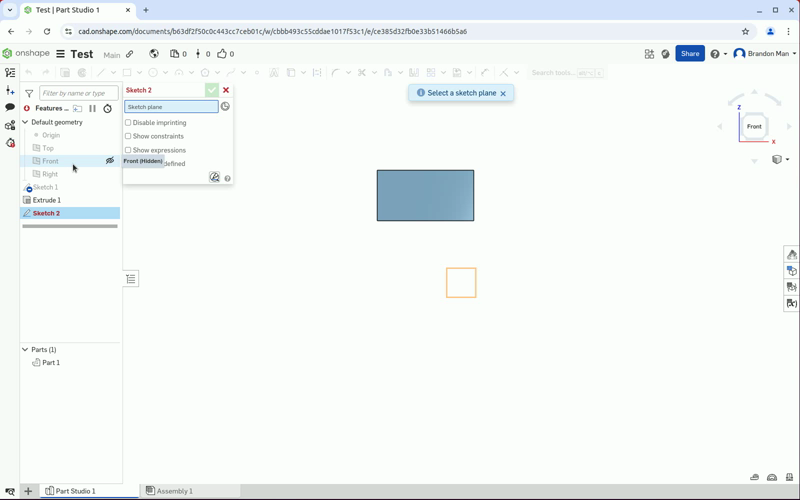
click(73, 163)
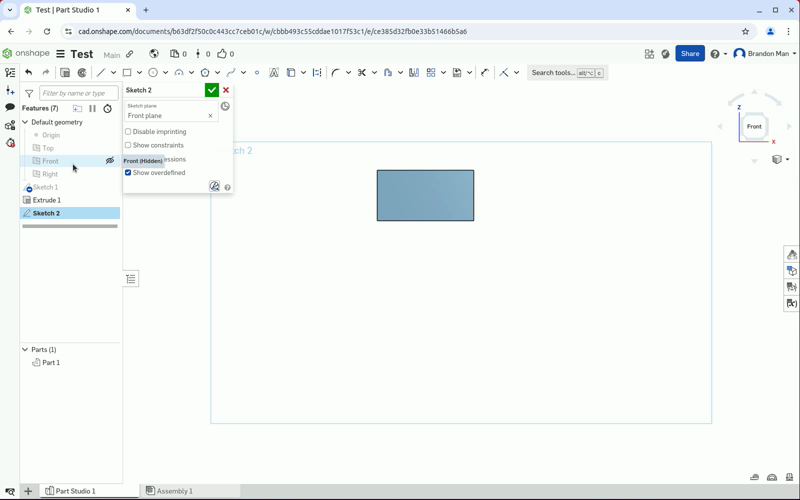
mouse_move(73, 352)
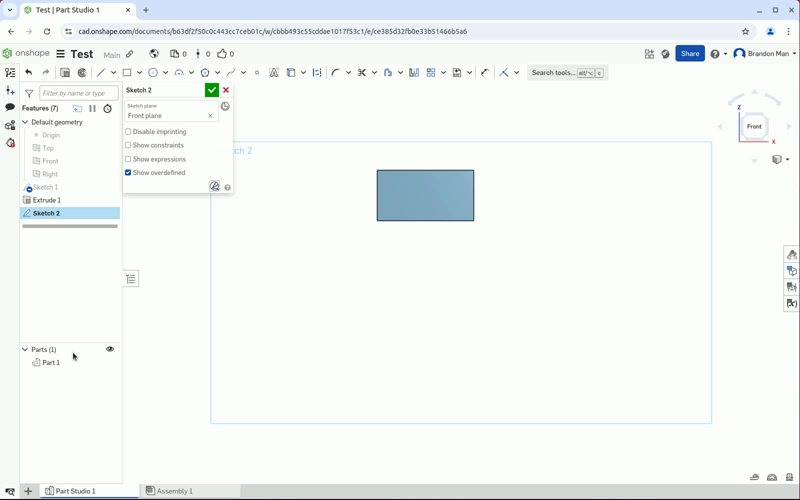
key(y)
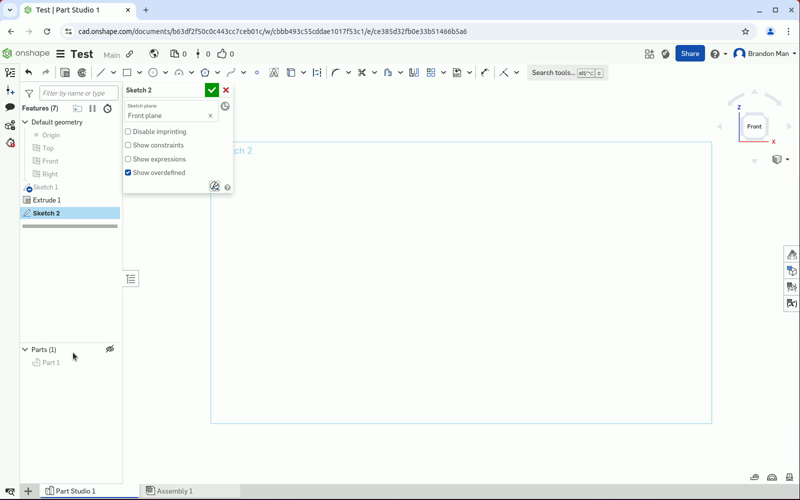
key(l)
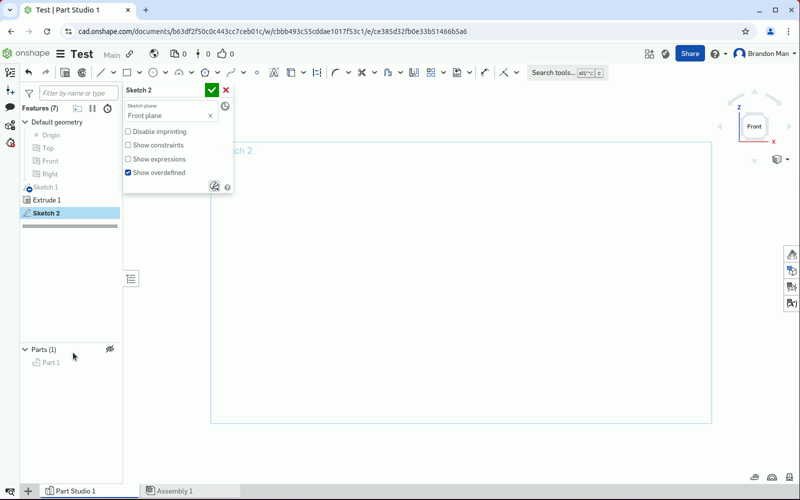
key_down(shift)
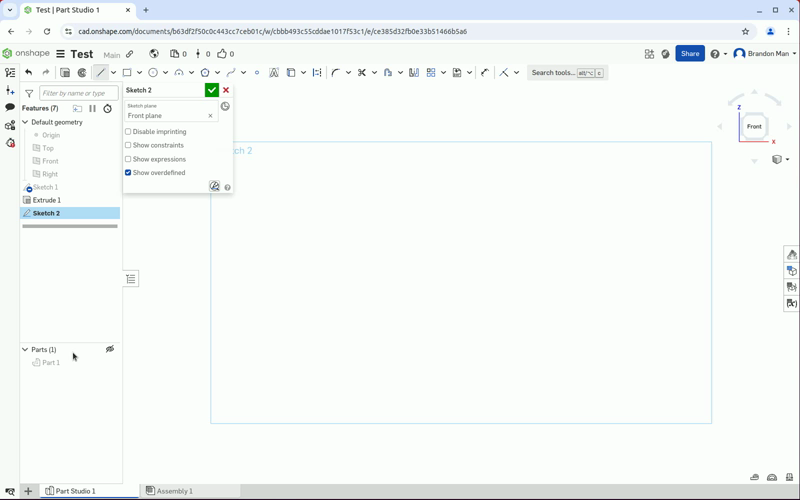
mouse_move(385, 265)
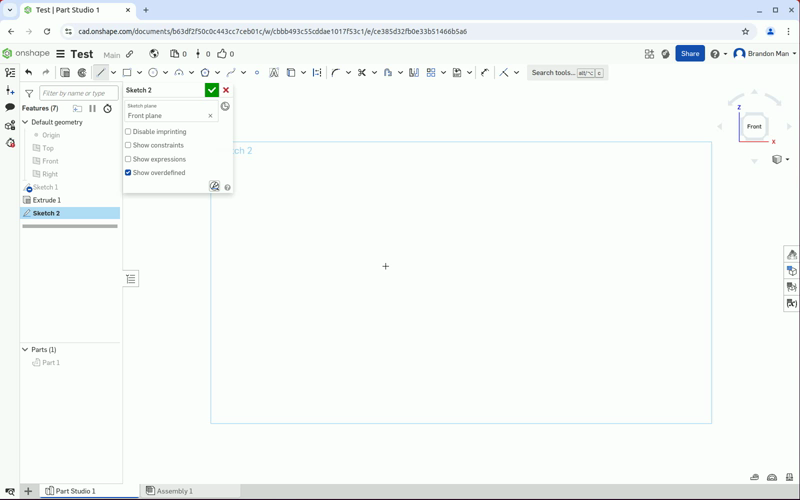
click(385, 265)
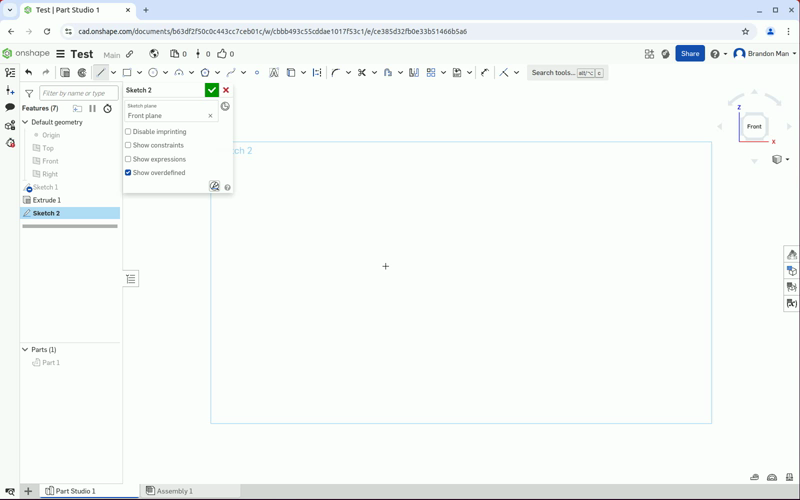
key_up(shift)
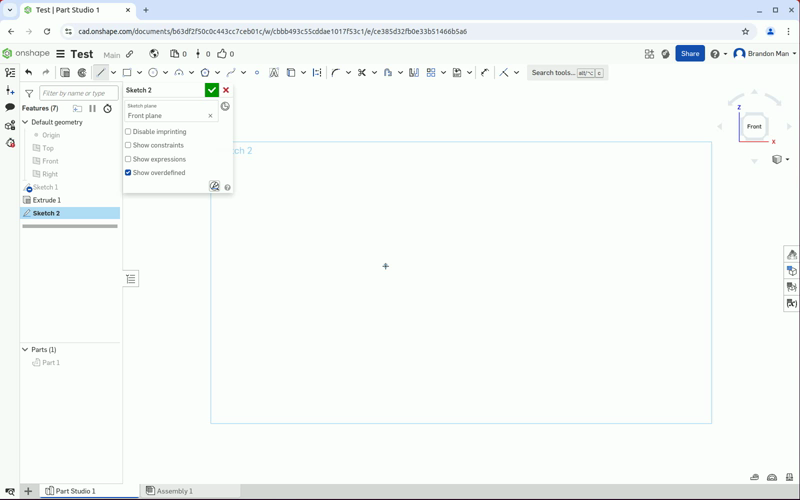
key_down(shift)
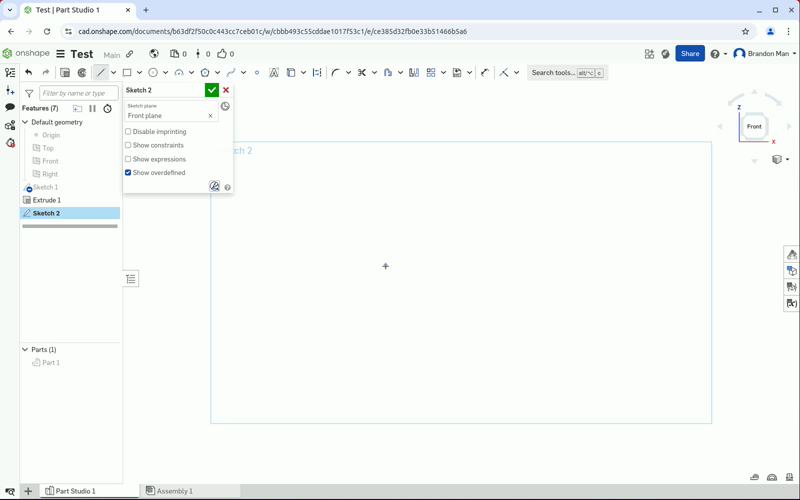
mouse_move(467, 265)
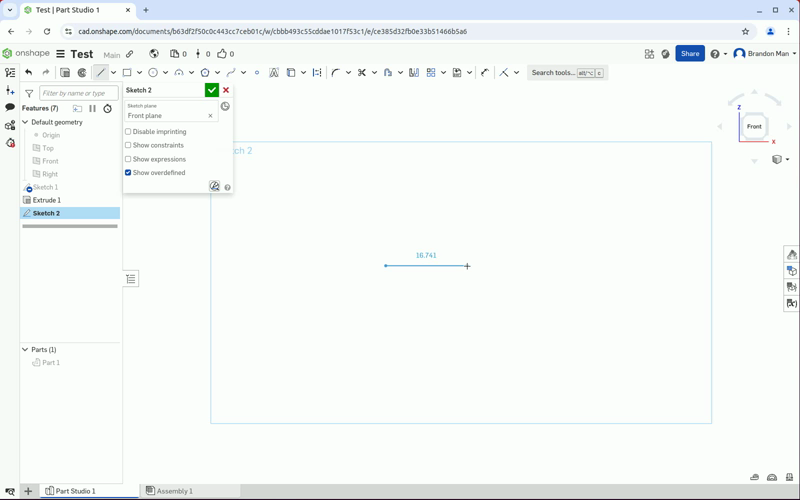
click(467, 265)
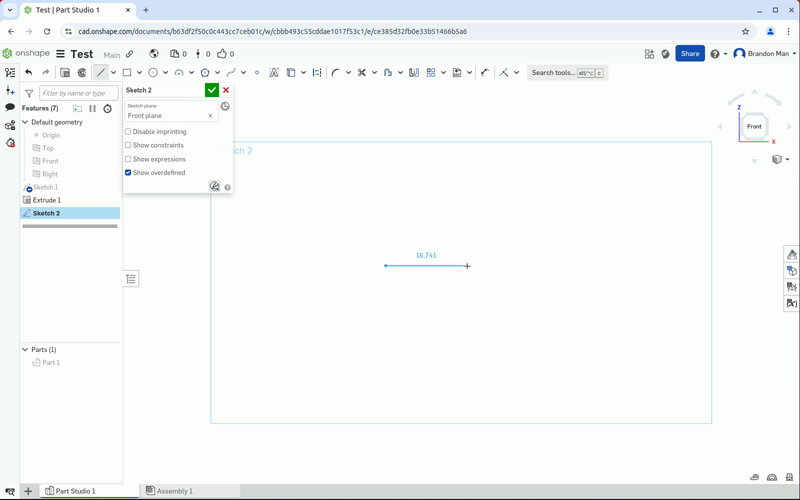
key_up(shift)
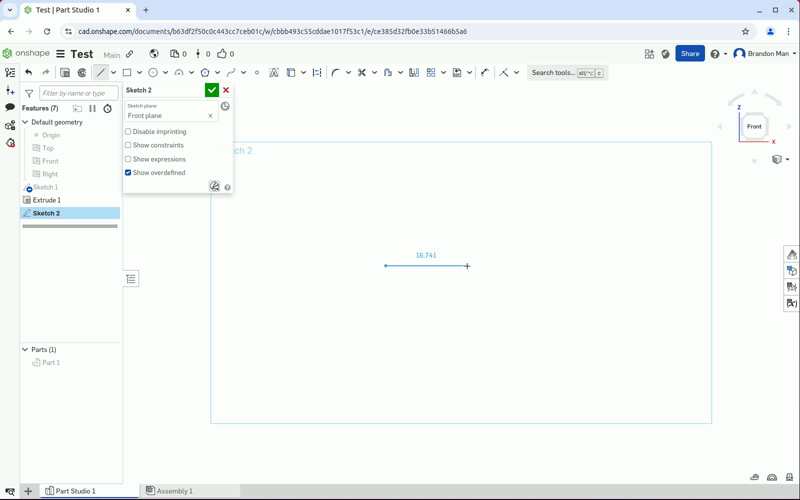
key_down(shift)
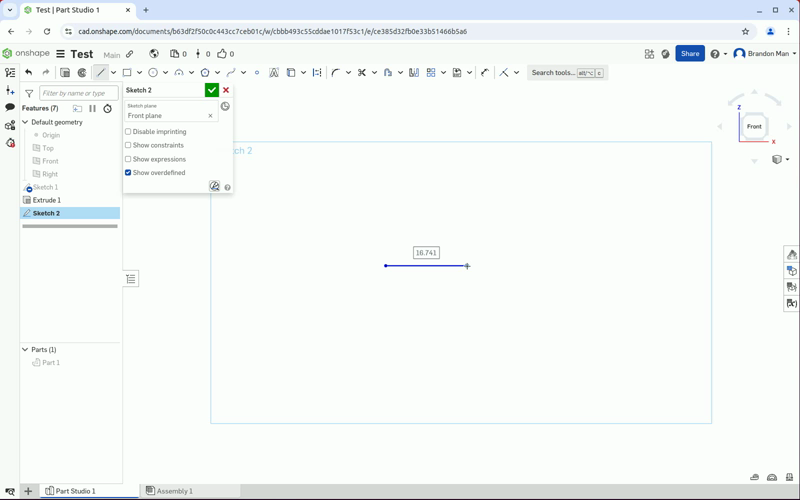
mouse_move(497, 265)
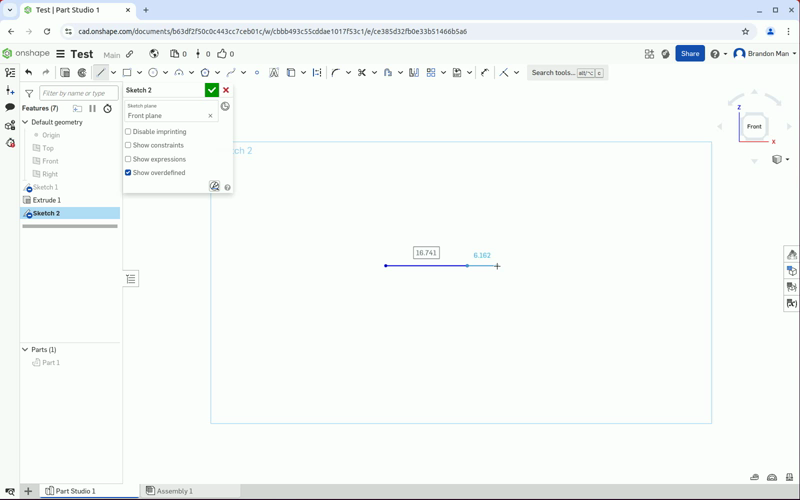
mouse_move(467, 231)
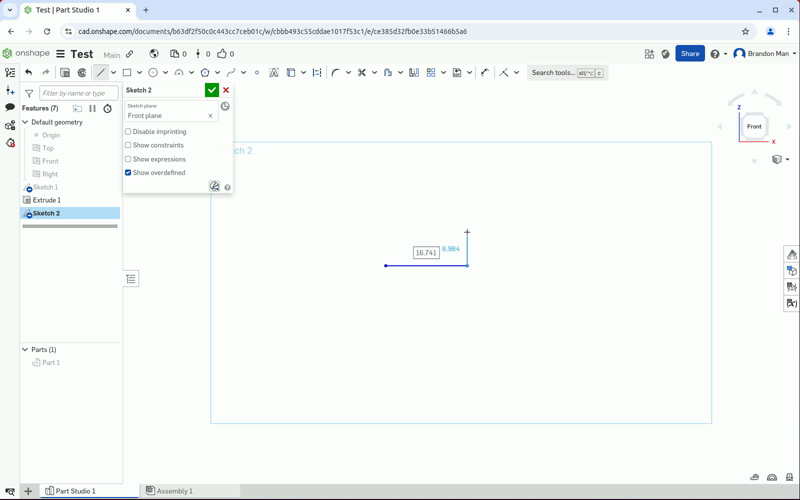
click(467, 231)
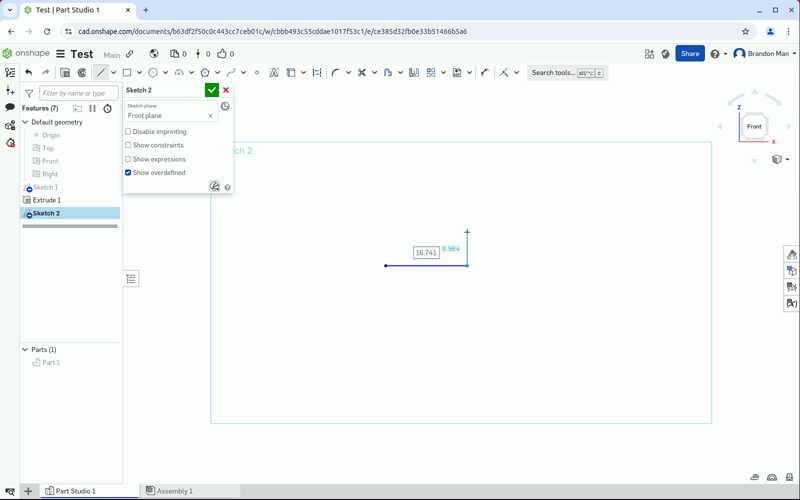
key_up(shift)
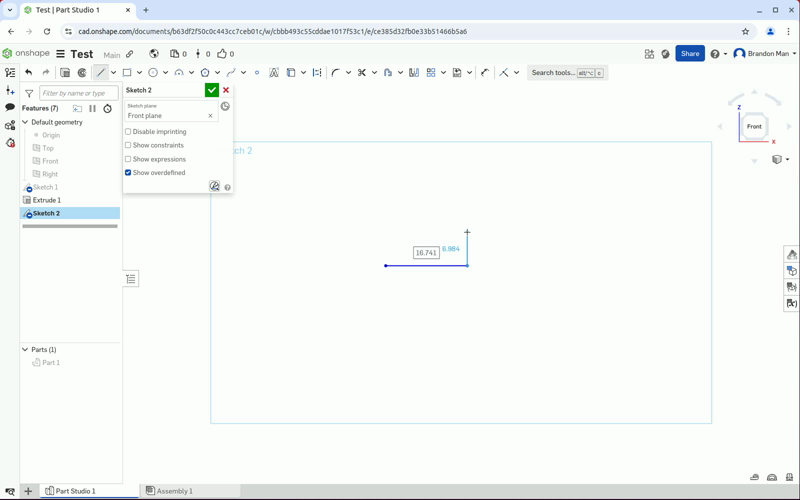
key_down(shift)
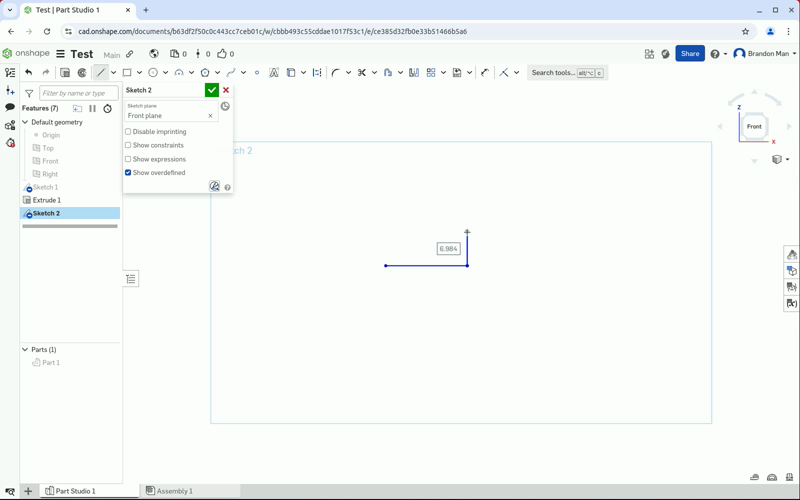
mouse_move(385, 231)
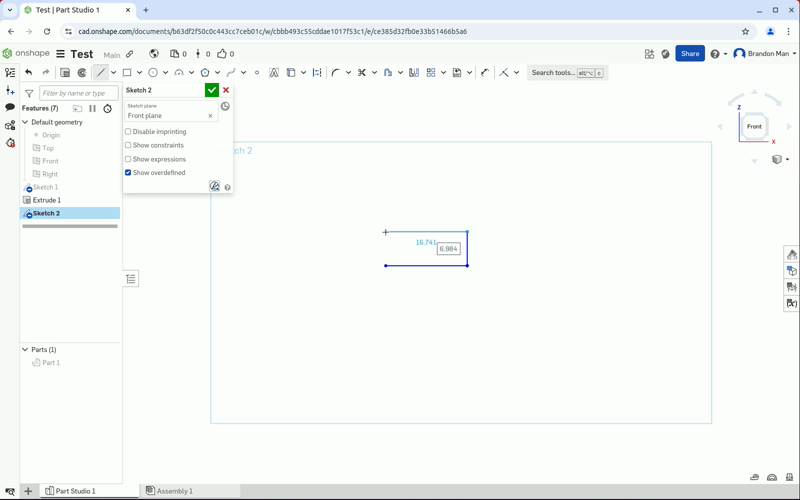
click(385, 231)
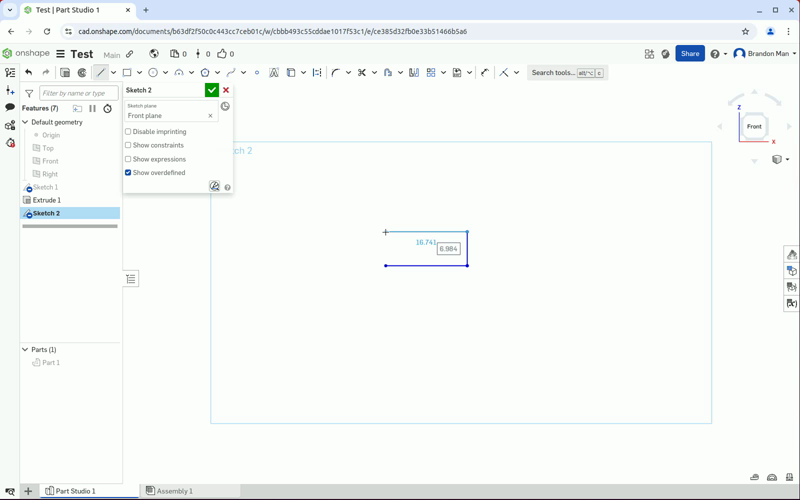
key_up(shift)
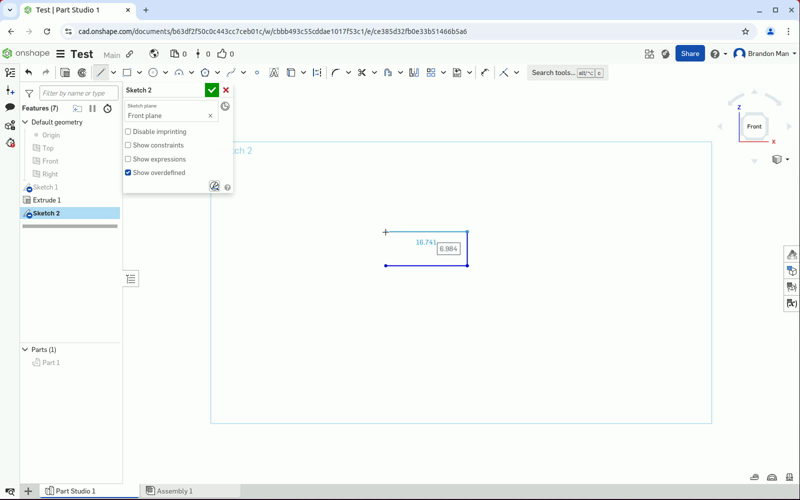
mouse_move(415, 231)
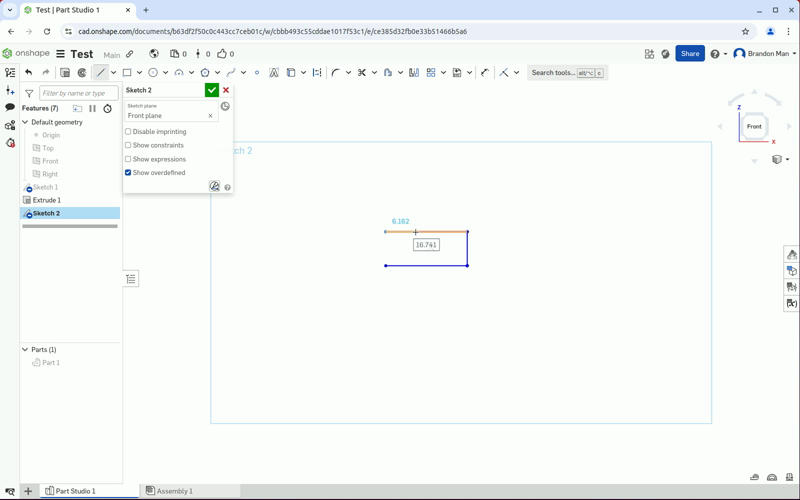
key_down(shift)
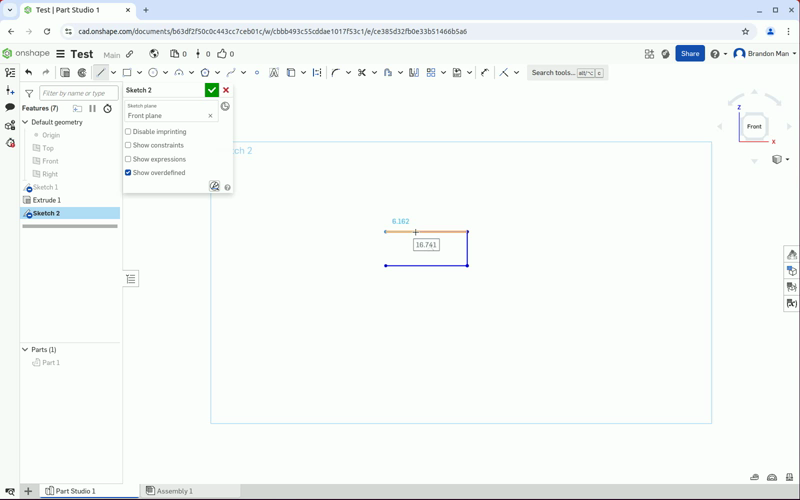
mouse_move(385, 265)
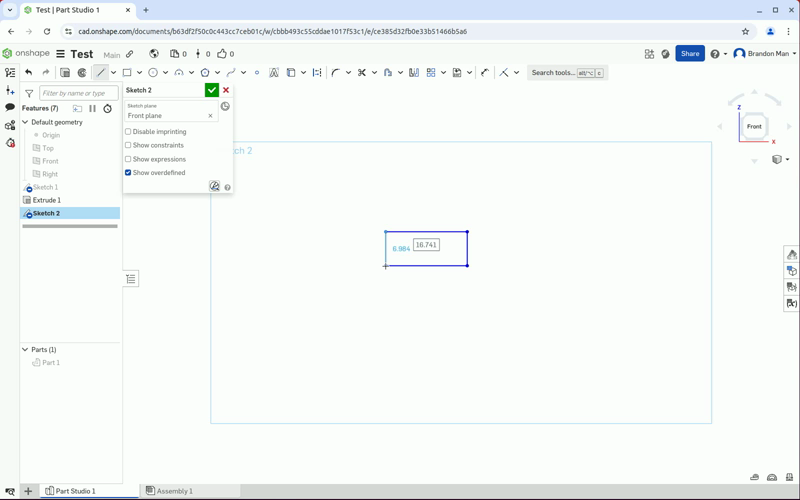
key_up(shift)
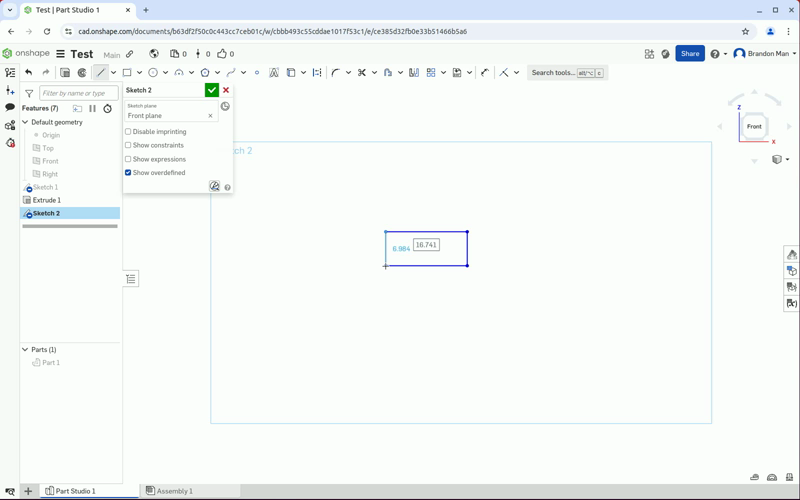
click(385, 265)
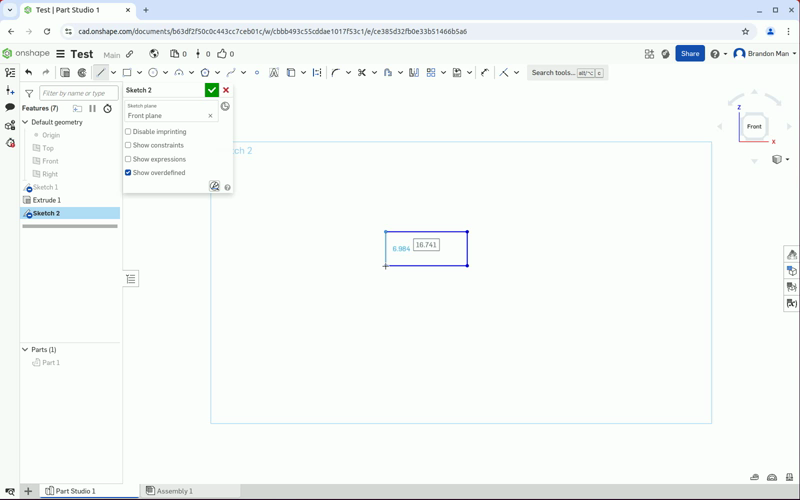
key(esc)
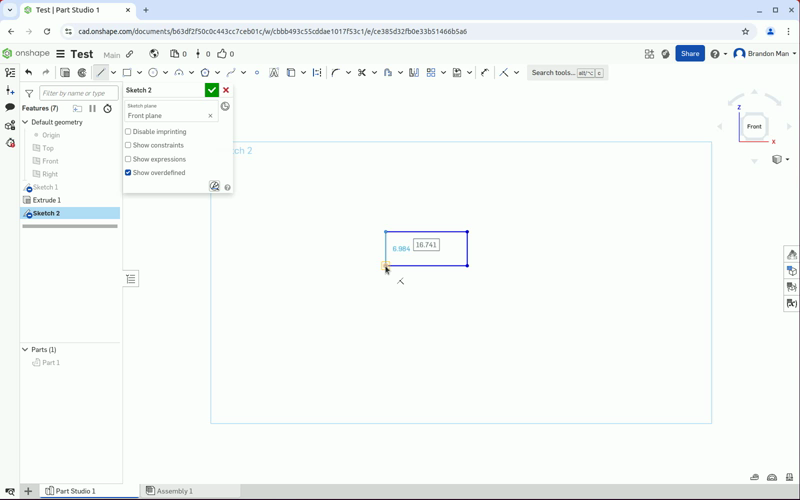
mouse_move(433, 262)
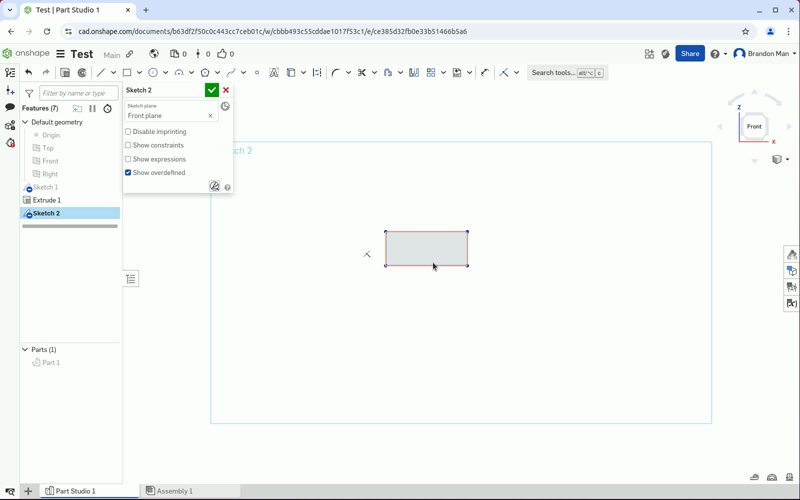
click(433, 262)
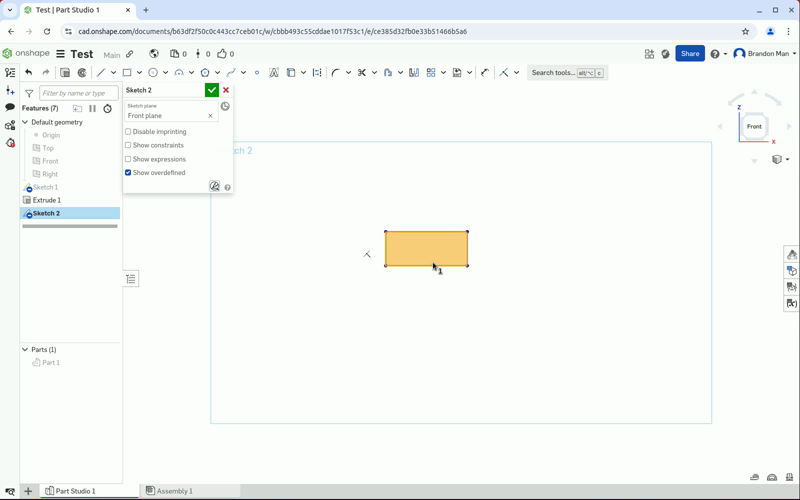
mouse_move(73, 352)
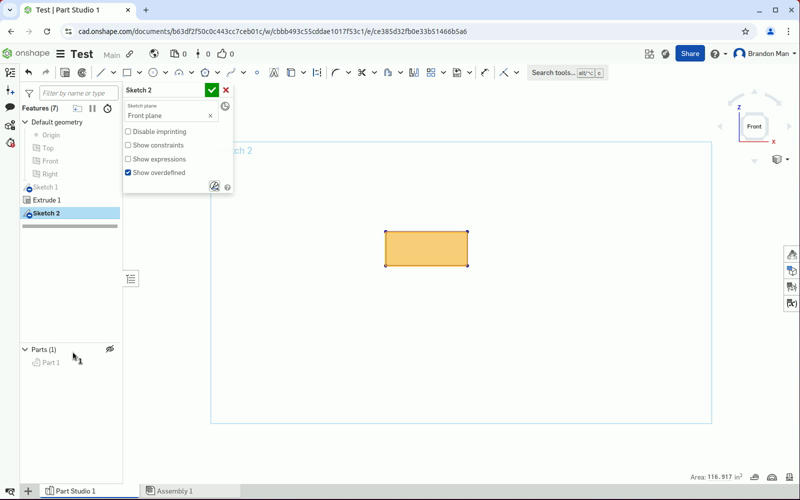
key(shift+y)
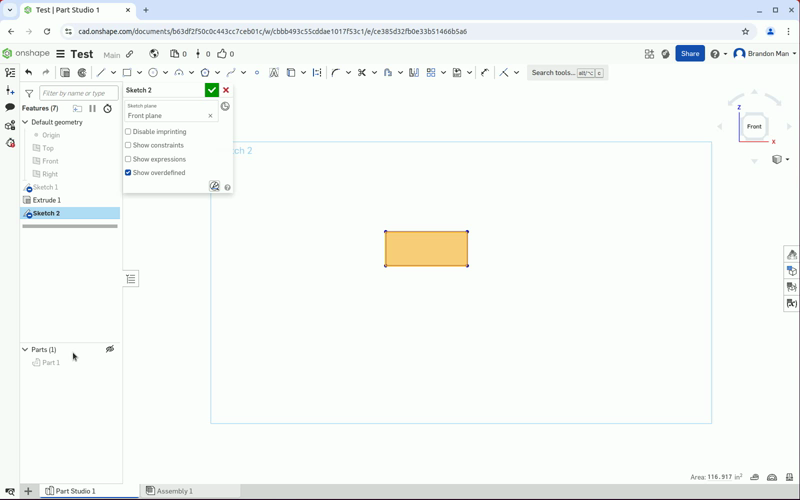
key(shift+e)
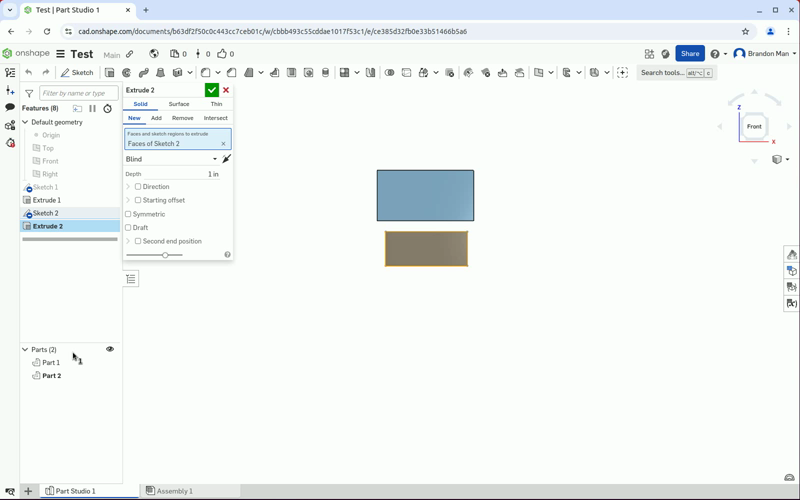
mouse_move(143, 106)
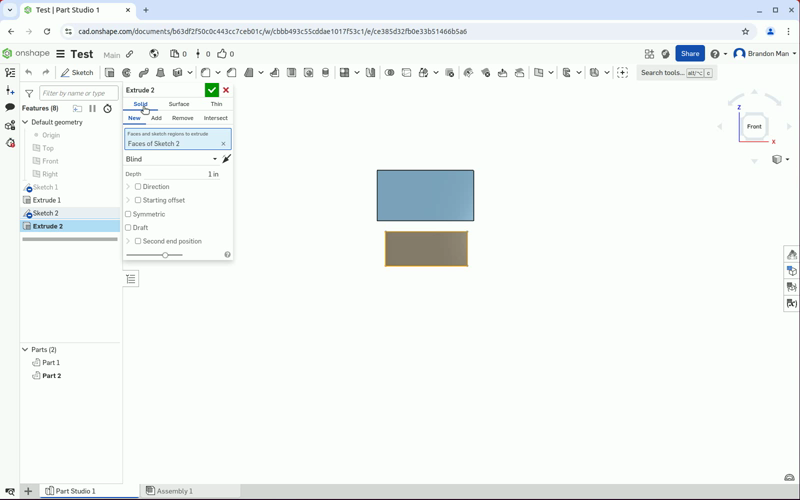
click(143, 106)
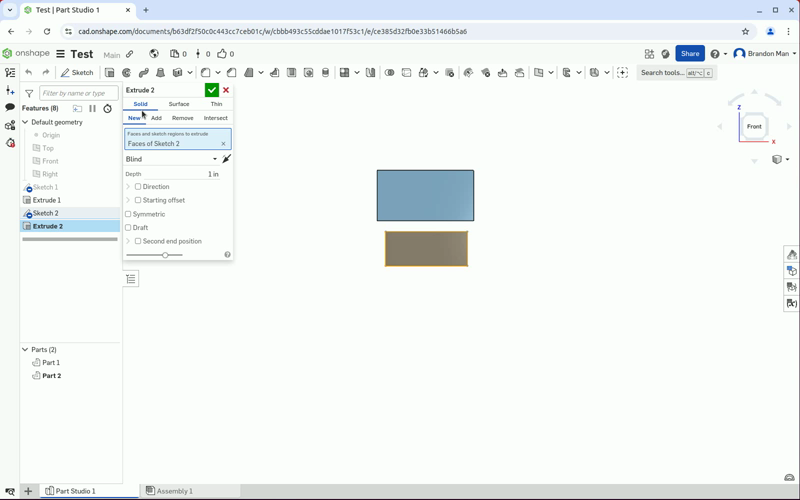
mouse_move(137, 120)
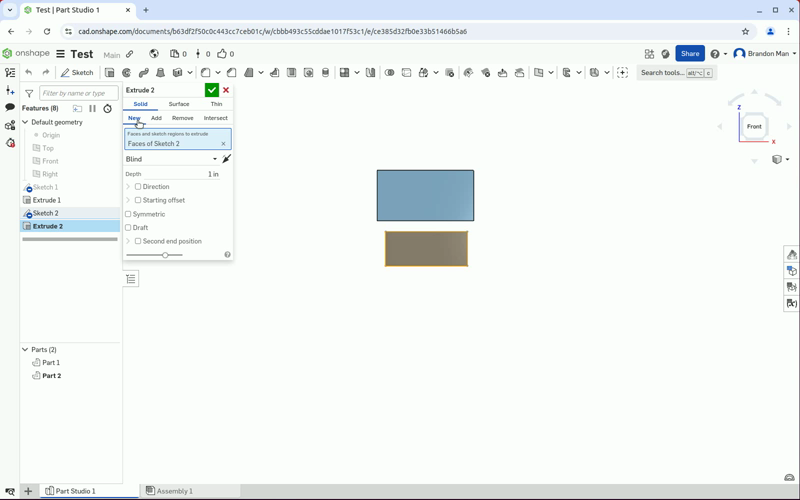
click(137, 120)
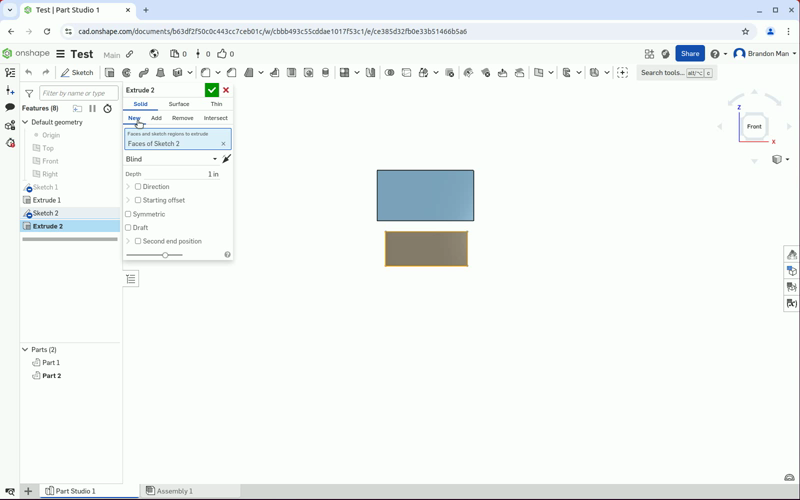
key(tab, 4)
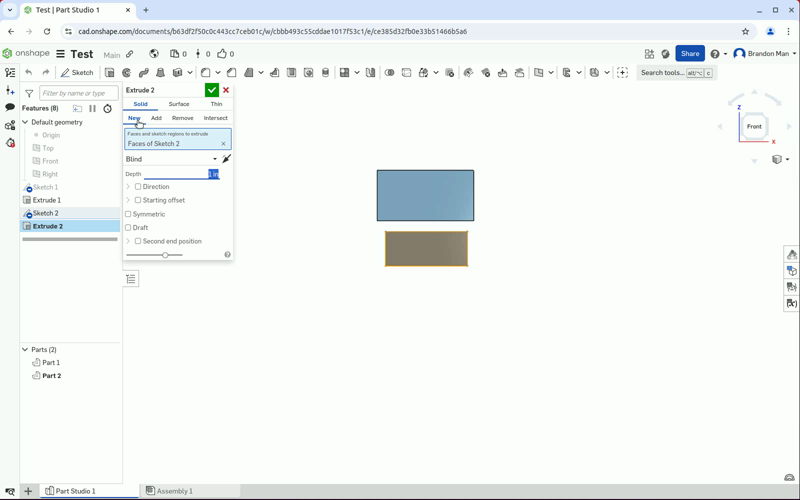
text(5.777)
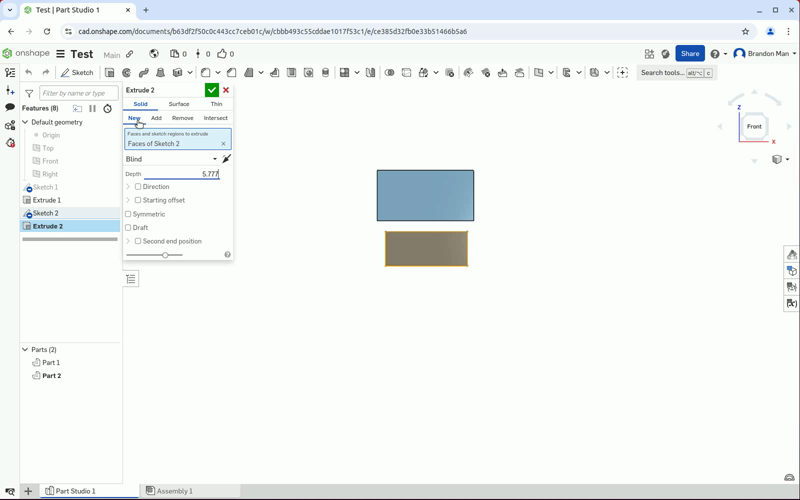
key(enter)
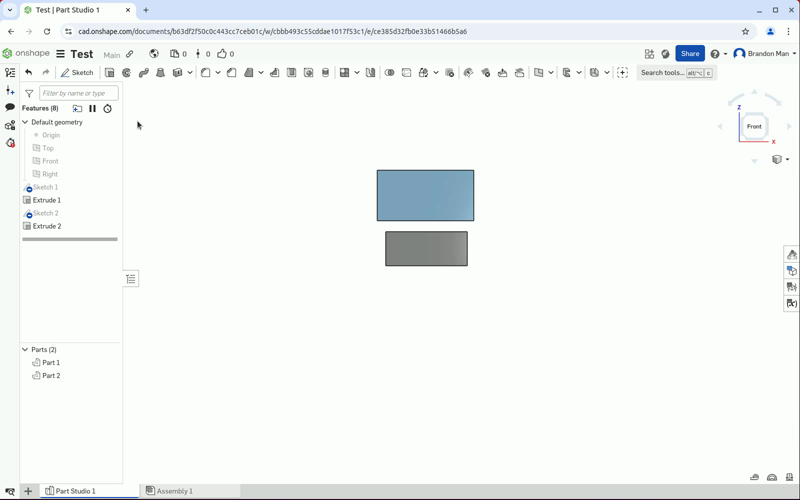
key(shift+h)
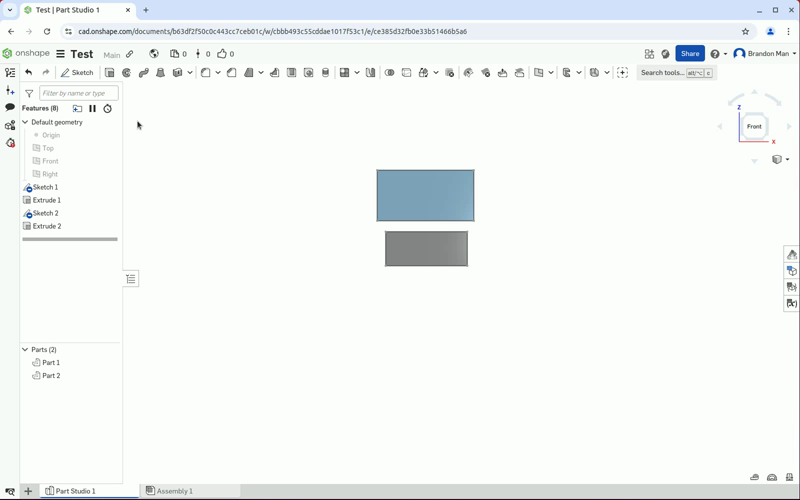
key(shift+h)
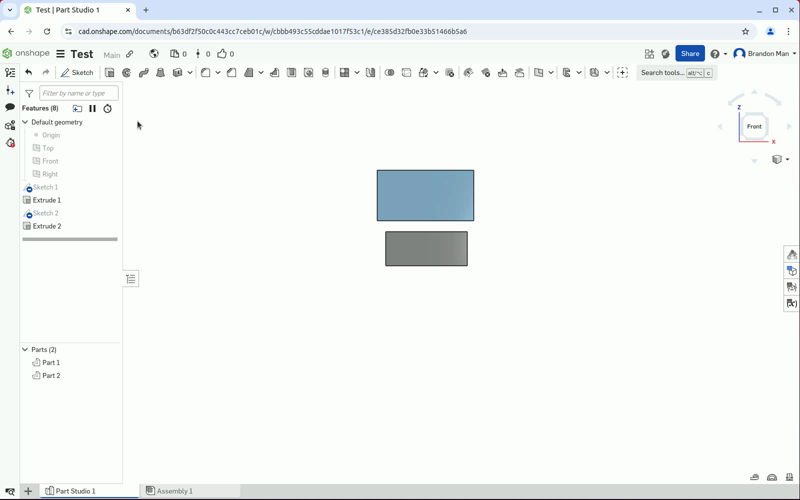
mouse_move(73, 189)
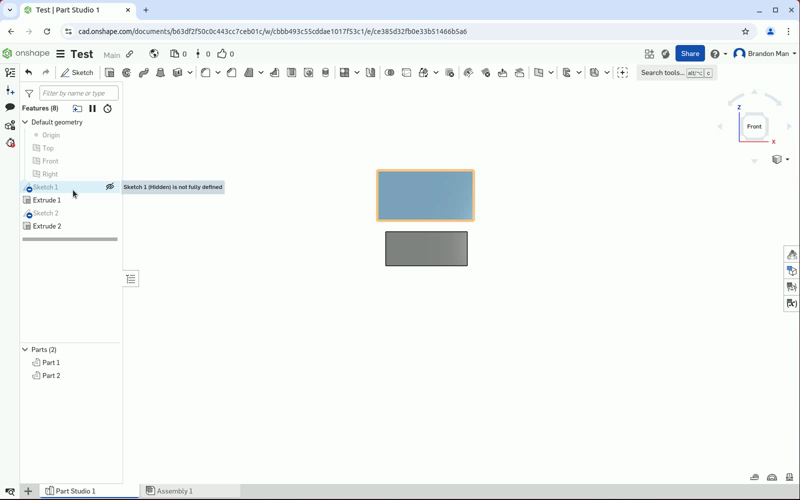
click(73, 189)
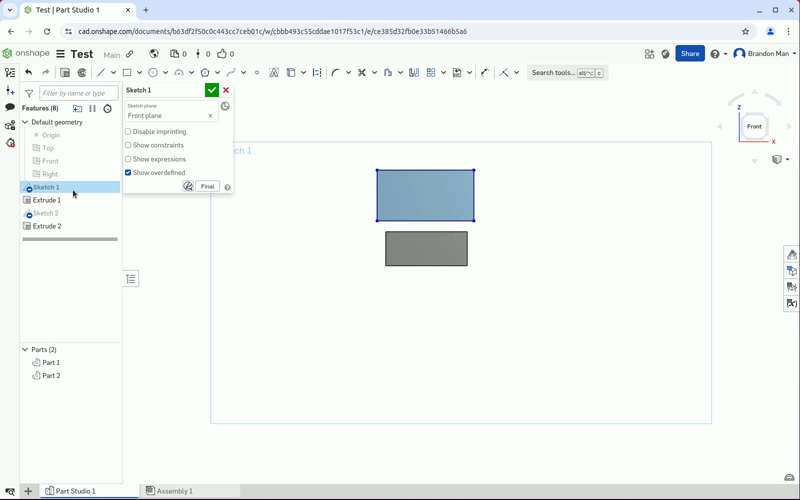
mouse_move(229, 92)
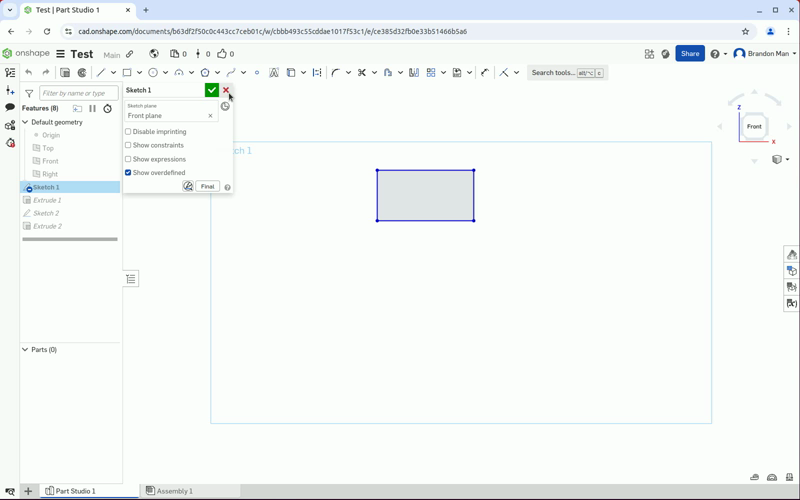
click(229, 92)
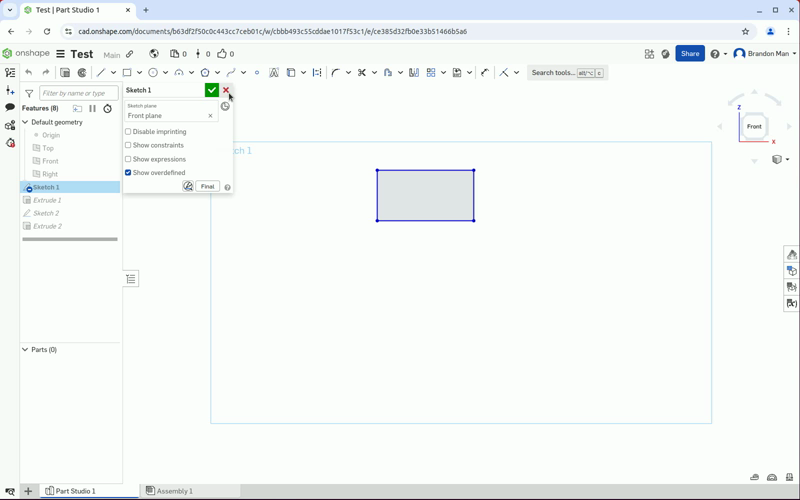
key(shift+s)
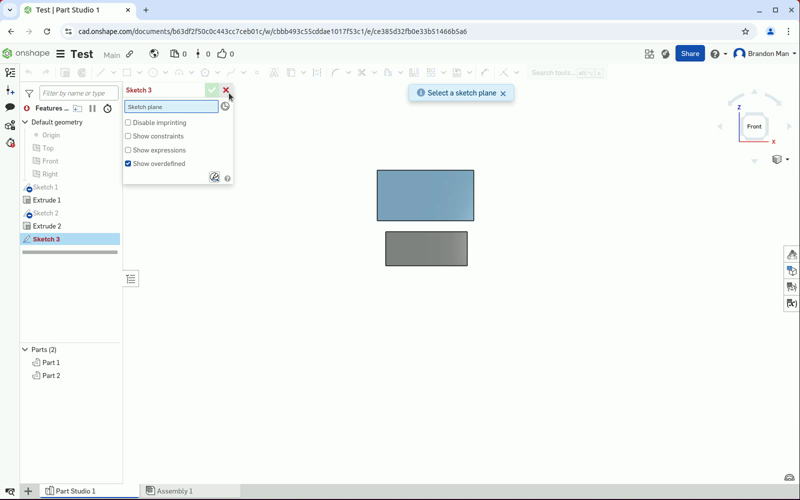
mouse_move(73, 163)
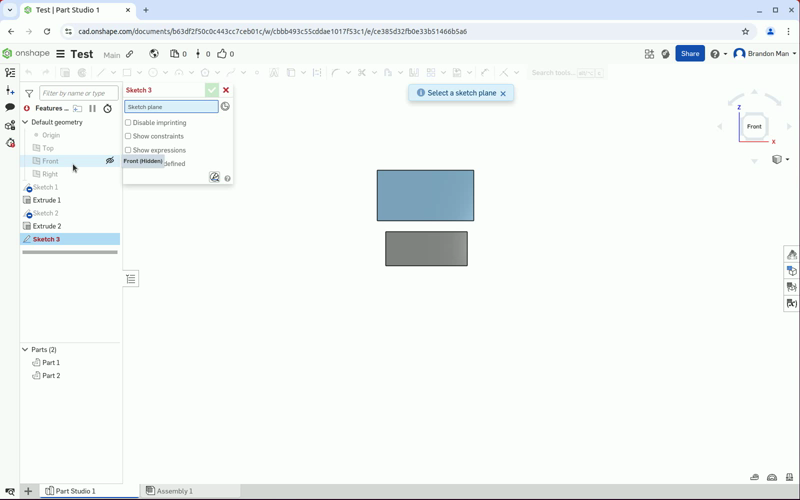
click(73, 163)
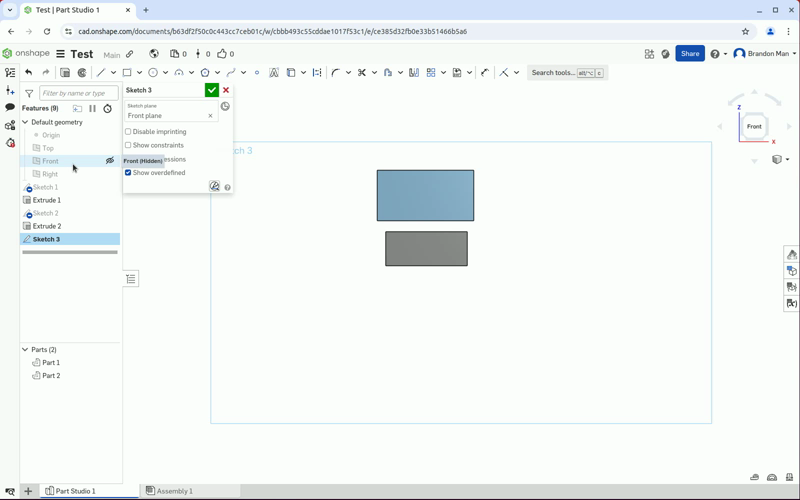
mouse_move(73, 352)
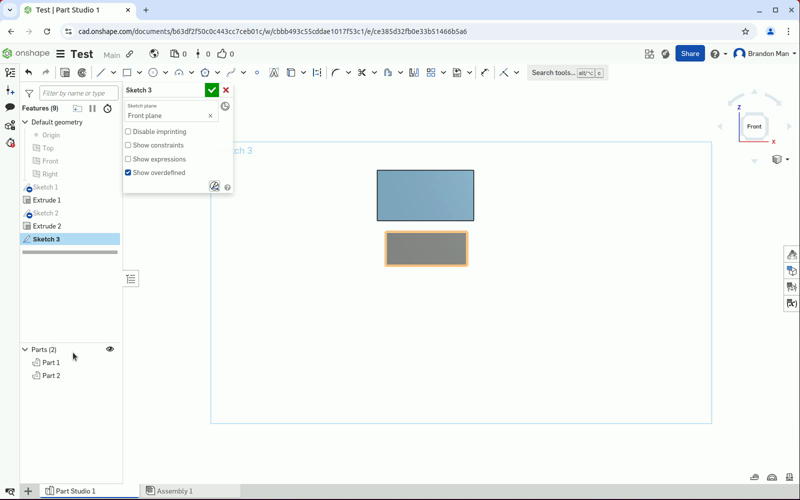
key(y)
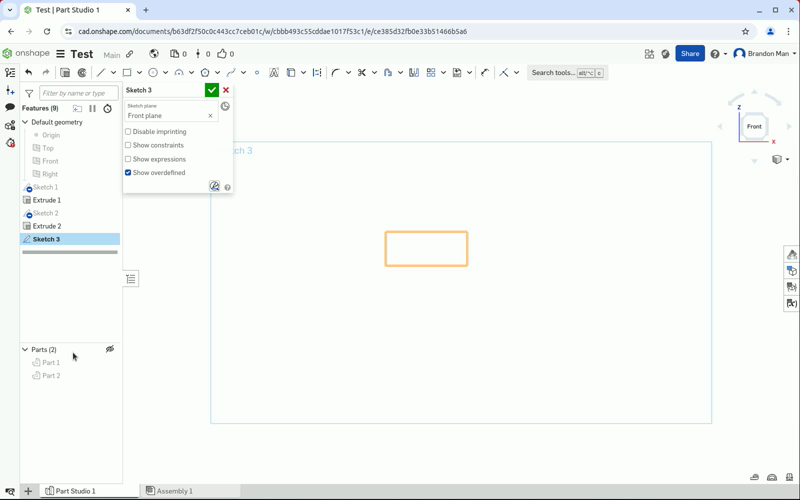
key(c)
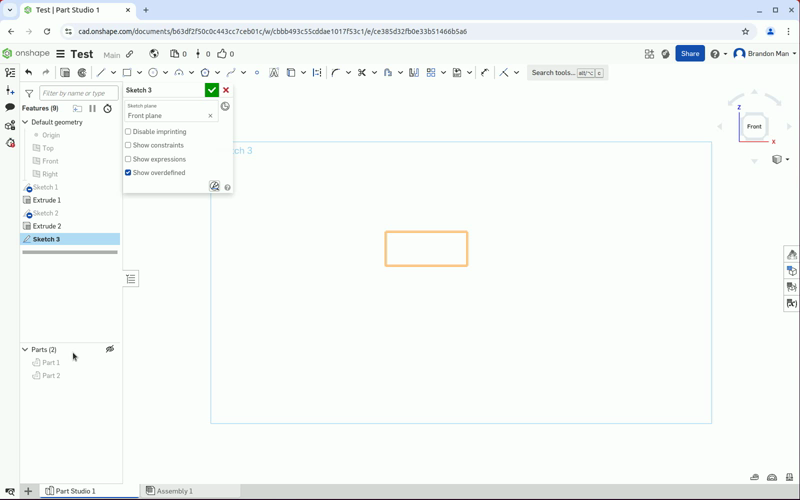
key_down(shift)
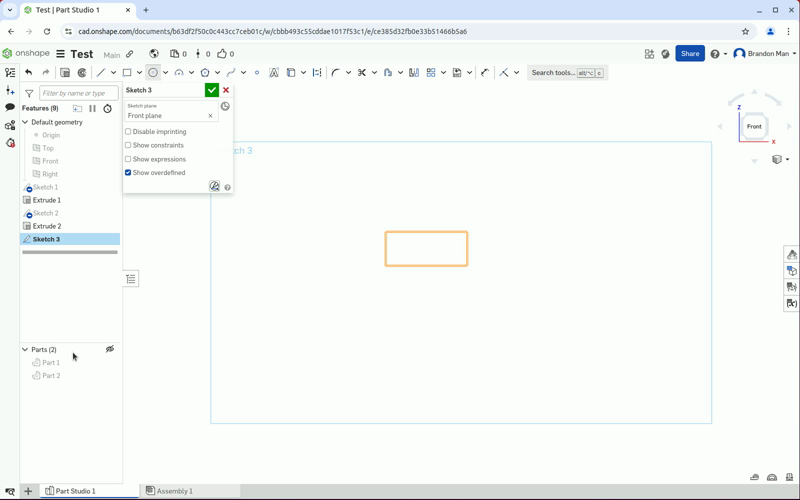
mouse_move(401, 290)
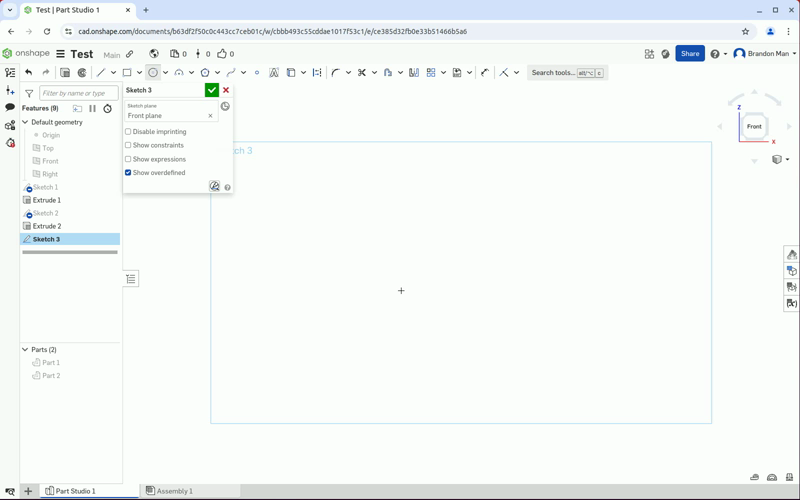
click(401, 290)
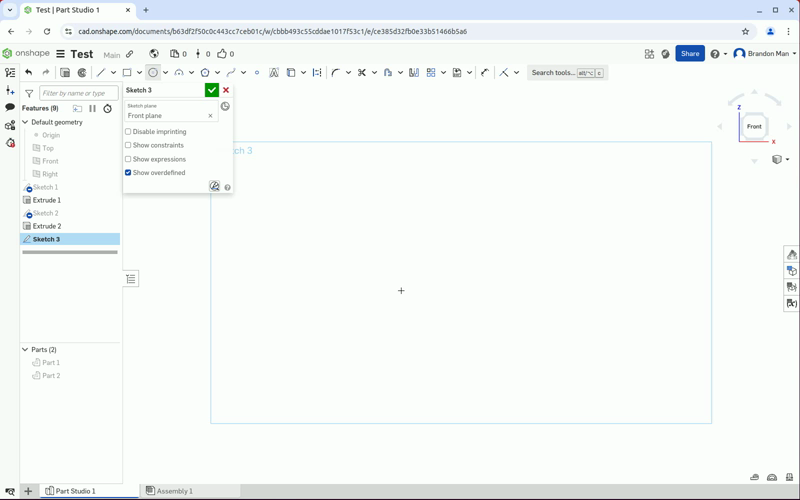
key_up(shift)
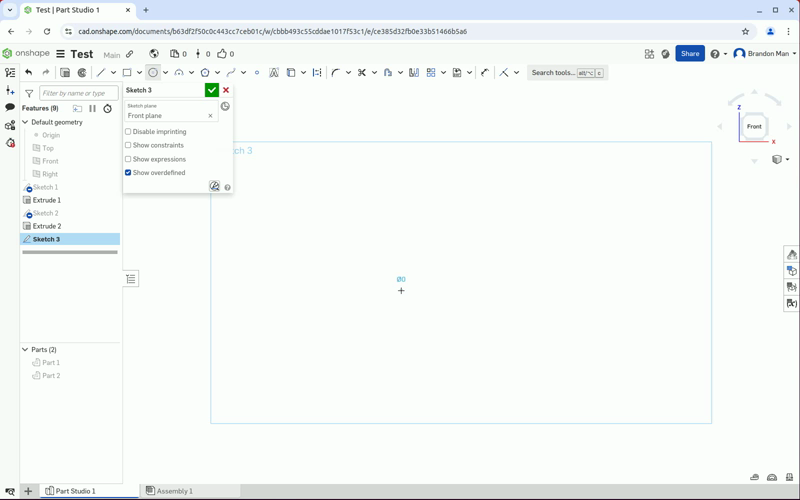
mouse_move(413, 290)
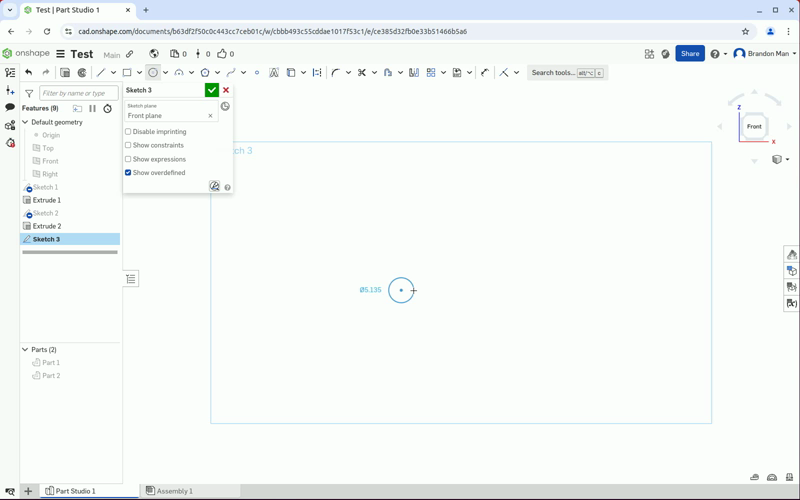
click(413, 290)
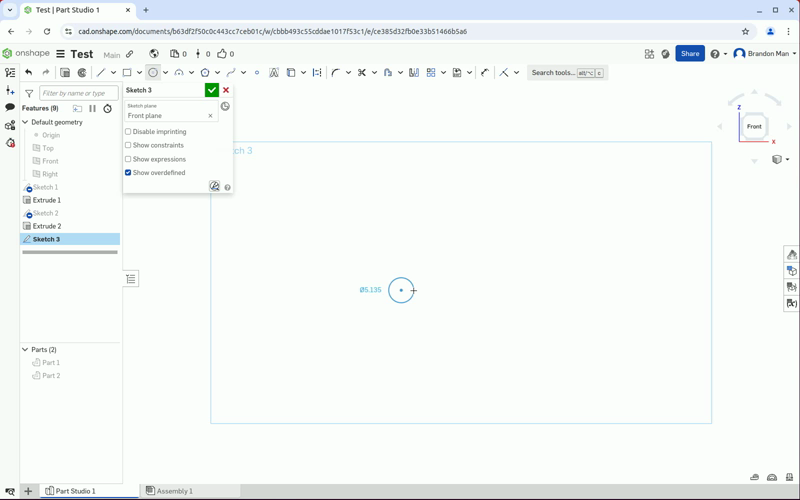
key(esc)
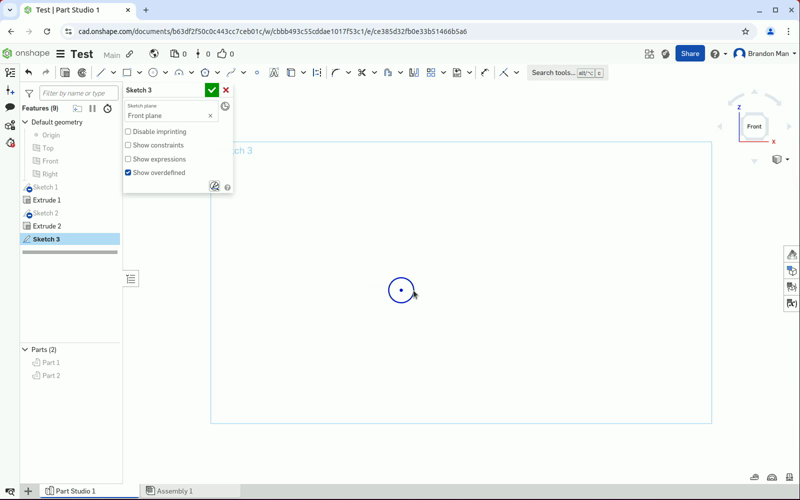
mouse_move(401, 297)
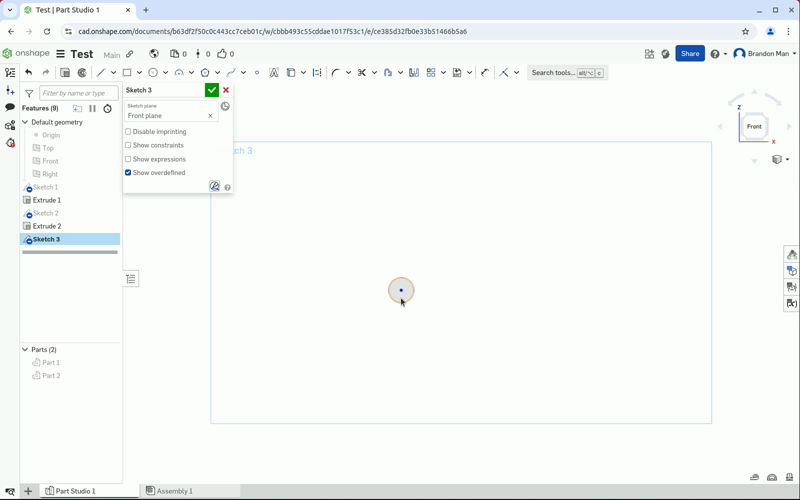
scroll(6)
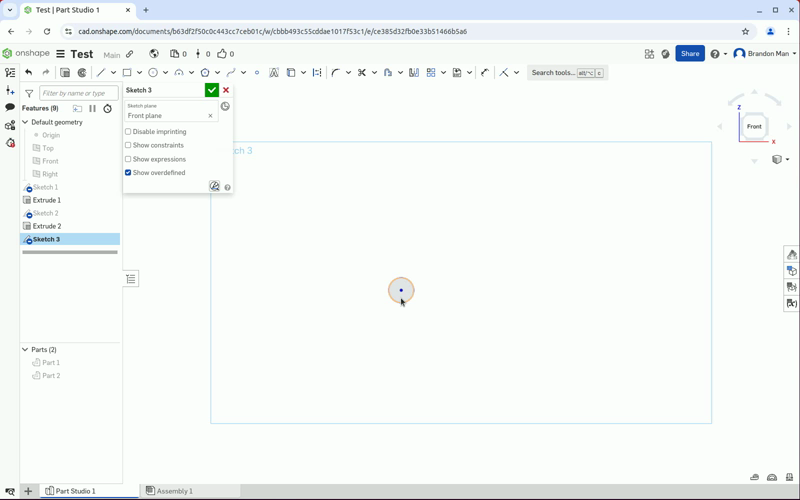
scroll(6)
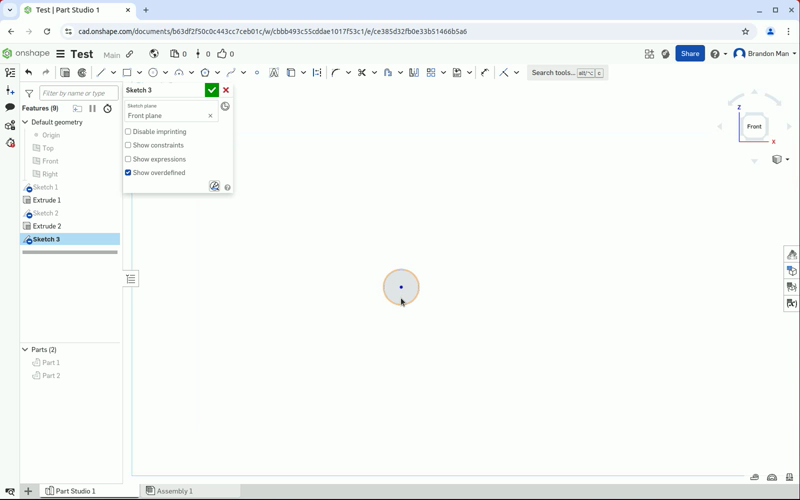
scroll(6)
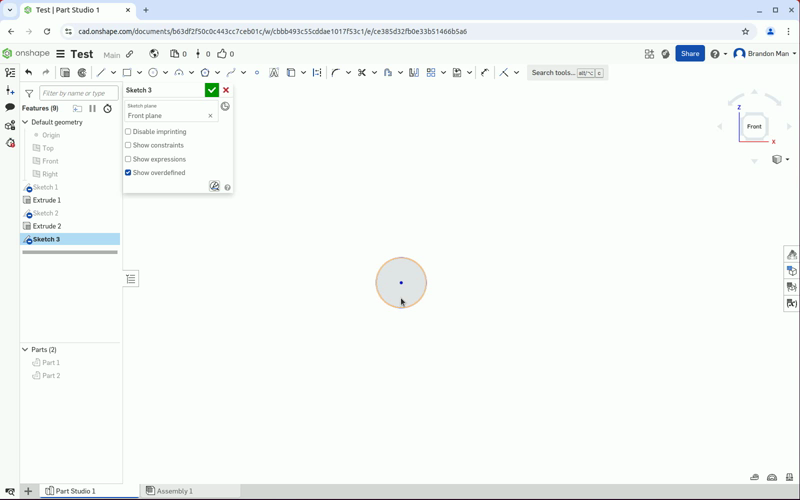
scroll(6)
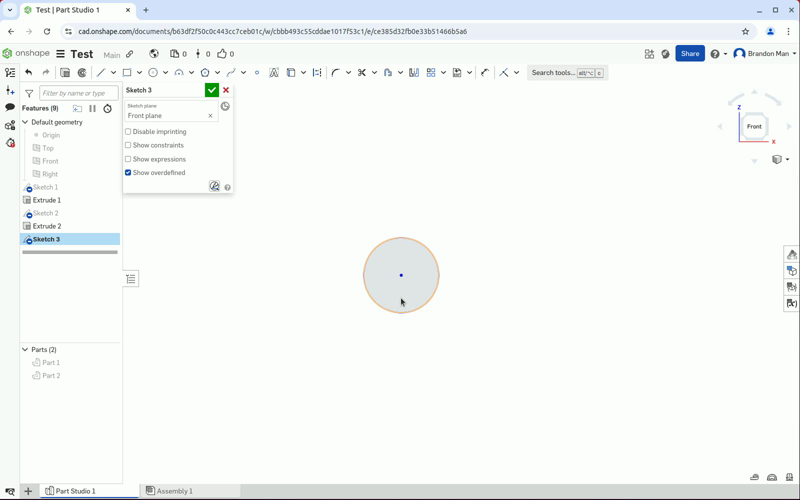
scroll(6)
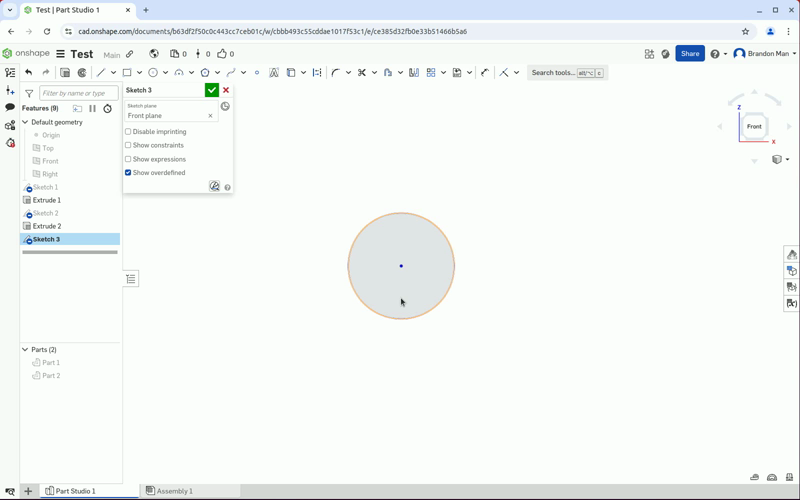
scroll(6)
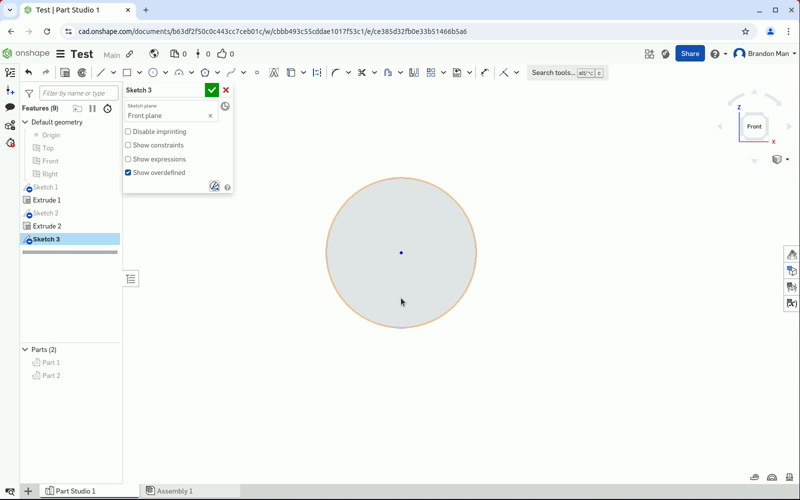
scroll(6)
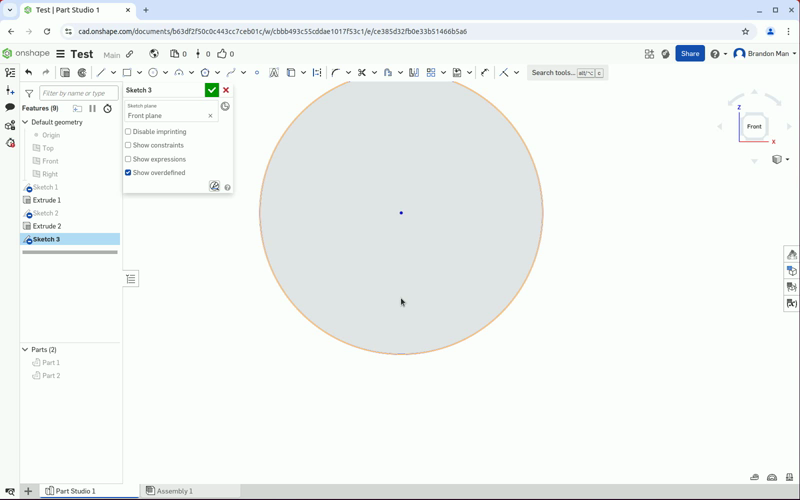
click(401, 297)
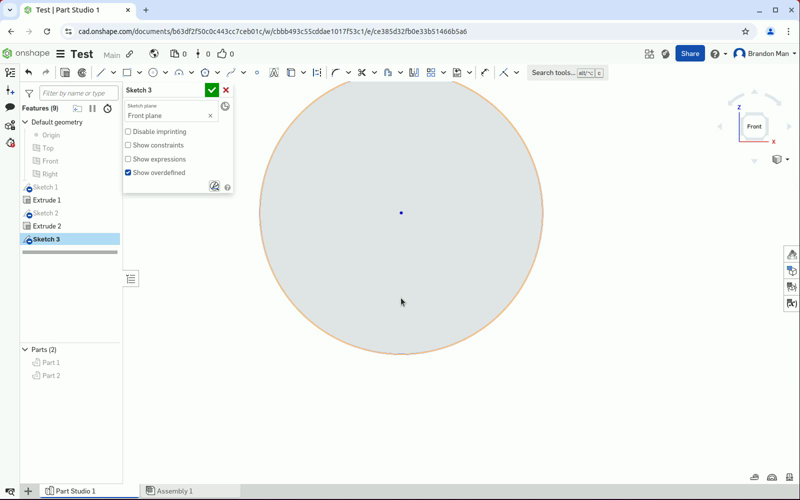
scroll(-6)
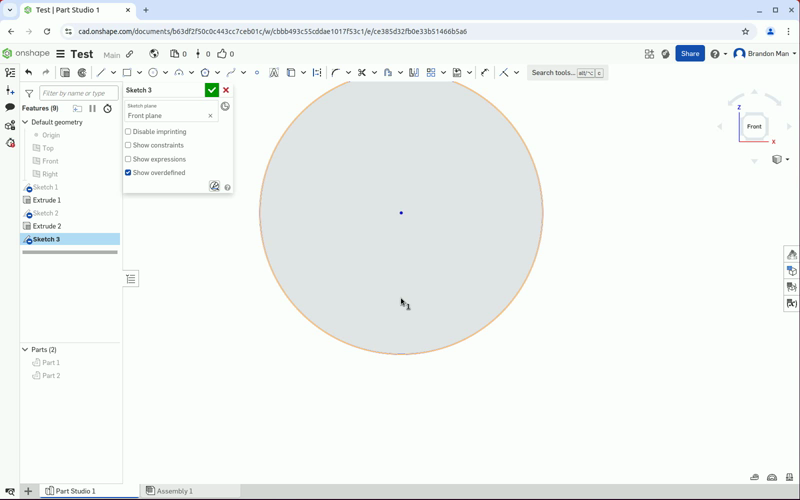
scroll(-6)
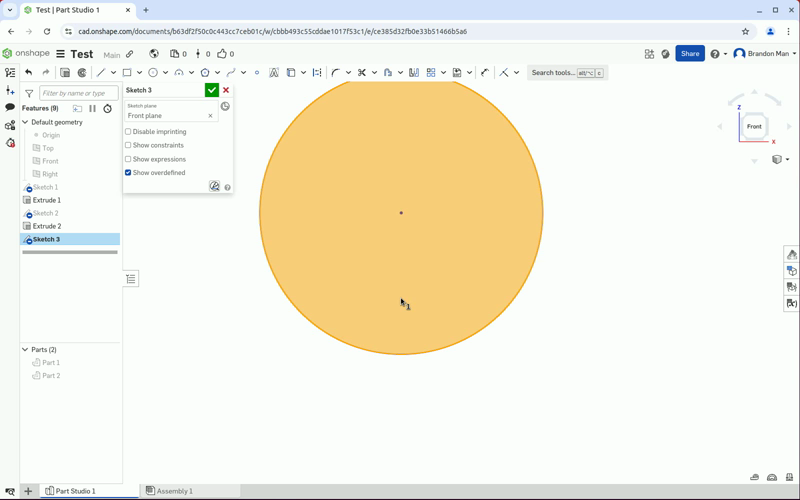
scroll(-6)
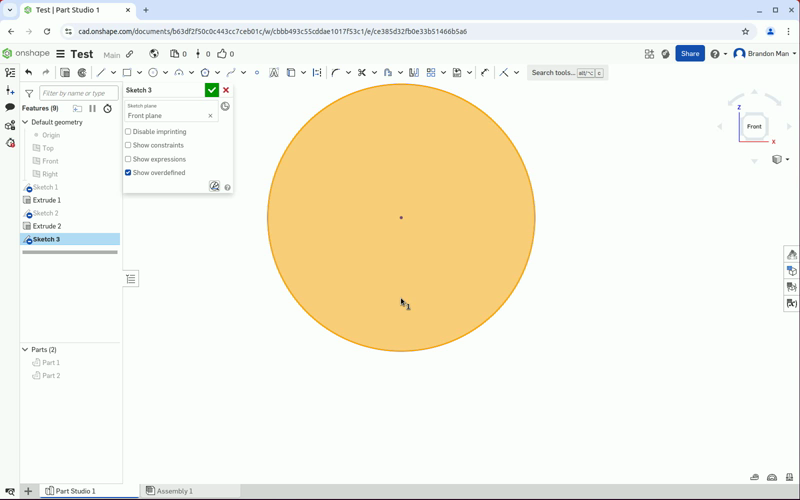
scroll(-6)
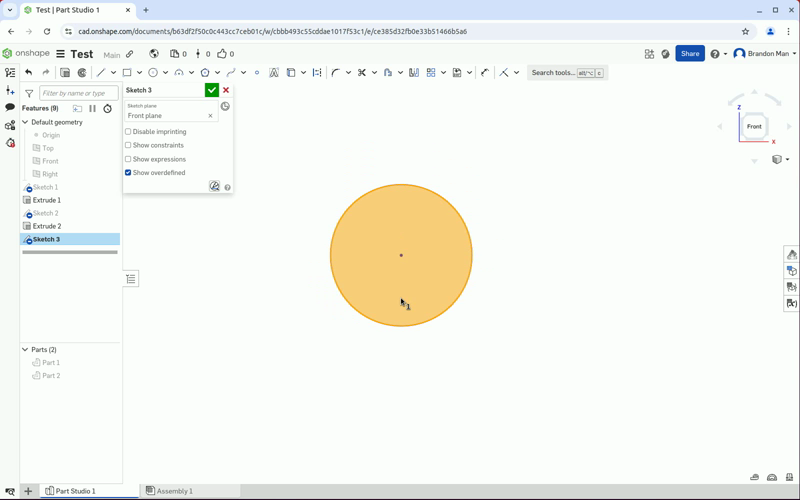
scroll(-6)
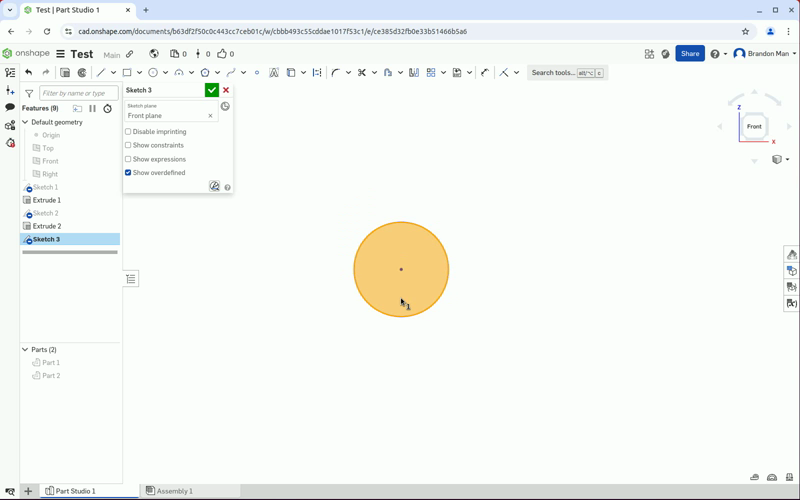
scroll(-6)
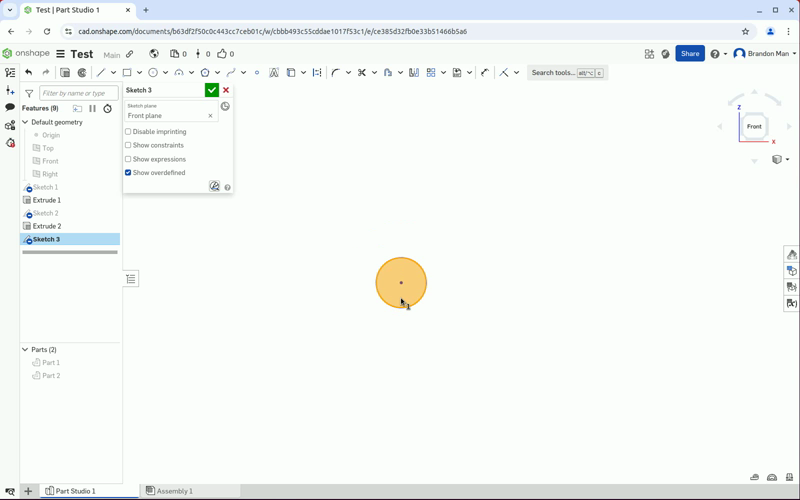
scroll(-6)
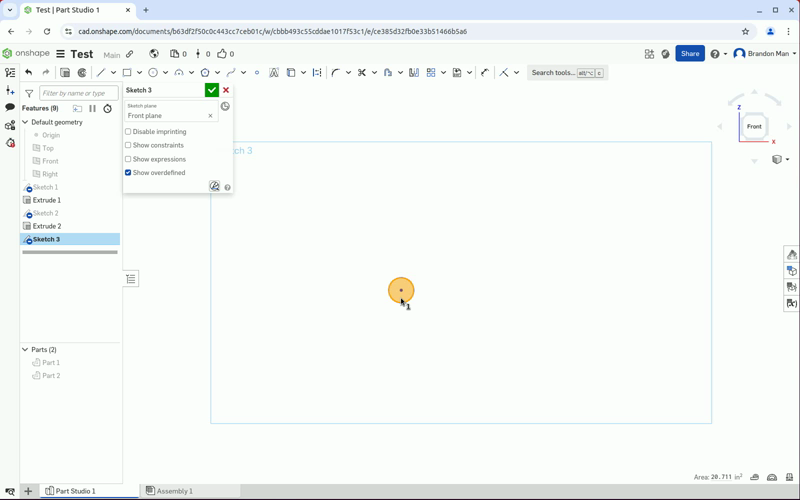
mouse_move(73, 352)
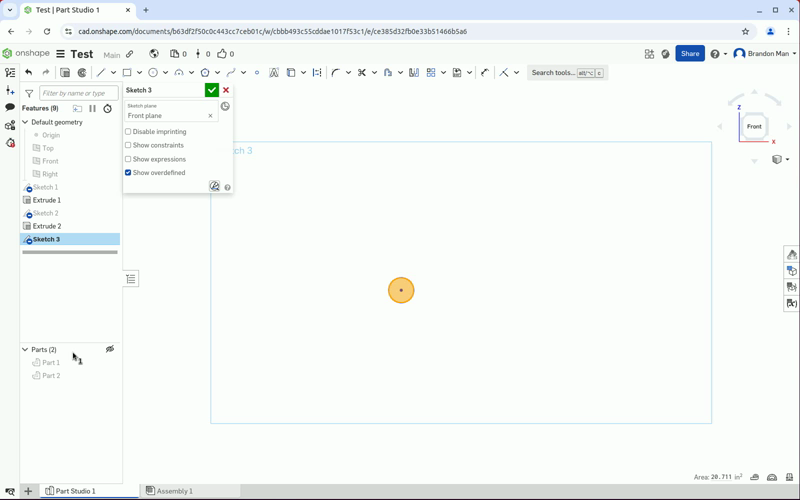
key(shift+y)
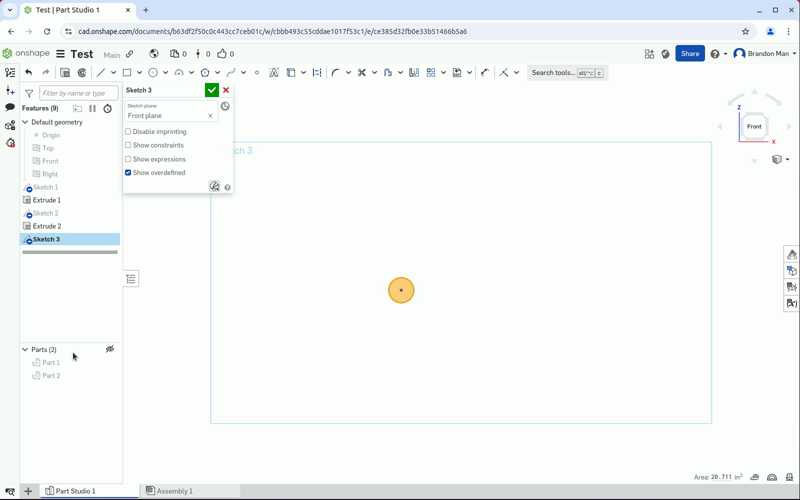
key(shift+e)
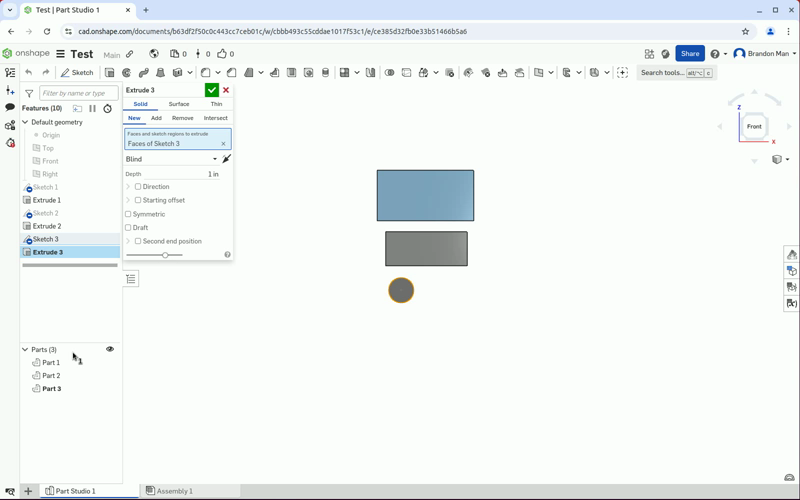
mouse_move(143, 106)
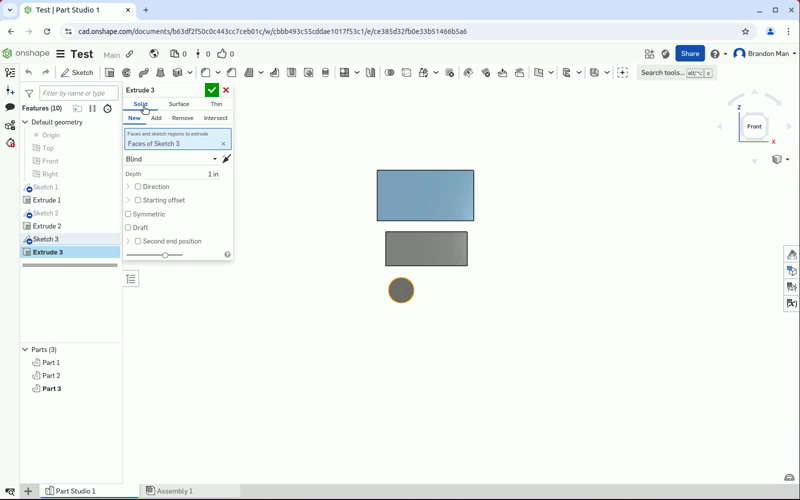
click(143, 106)
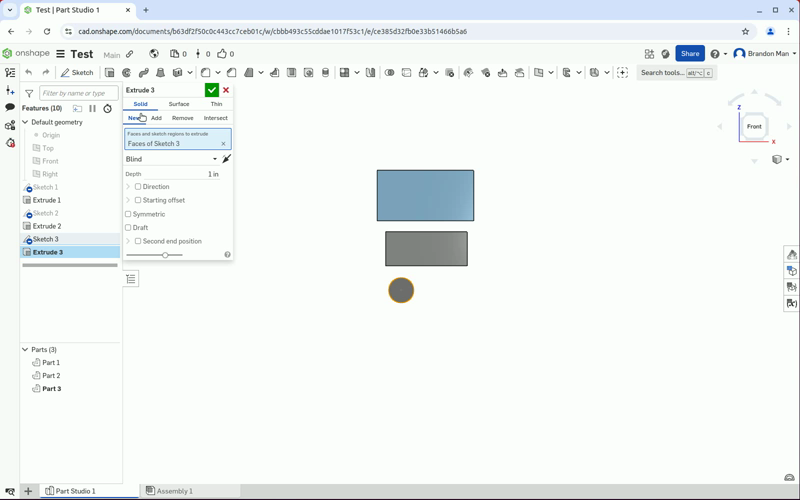
mouse_move(137, 120)
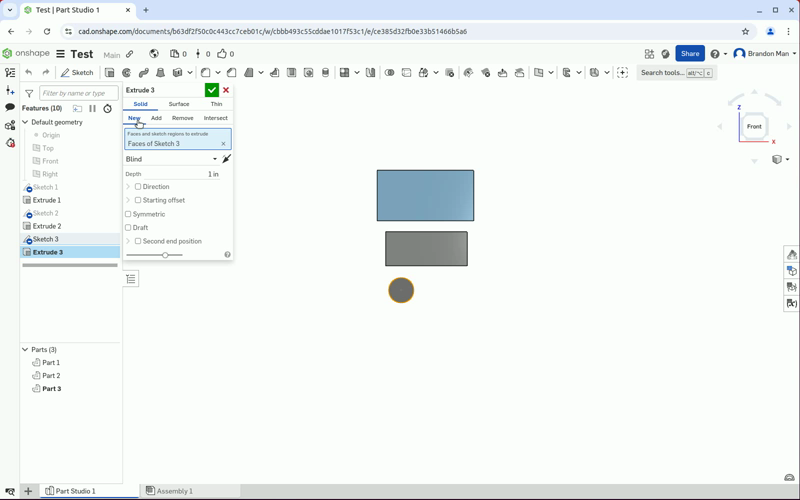
click(137, 120)
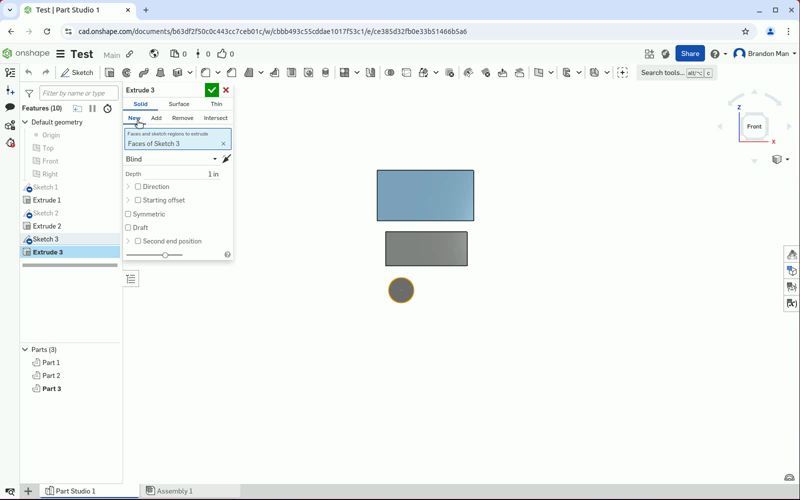
key(tab, 4)
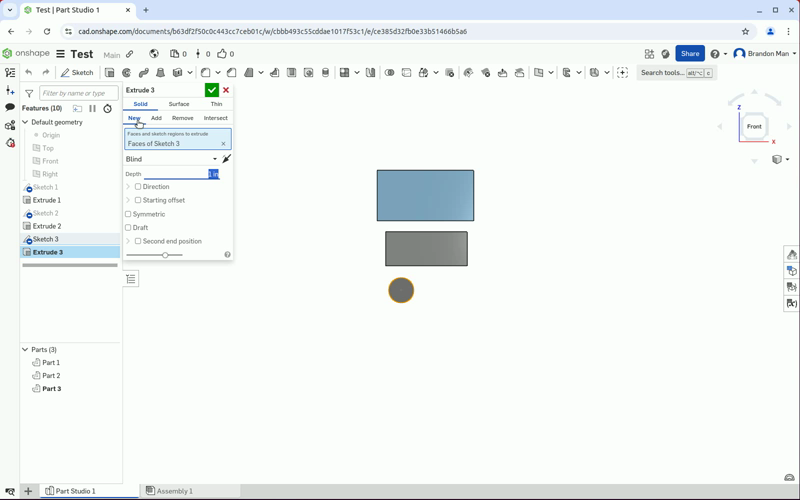
text(5.777)
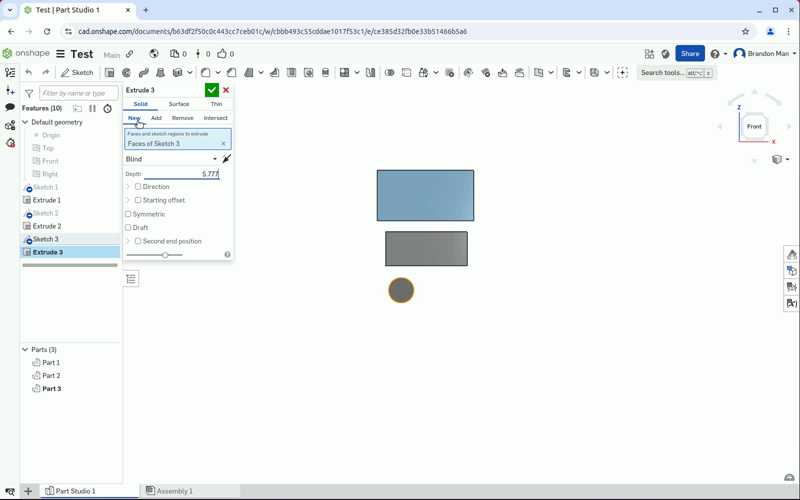
key(enter)
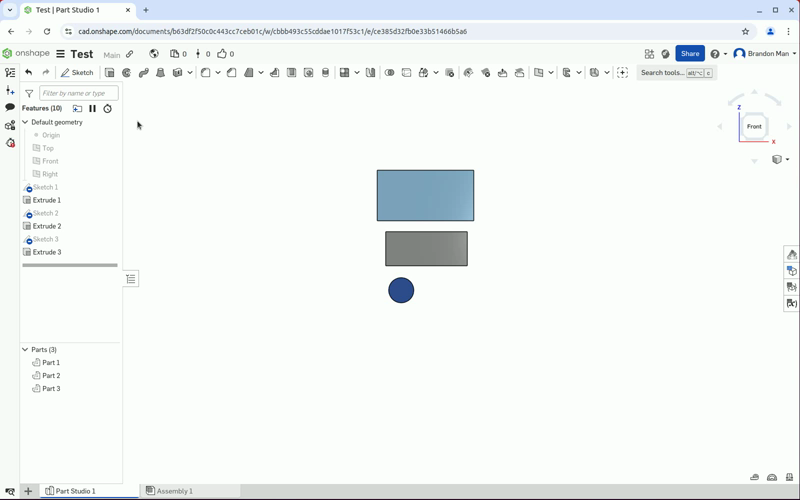
key(shift+h)
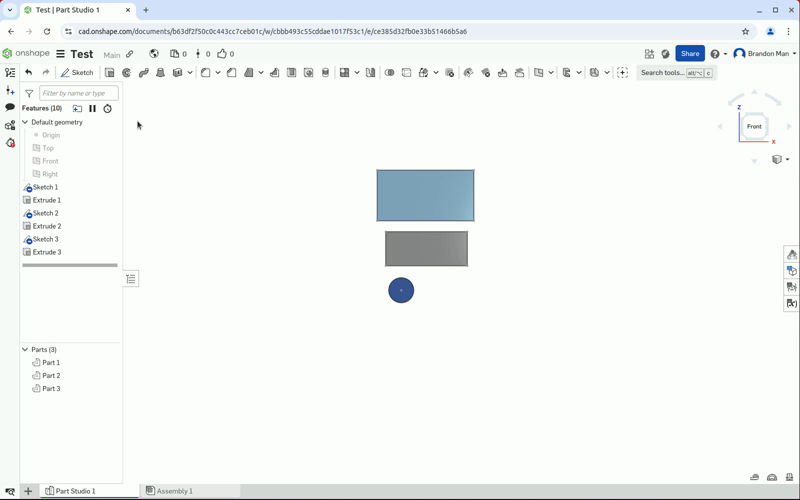
key(shift+h)
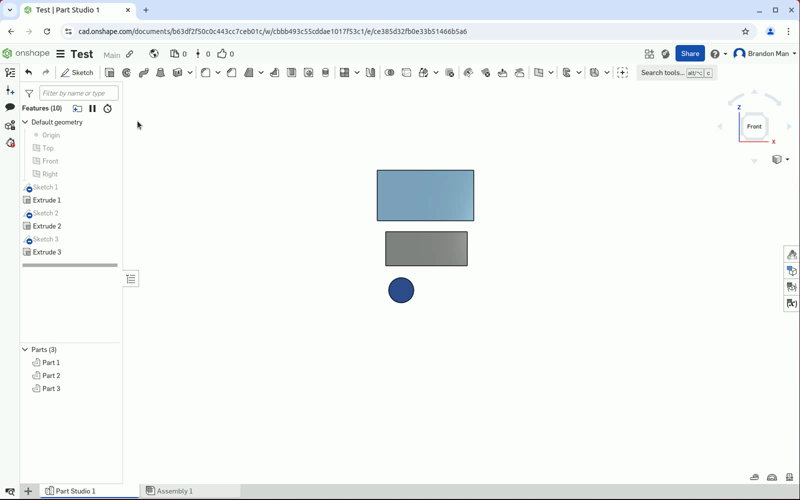
mouse_move(73, 189)
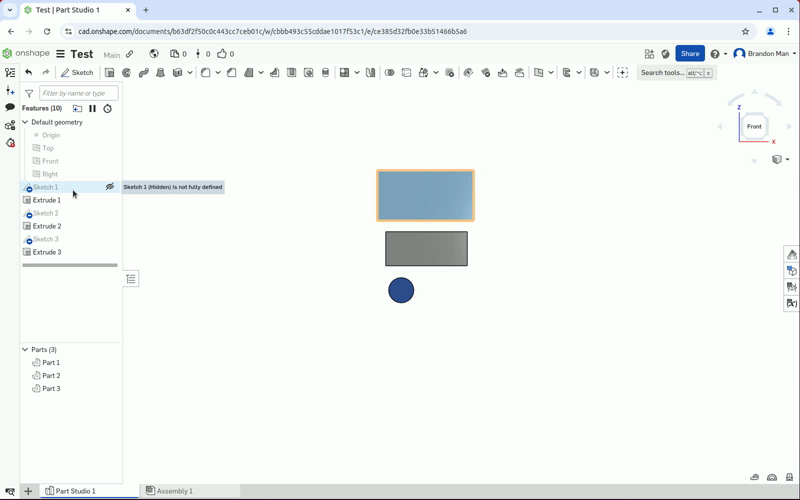
click(73, 189)
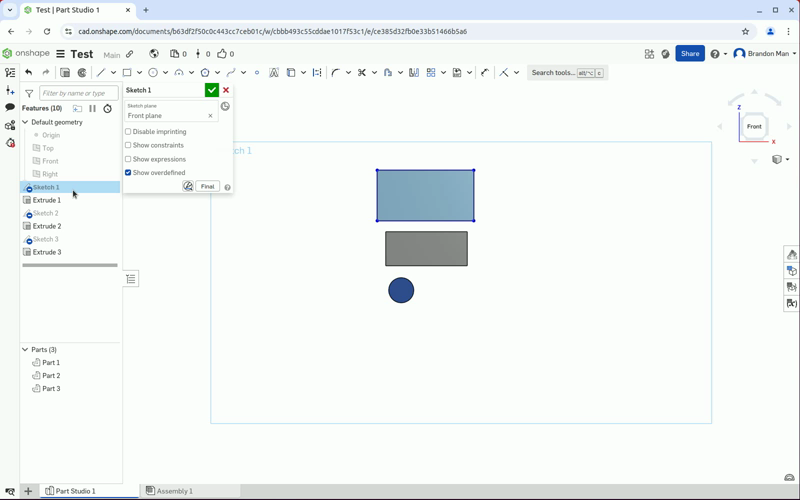
mouse_move(229, 92)
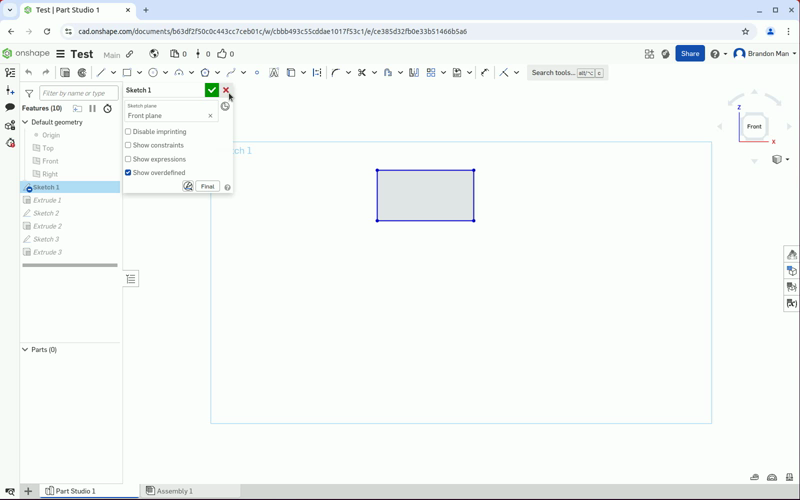
click(229, 92)
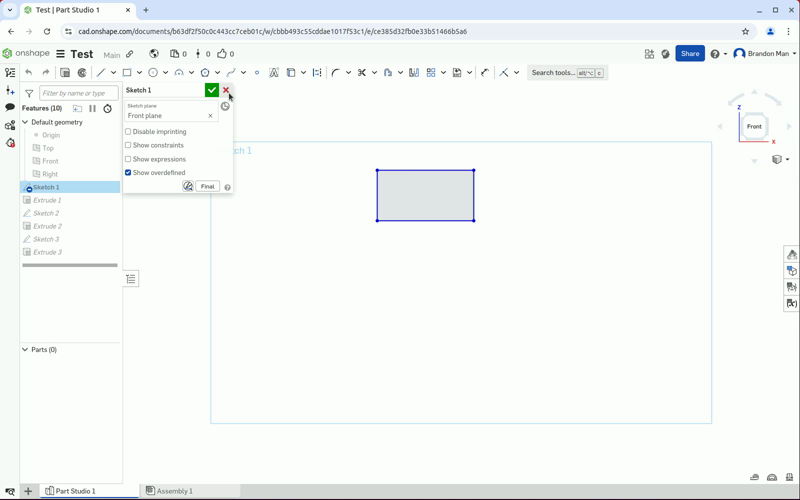
key(shift+s)
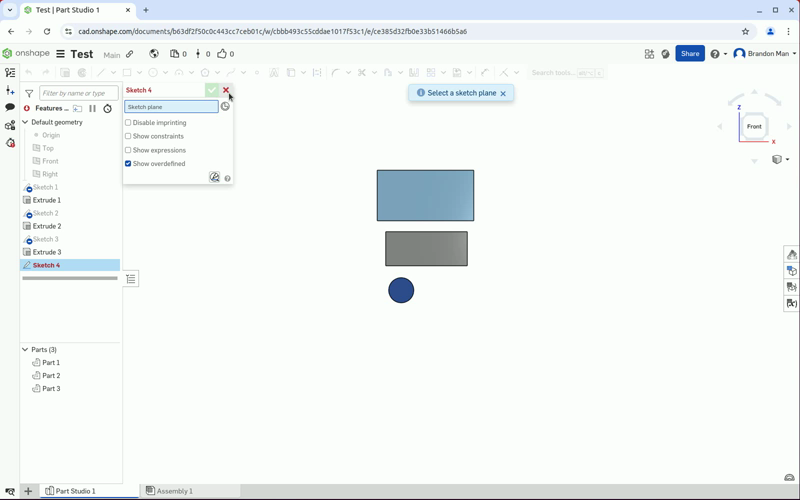
mouse_move(73, 163)
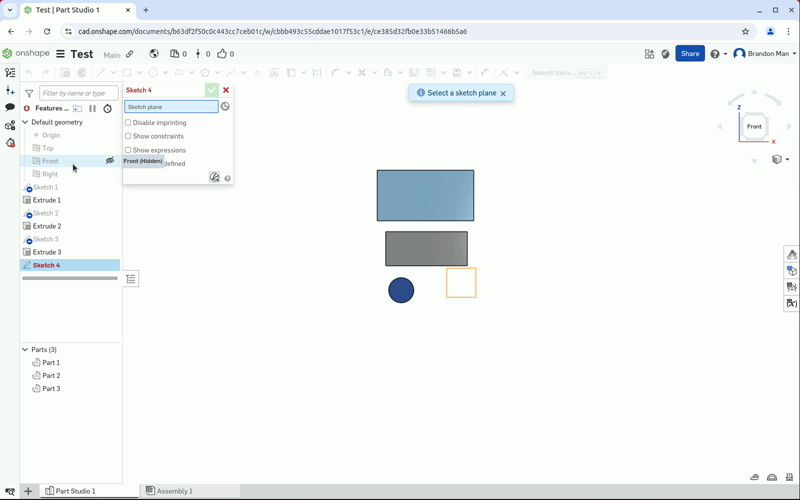
click(73, 163)
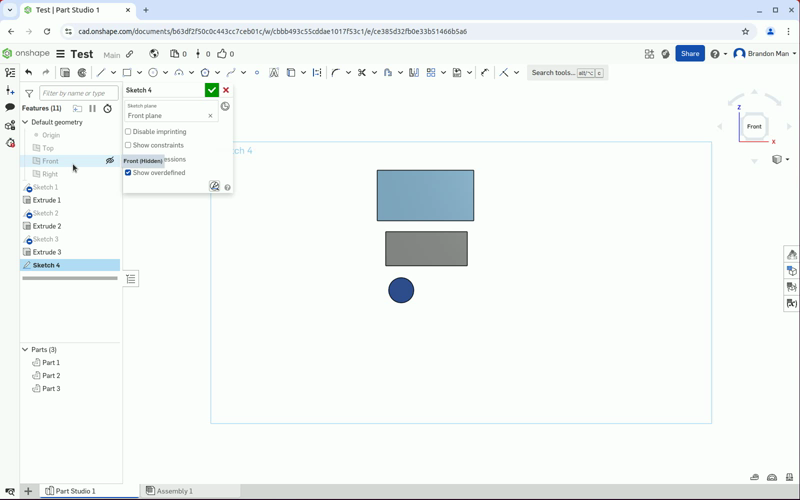
mouse_move(73, 352)
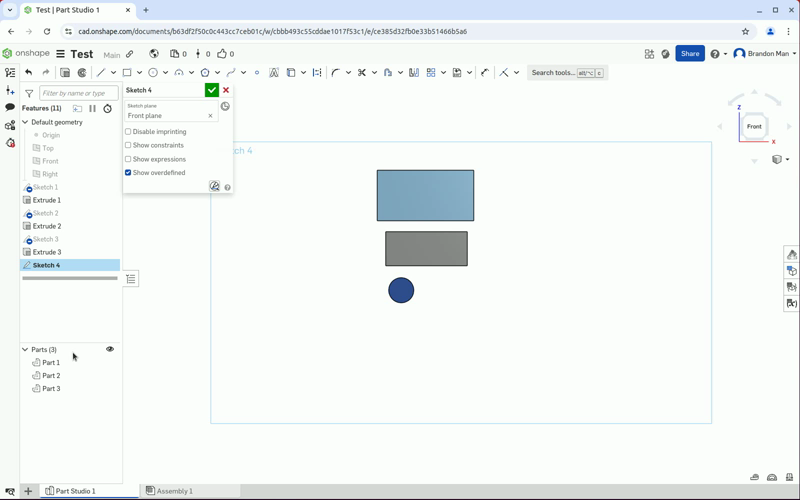
key(y)
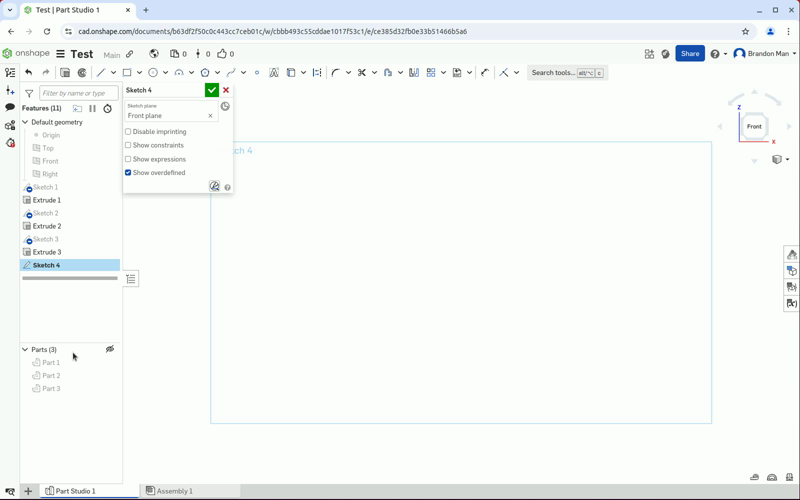
key(c)
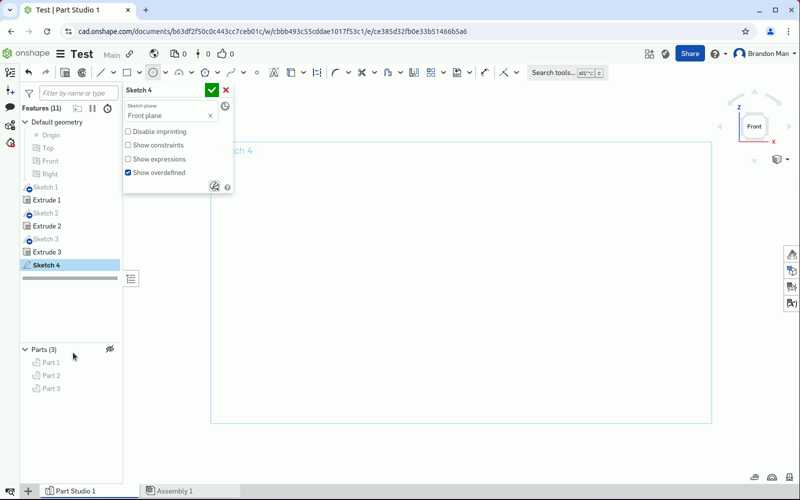
key_down(shift)
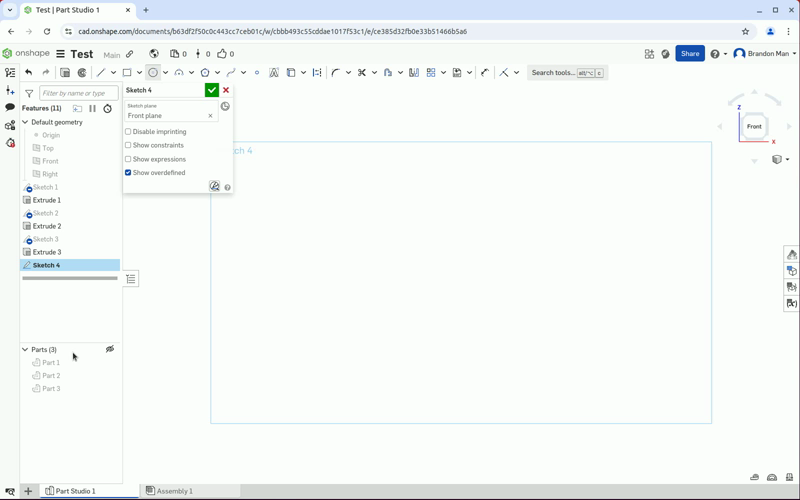
mouse_move(451, 290)
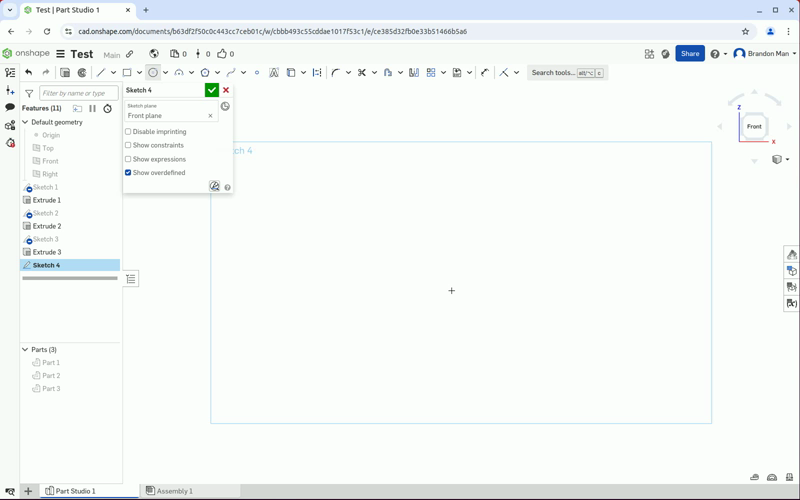
click(451, 290)
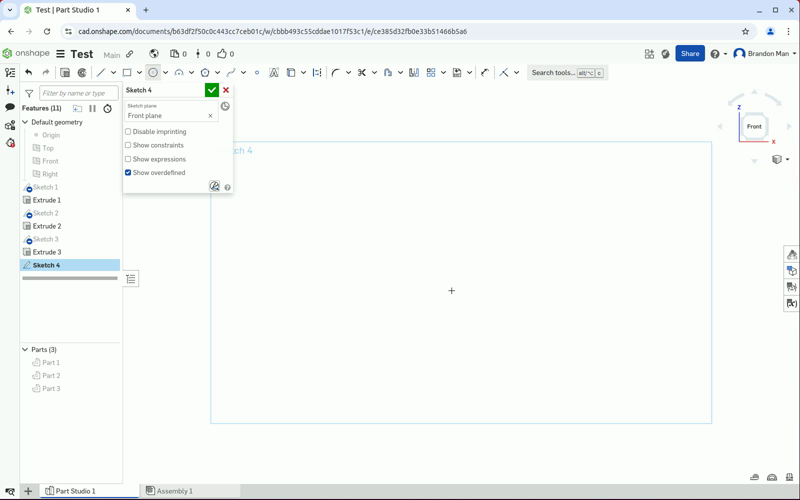
key_up(shift)
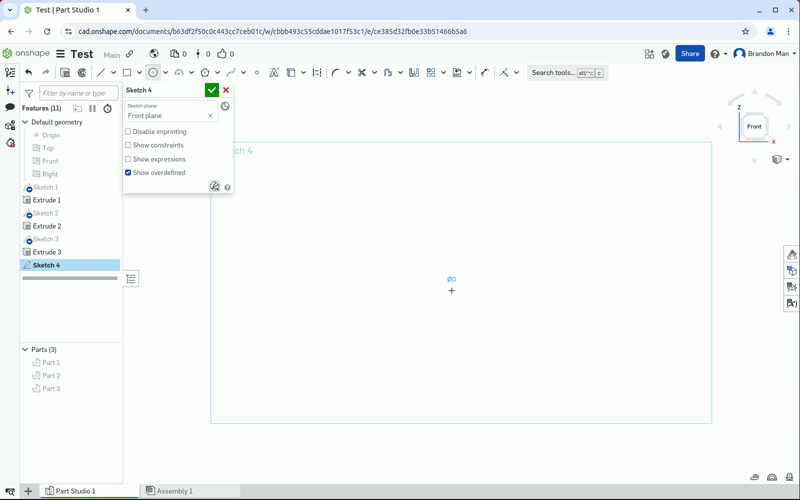
mouse_move(464, 290)
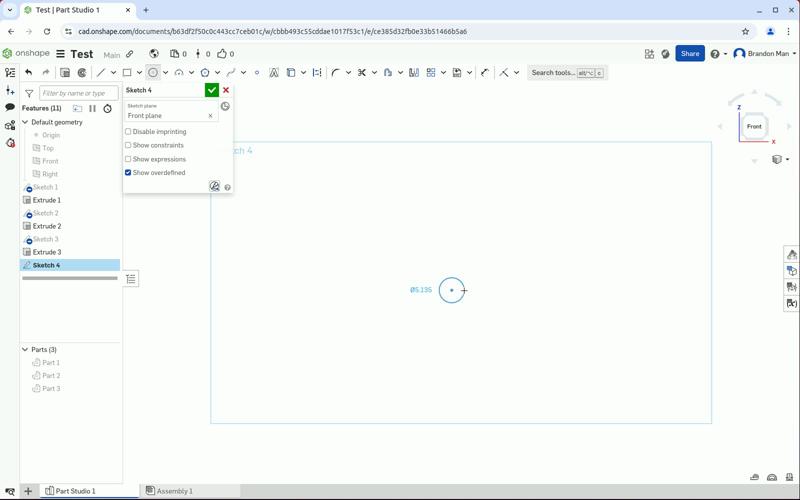
click(464, 290)
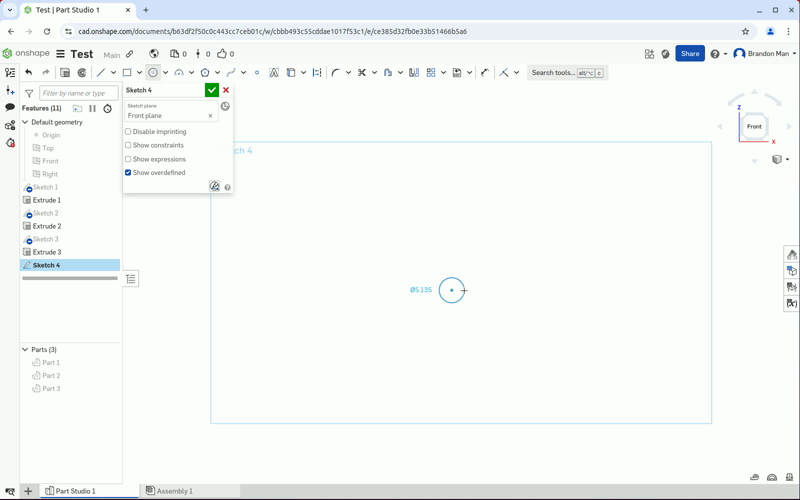
key(esc)
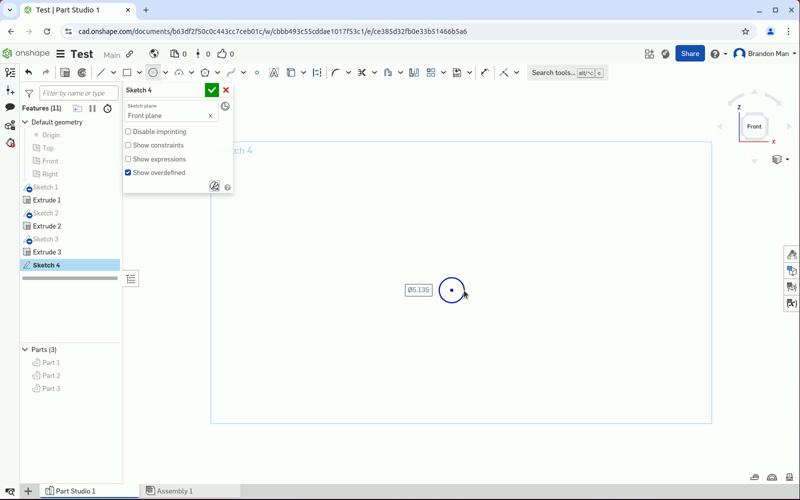
mouse_move(452, 284)
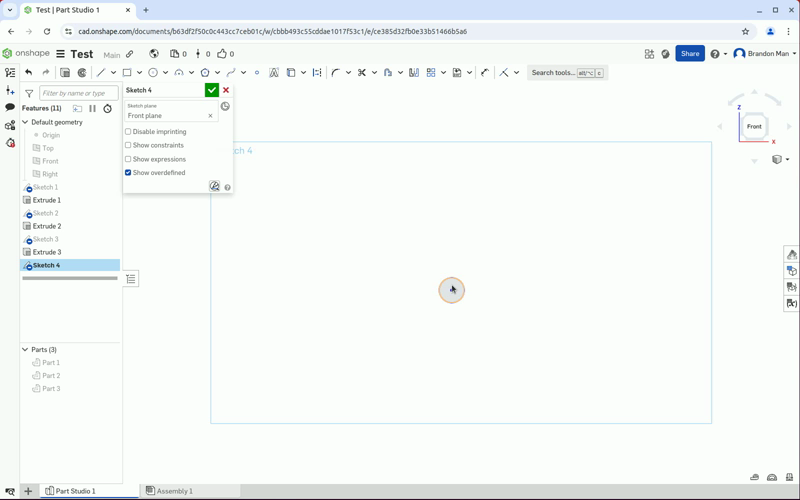
scroll(6)
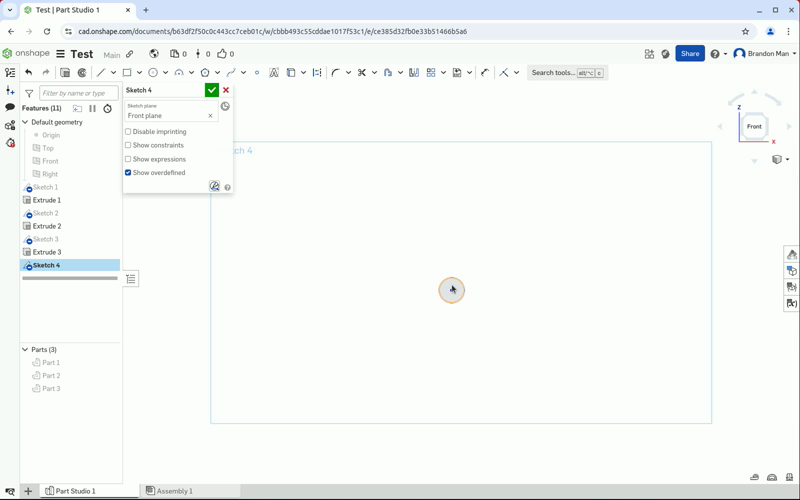
scroll(6)
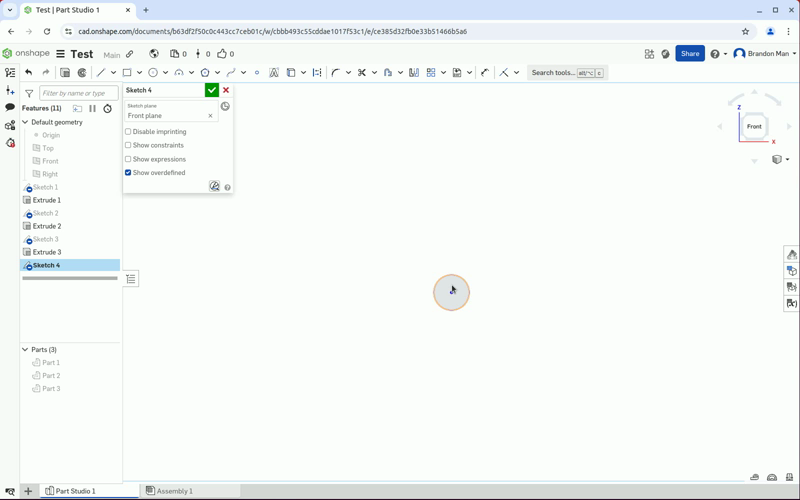
scroll(6)
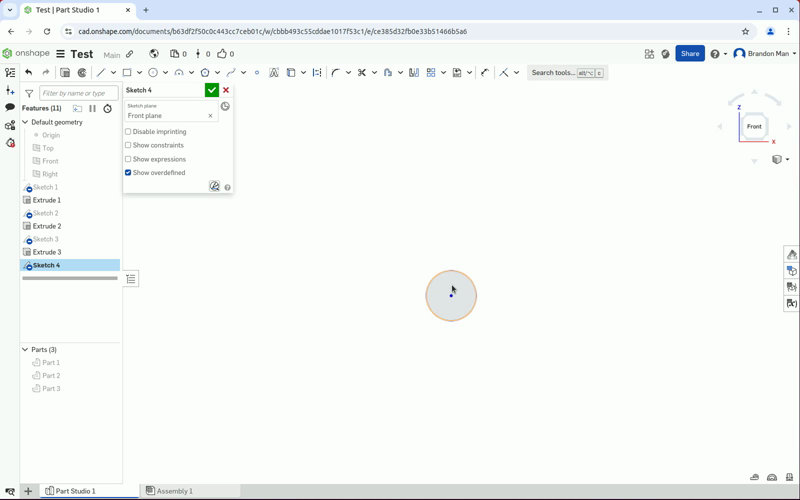
scroll(6)
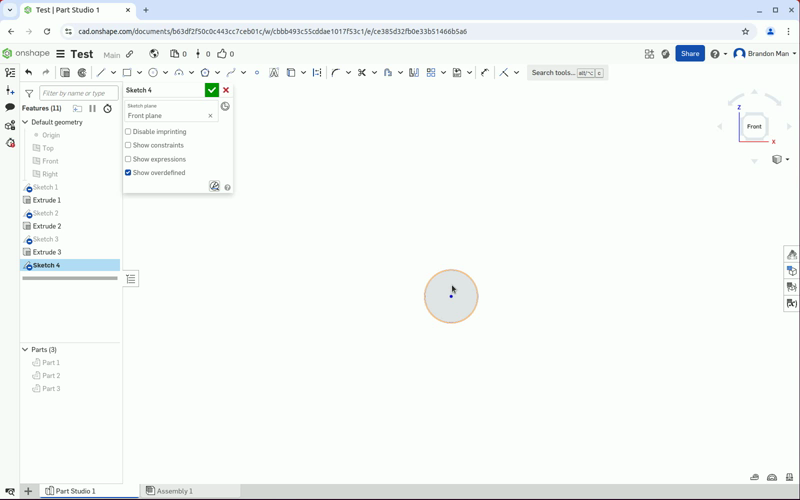
scroll(6)
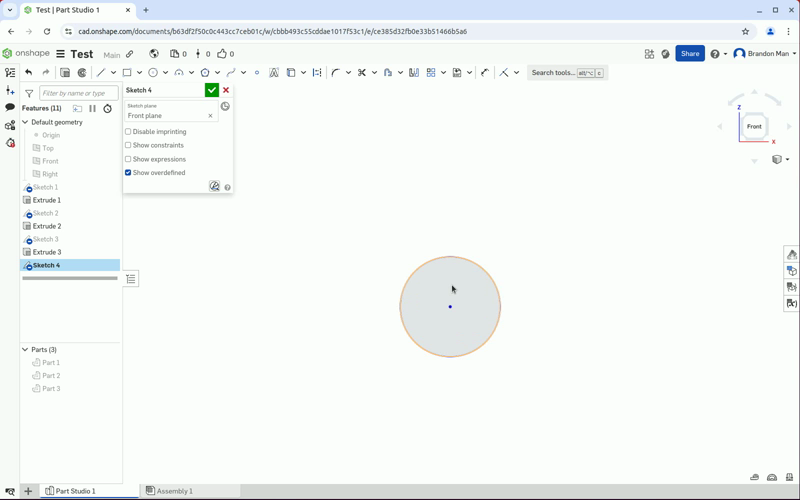
scroll(6)
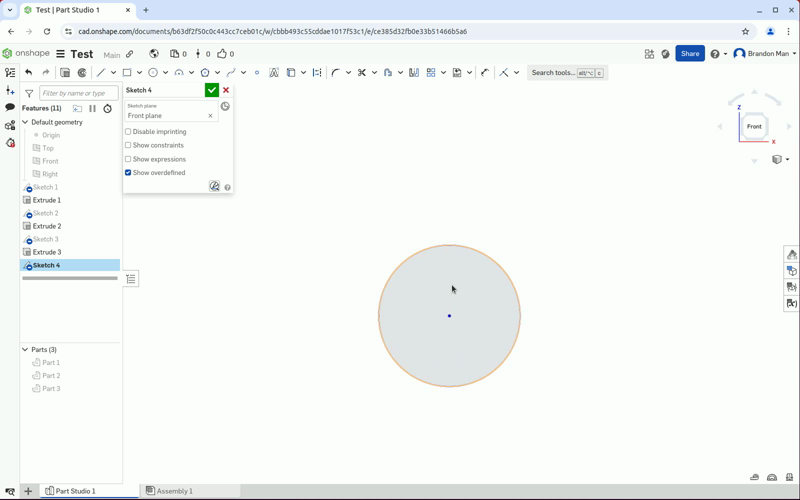
scroll(6)
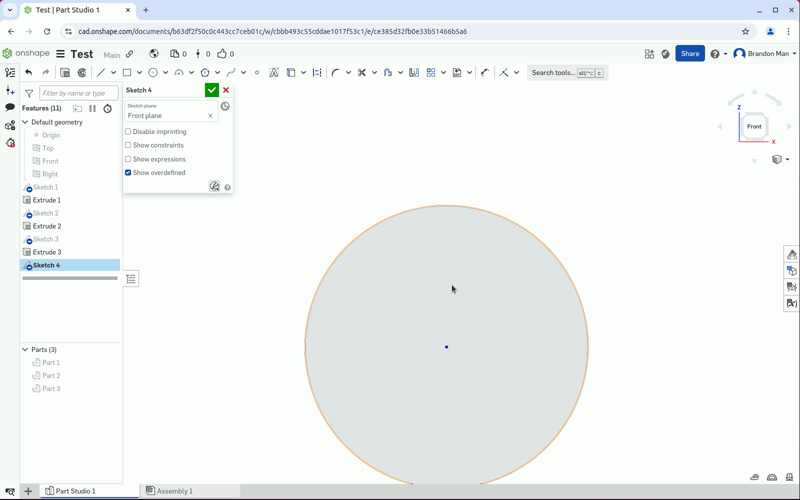
click(452, 284)
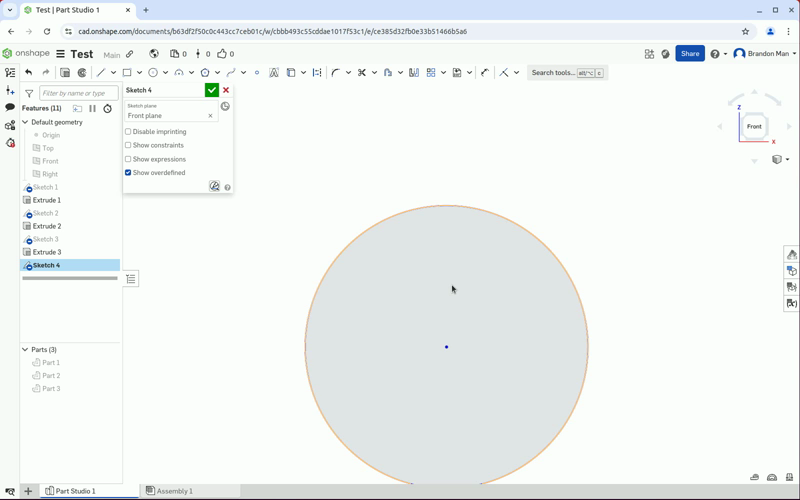
scroll(-6)
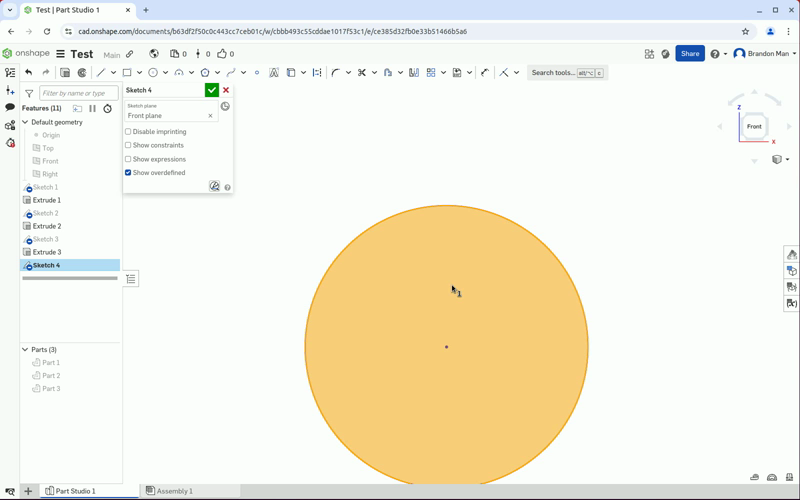
scroll(-6)
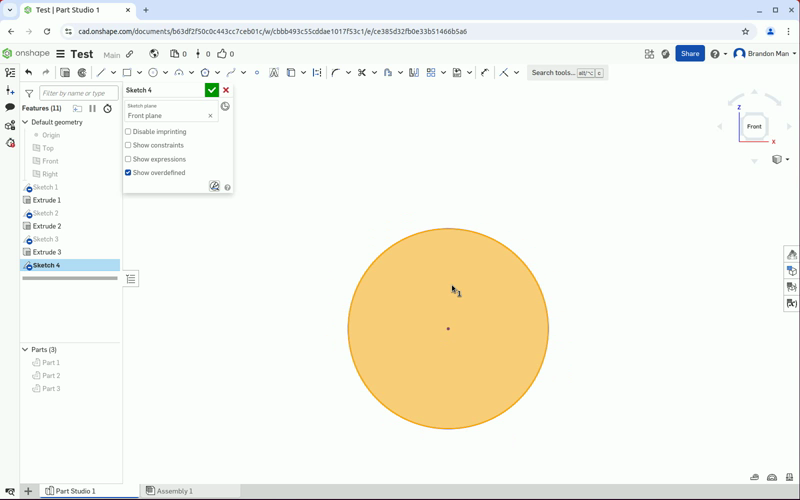
scroll(-6)
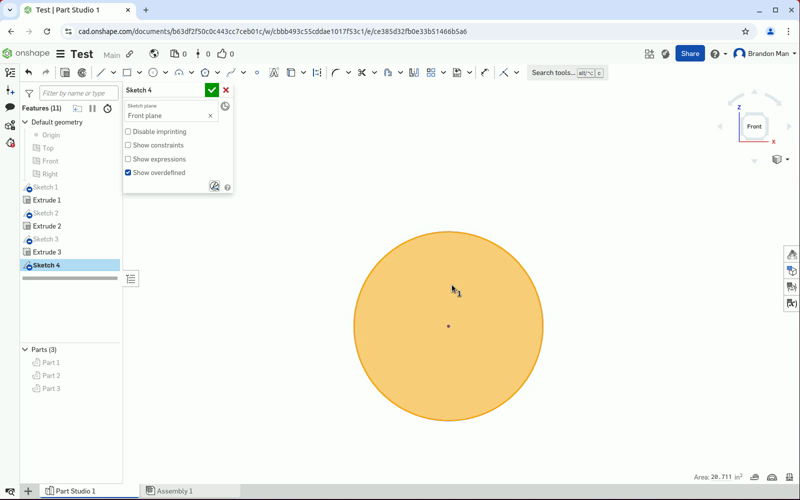
scroll(-6)
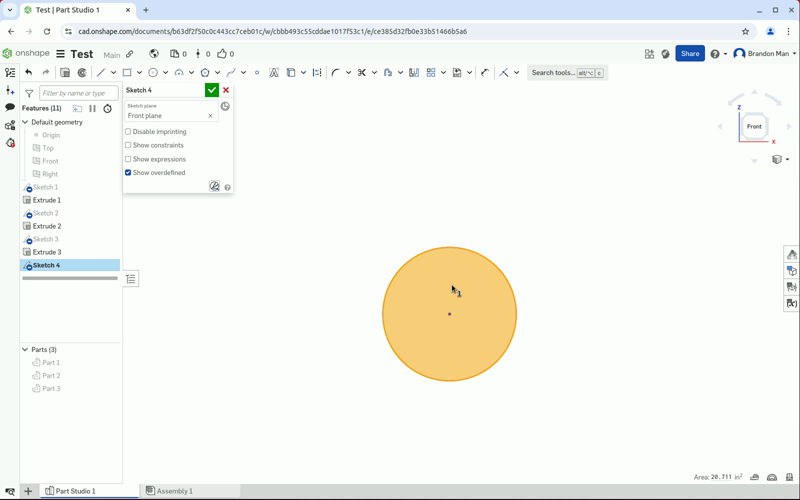
scroll(-6)
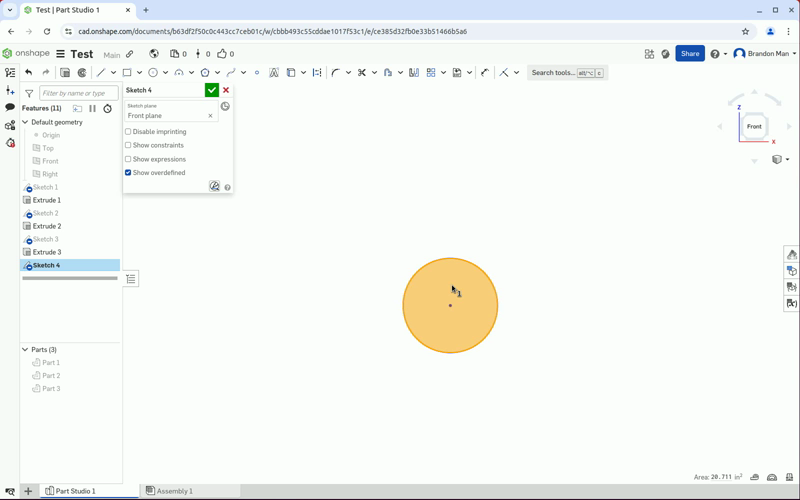
scroll(-6)
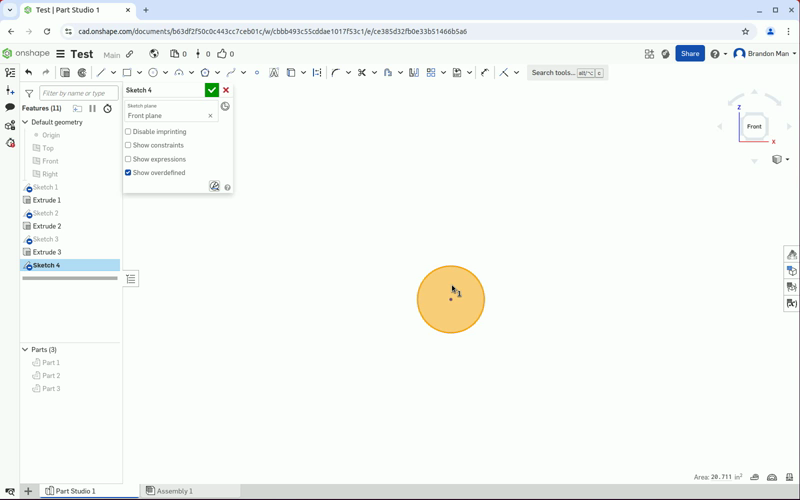
scroll(-6)
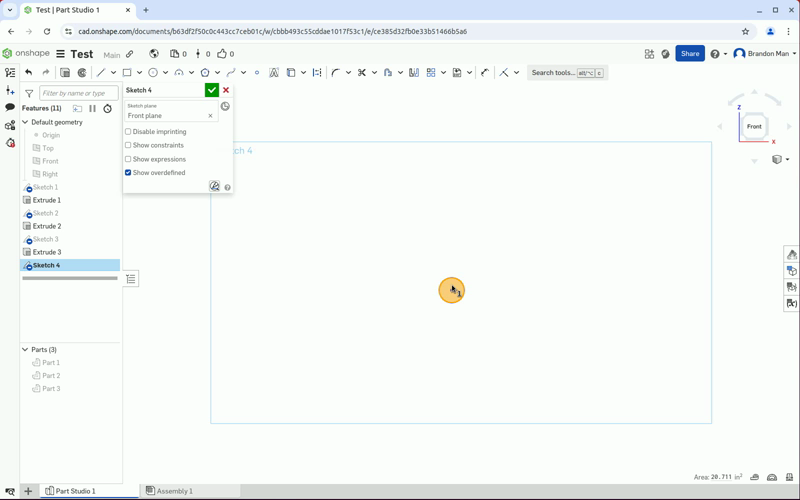
mouse_move(73, 352)
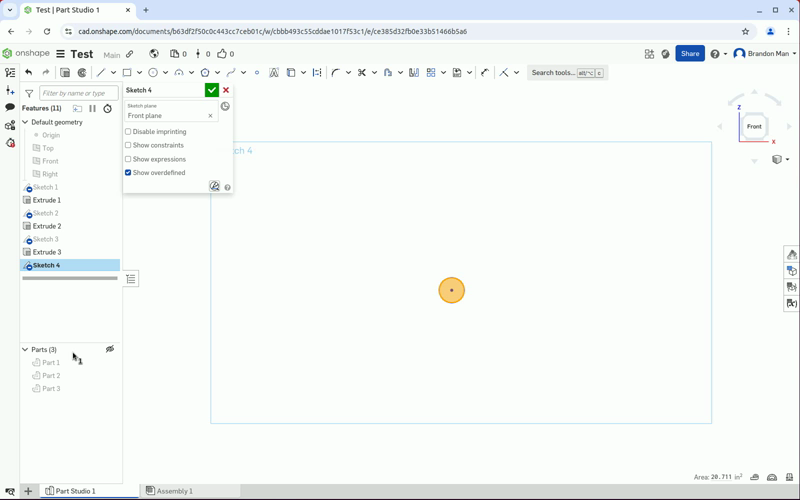
key(shift+y)
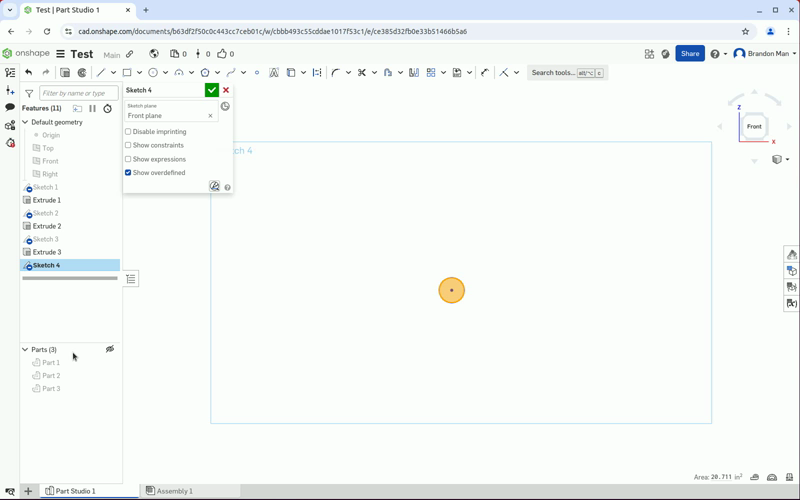
key(shift+e)
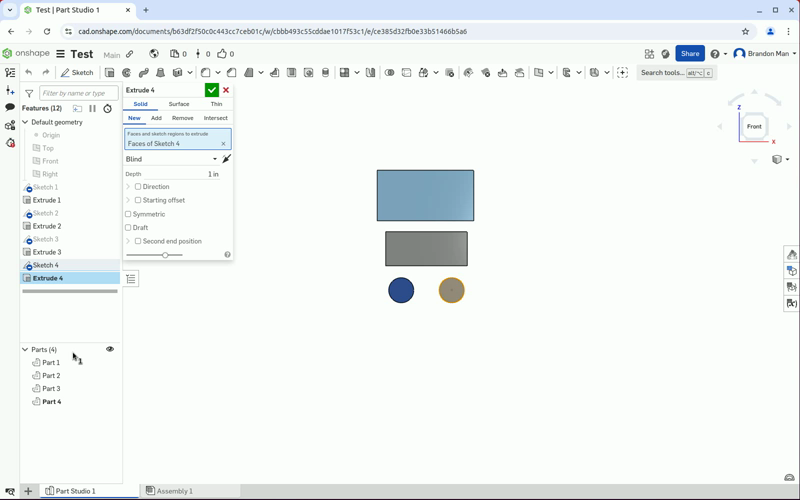
mouse_move(143, 106)
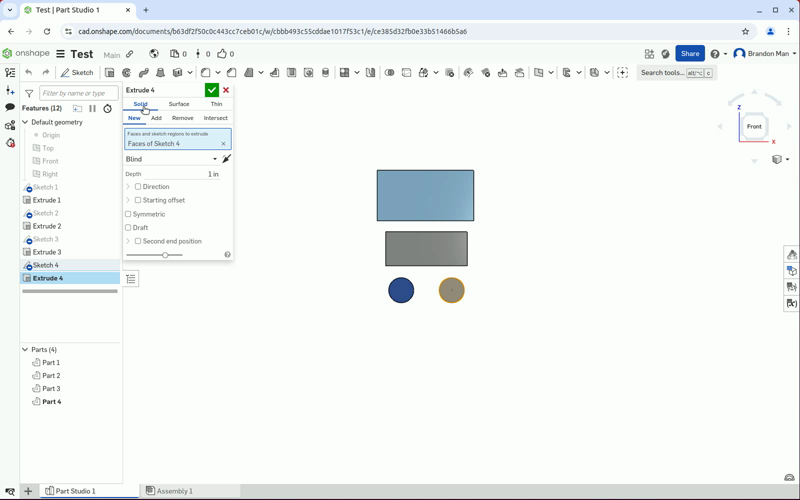
click(143, 106)
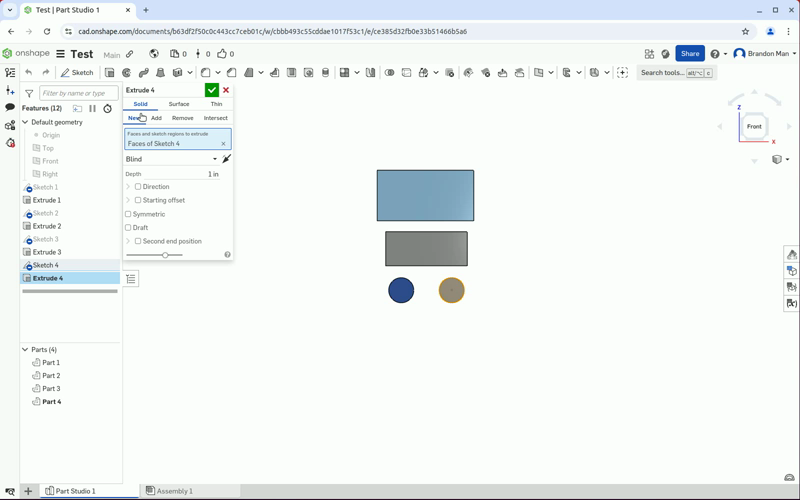
mouse_move(137, 120)
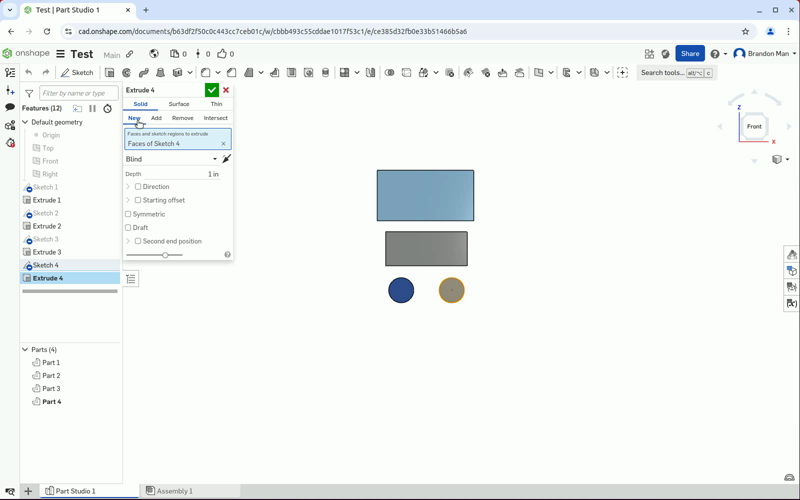
click(137, 120)
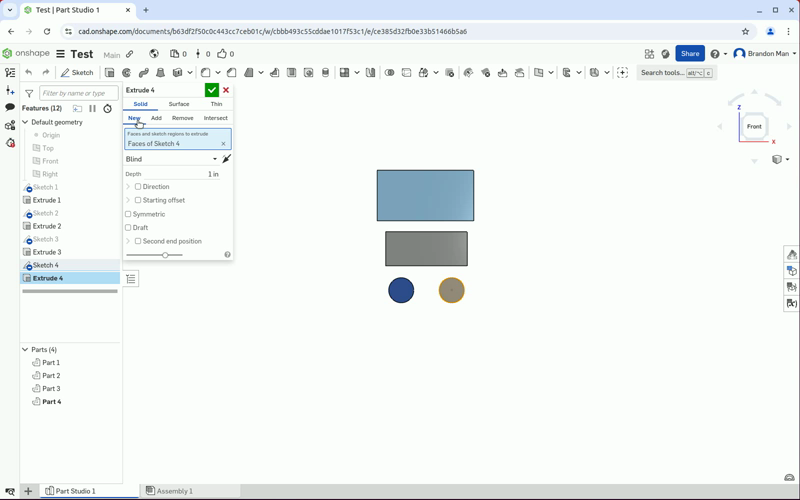
key(tab, 4)
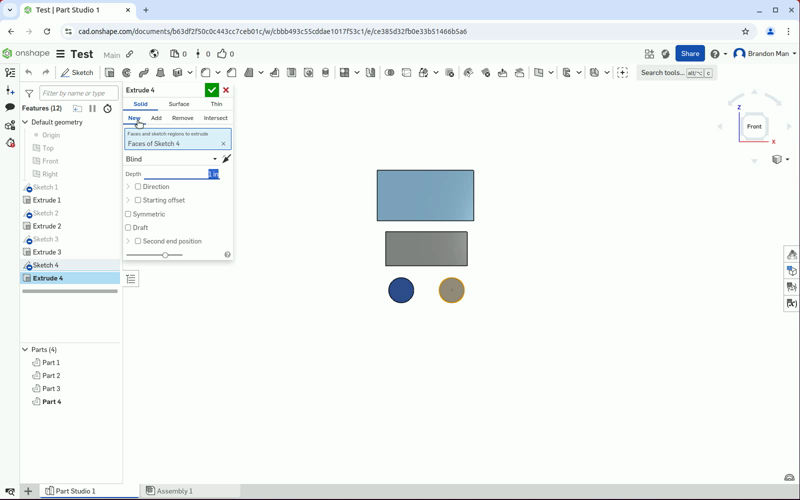
text(5.777)
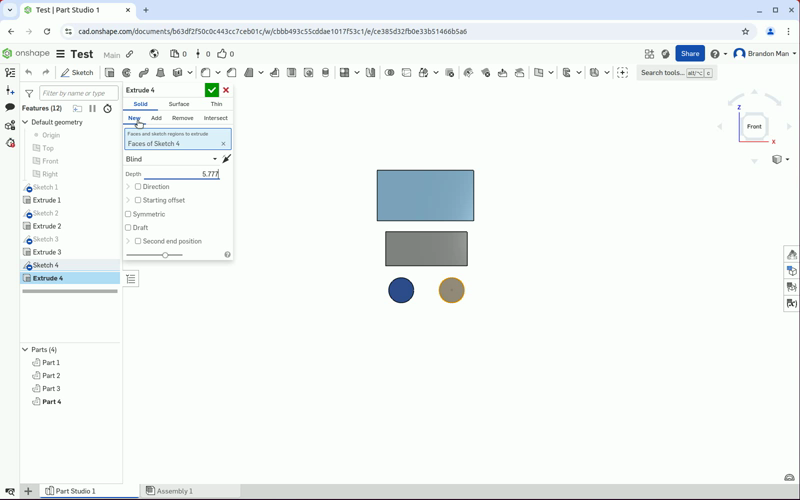
key(enter)
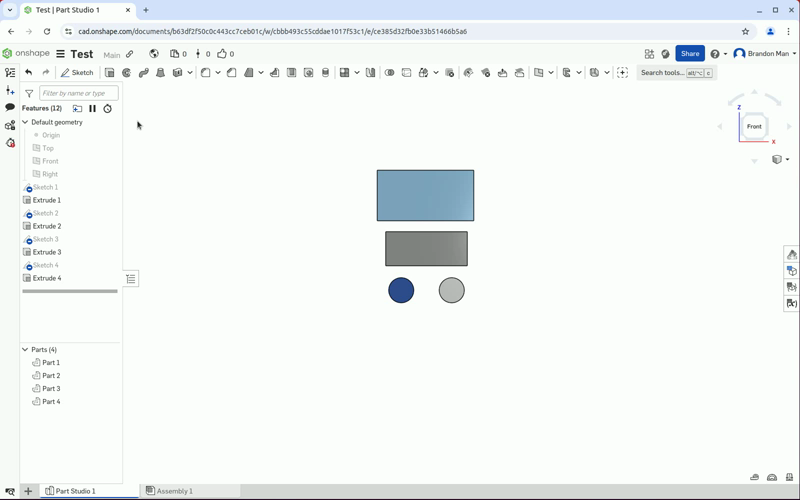
key(shift+h)
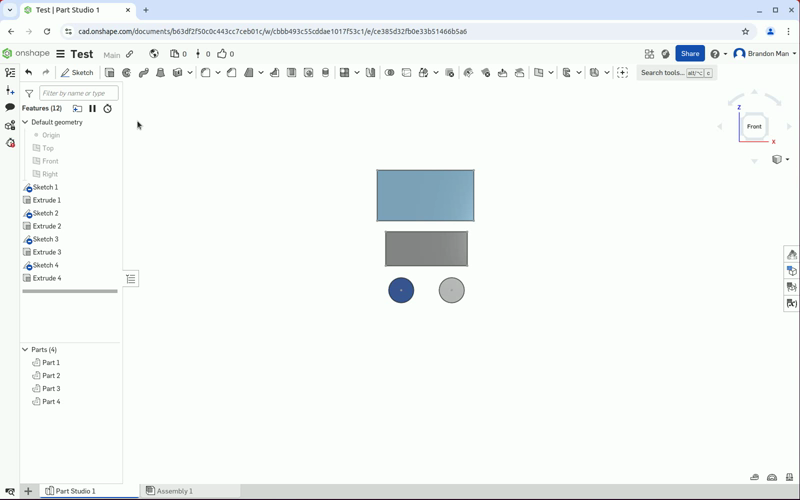
key(shift+h)
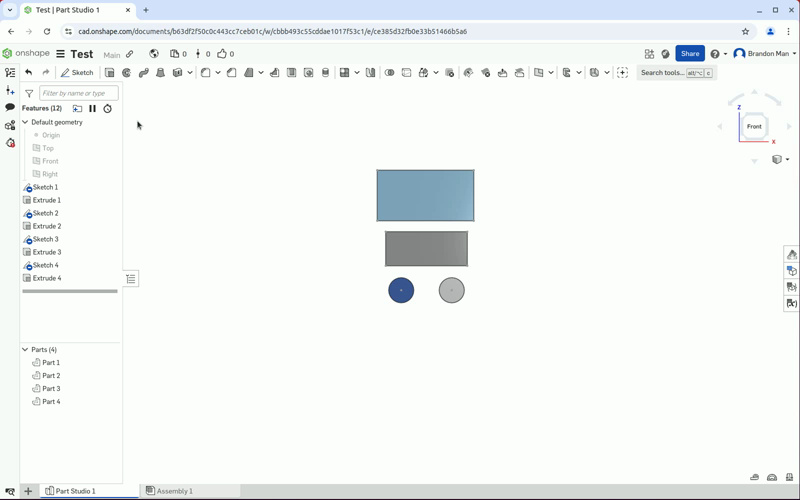
key(shift+7)
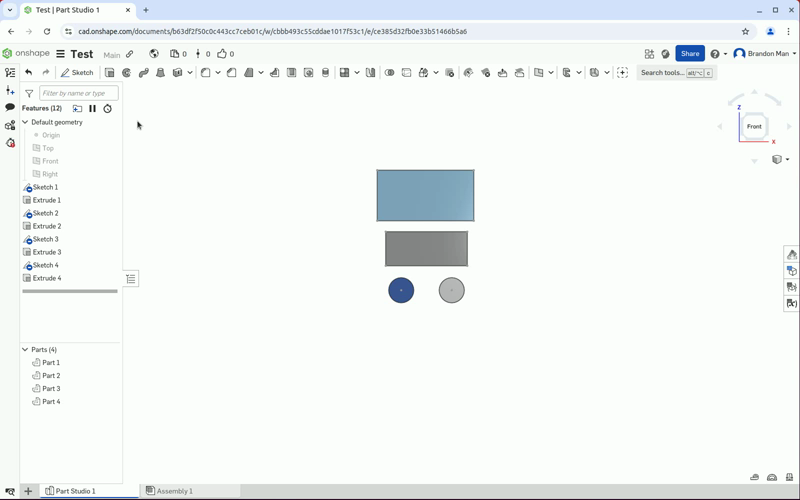
key(left, 2)
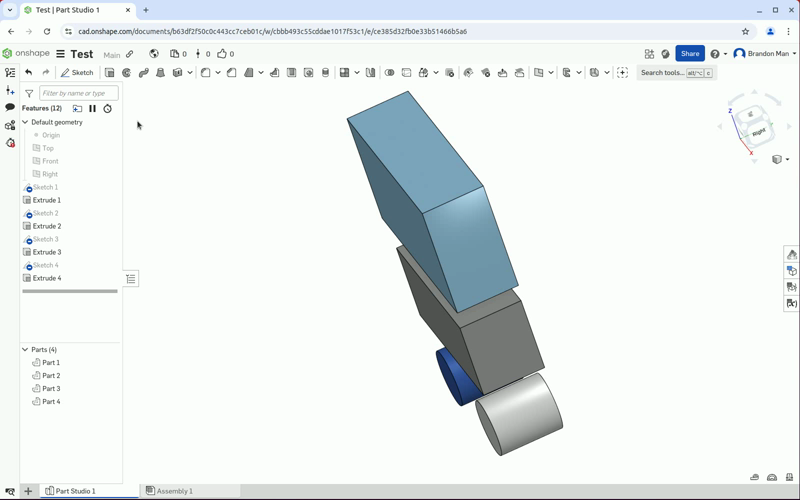
key(down, 2)
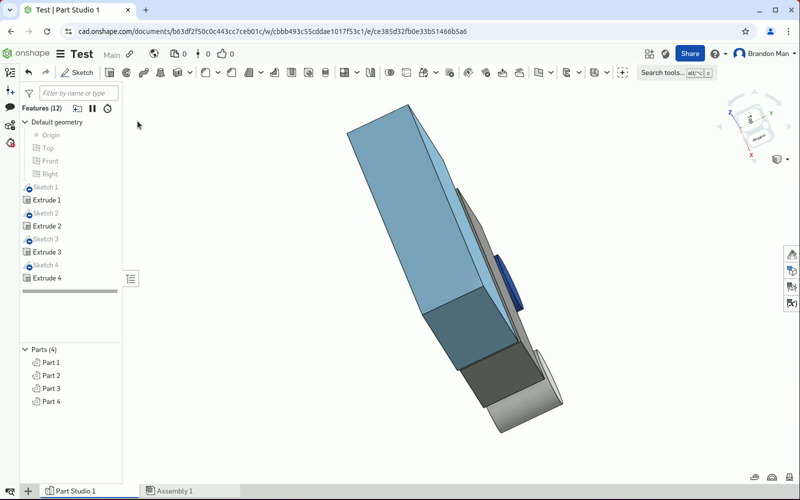
key(up, 2)
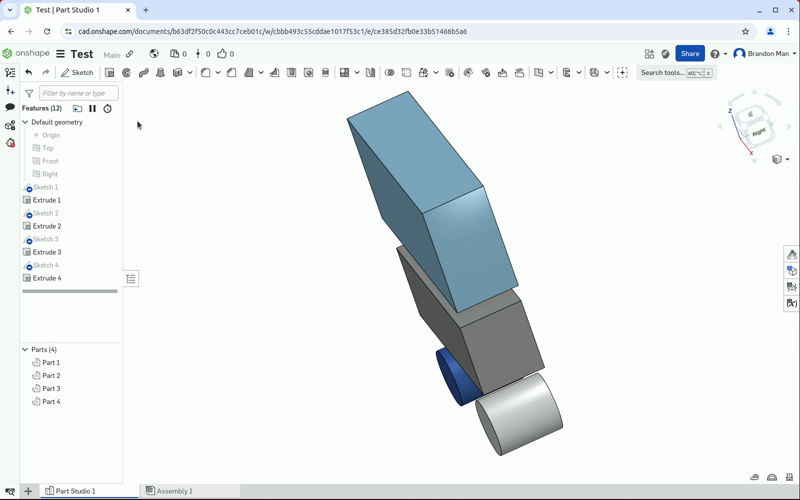
key(right, 2)
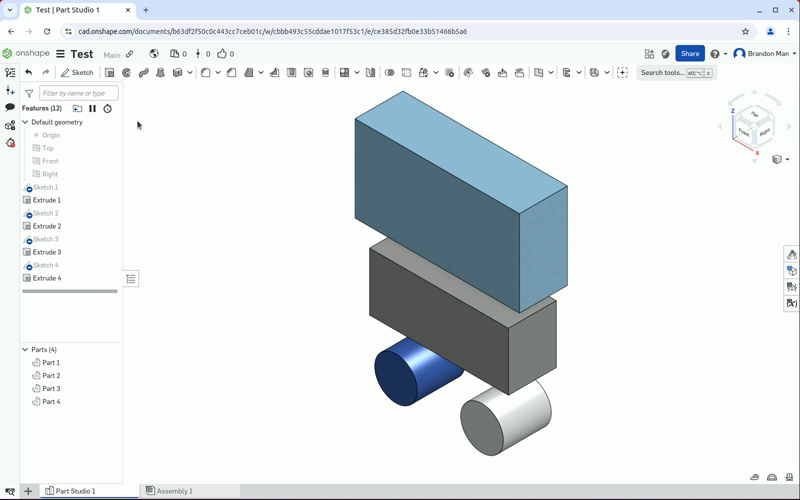
mouse_move(73, 189)
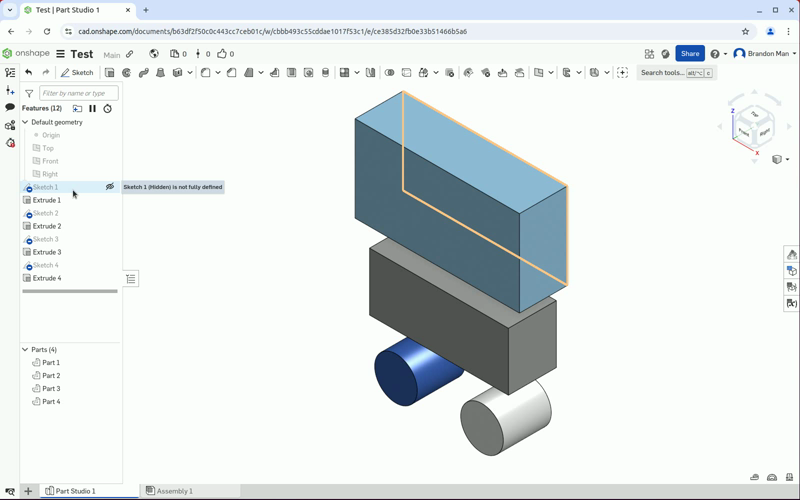
click(73, 189)